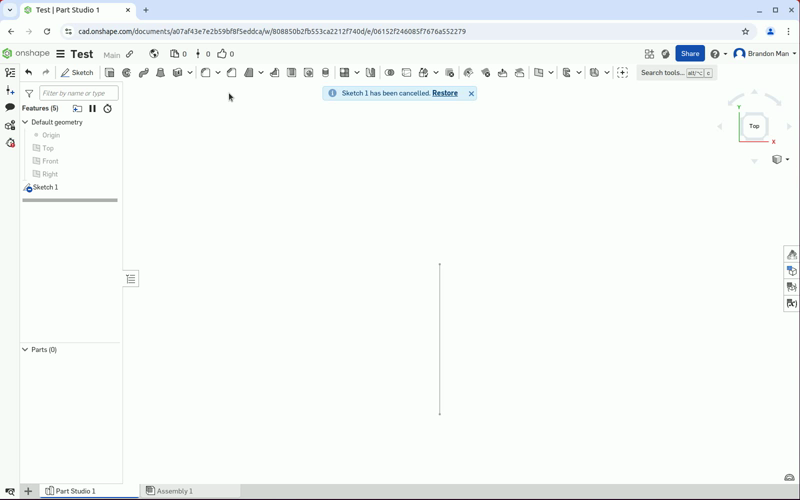
key(shift+h)
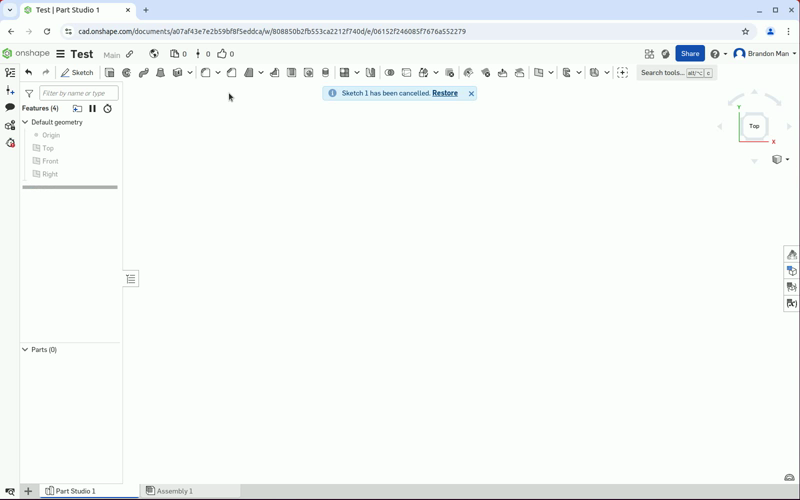
key(shift+s)
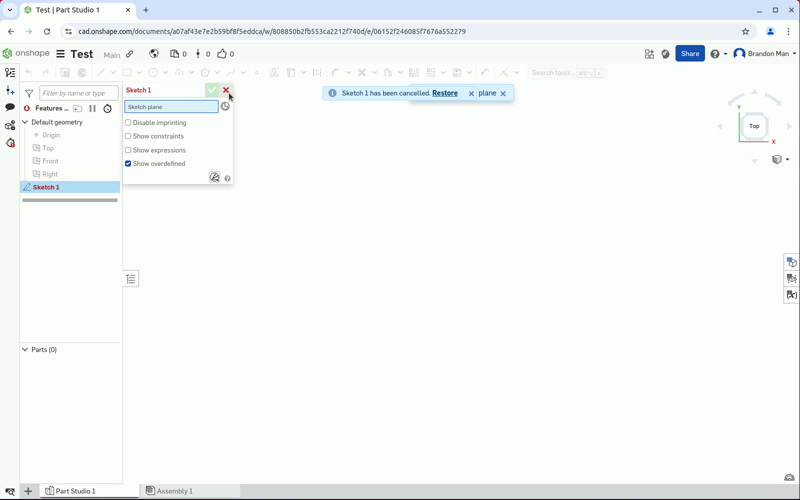
mouse_move(73, 150)
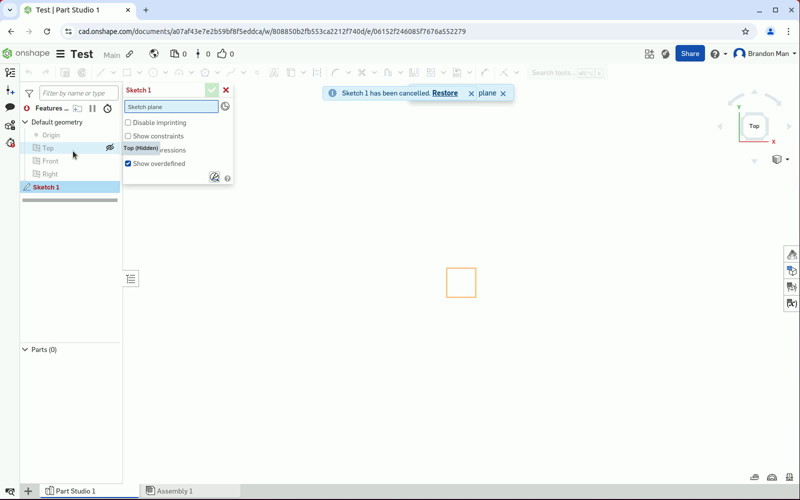
click(73, 150)
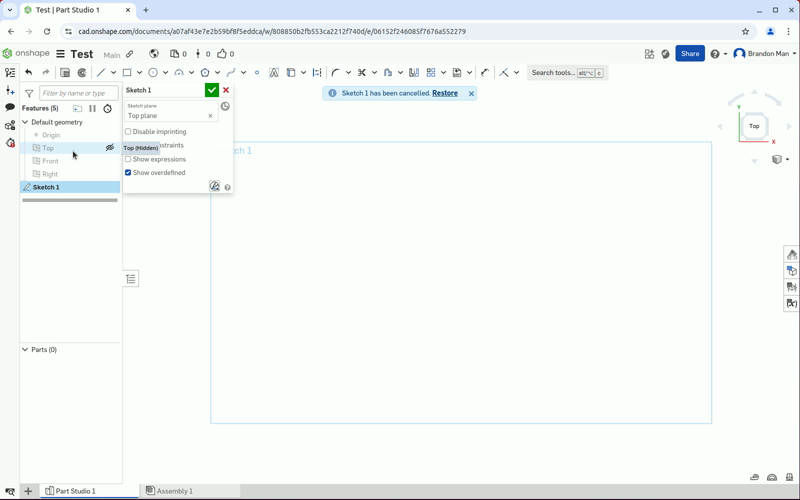
mouse_move(73, 352)
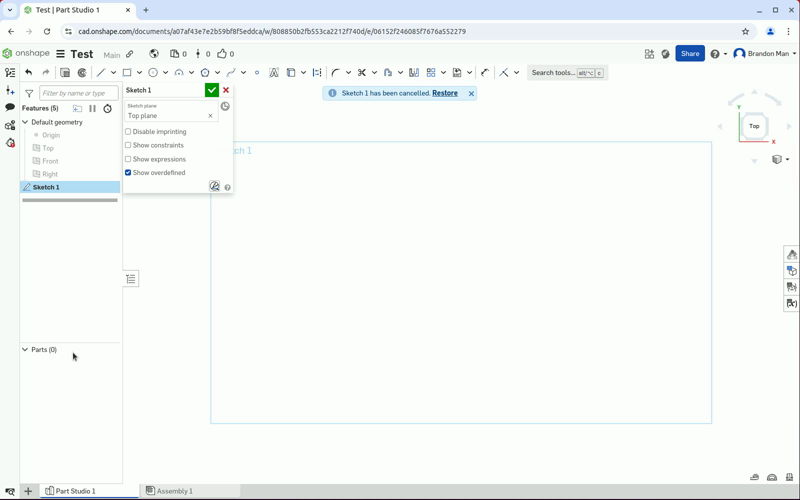
key(y)
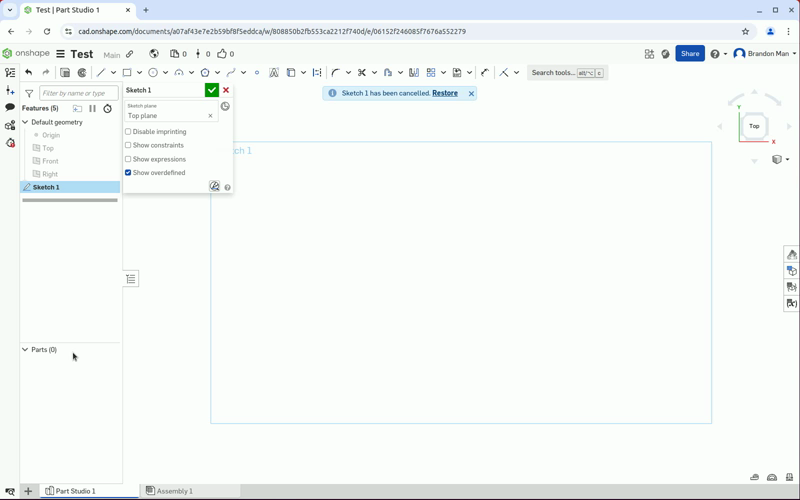
key(l)
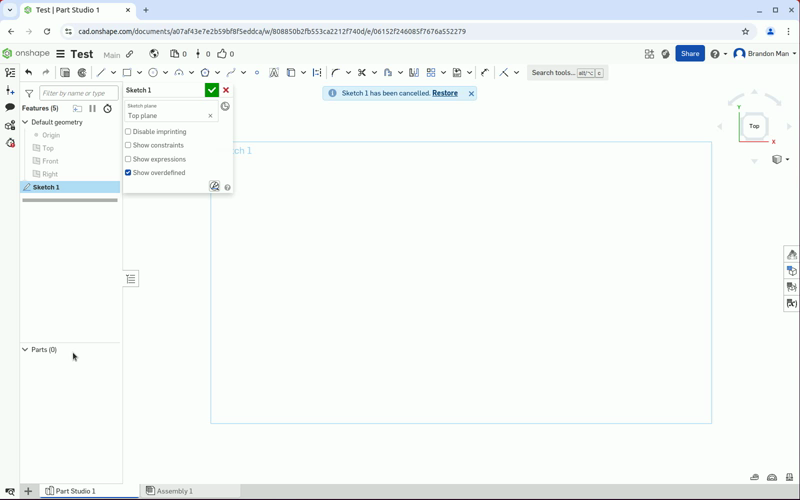
key_down(shift)
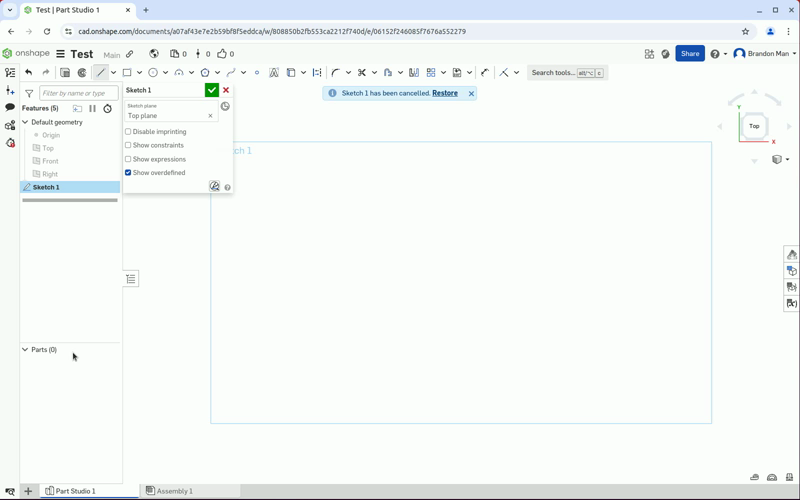
mouse_move(401, 252)
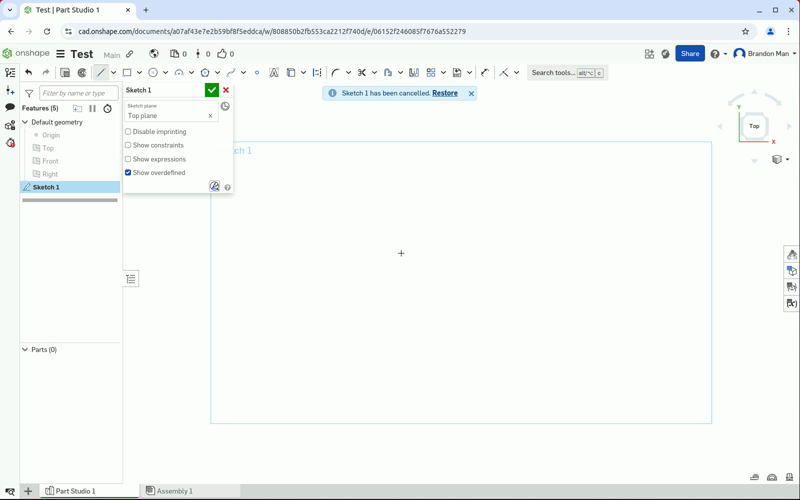
click(401, 252)
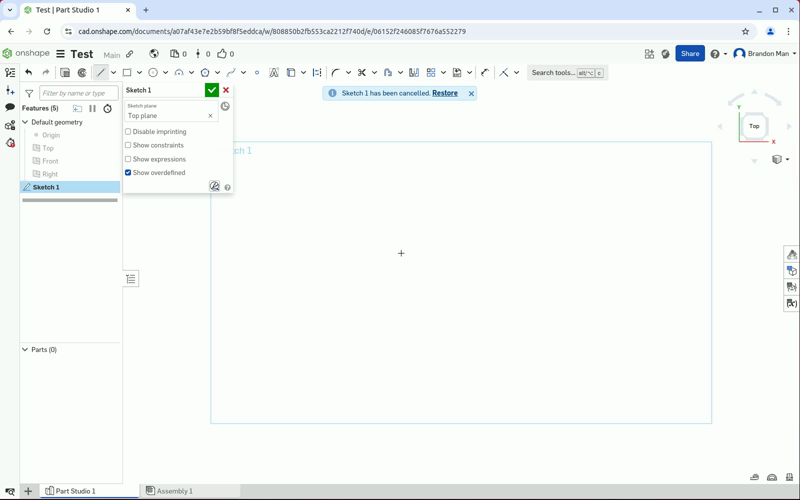
key_up(shift)
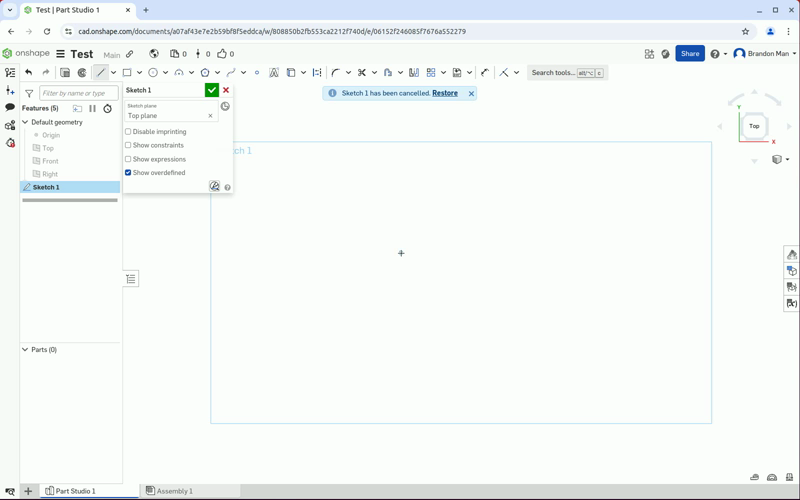
key_down(shift)
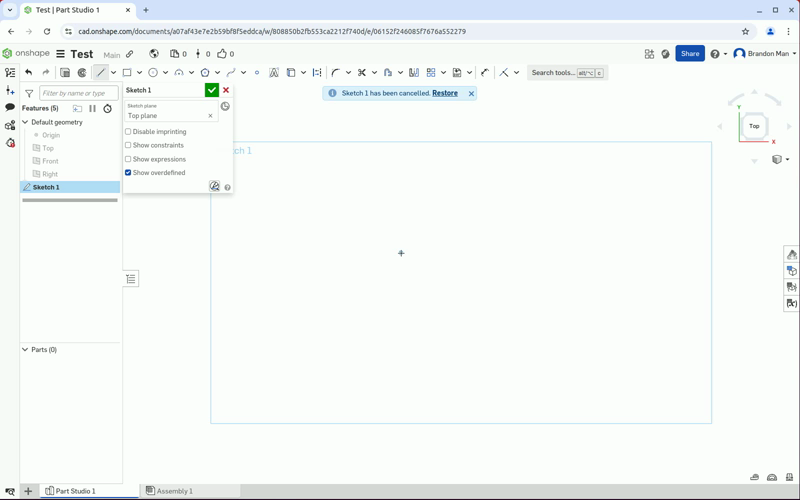
mouse_move(431, 252)
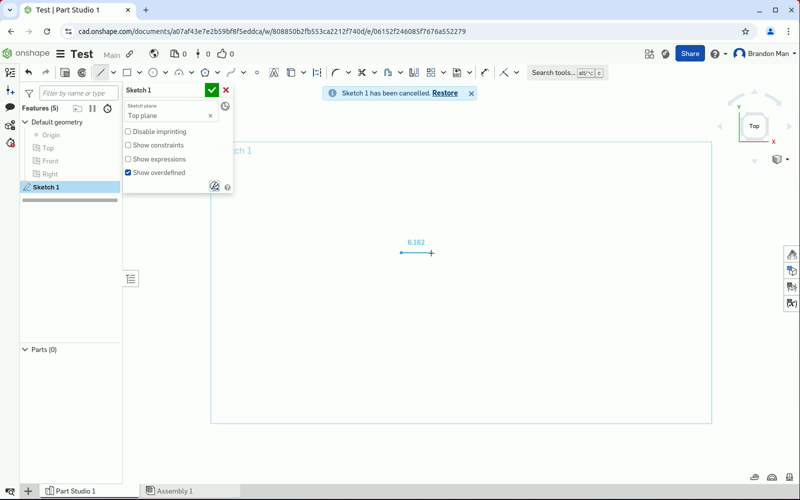
mouse_move(429, 252)
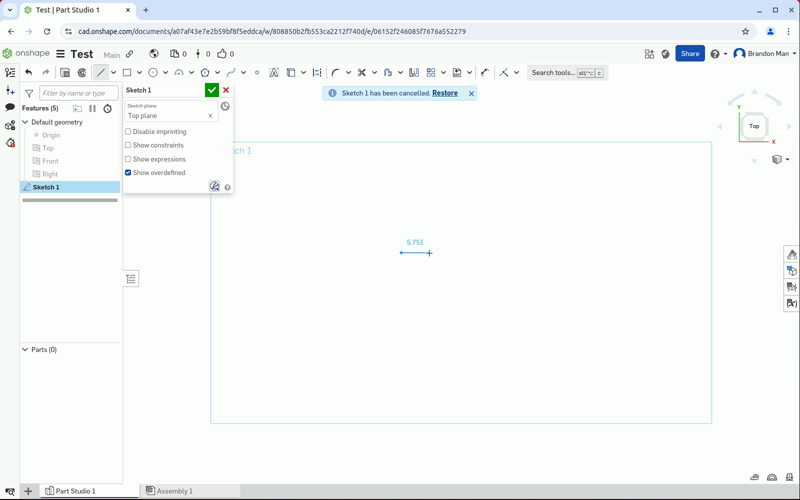
click(429, 252)
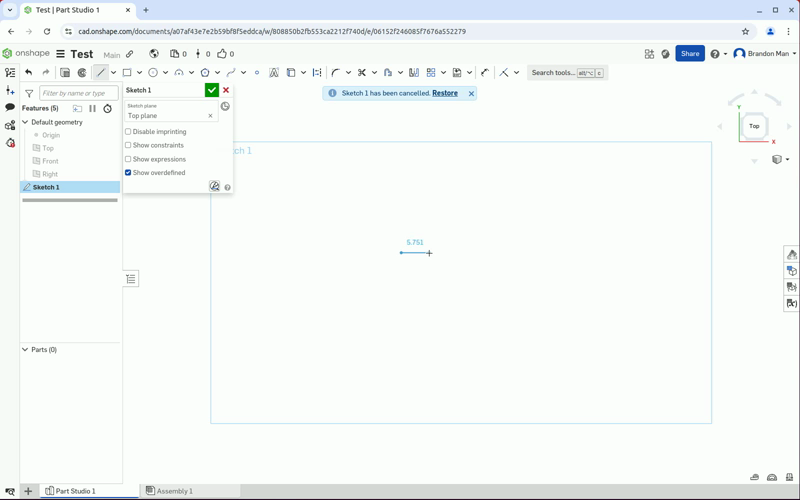
key_up(shift)
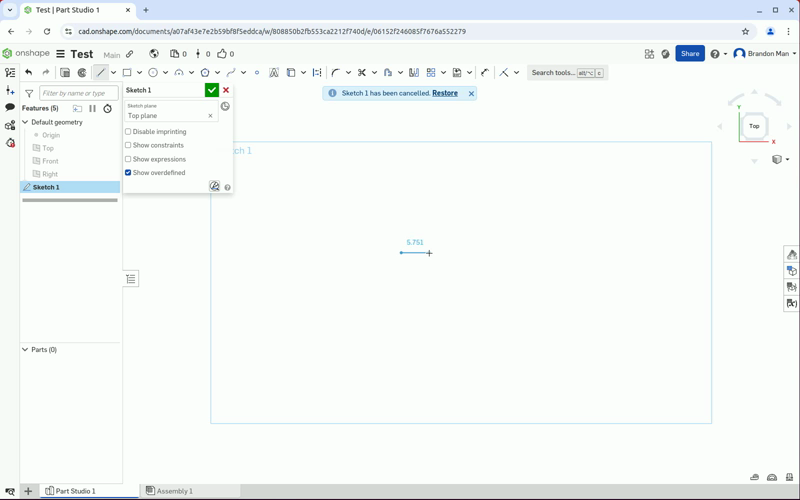
key_down(shift)
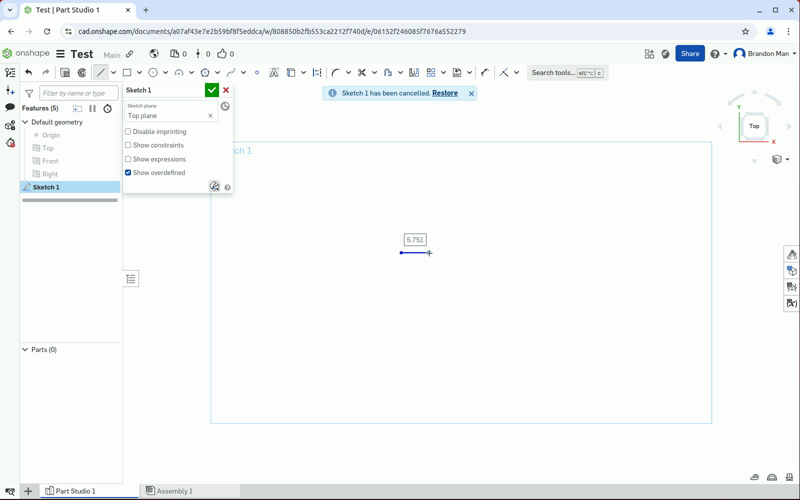
mouse_move(429, 333)
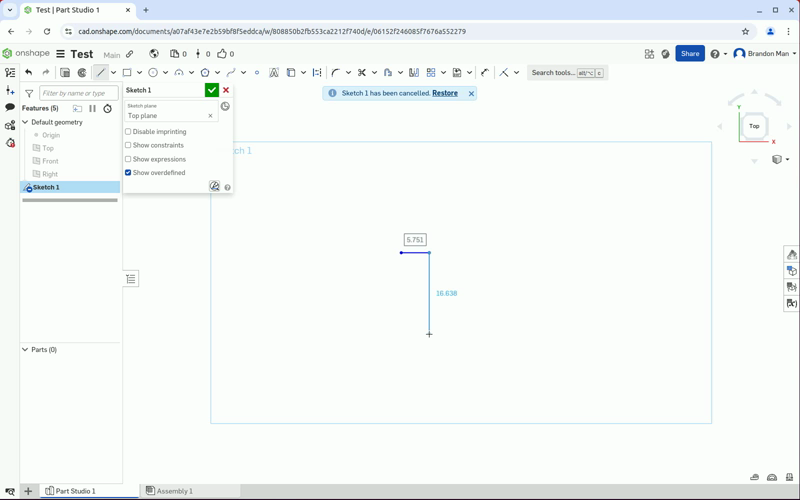
click(429, 333)
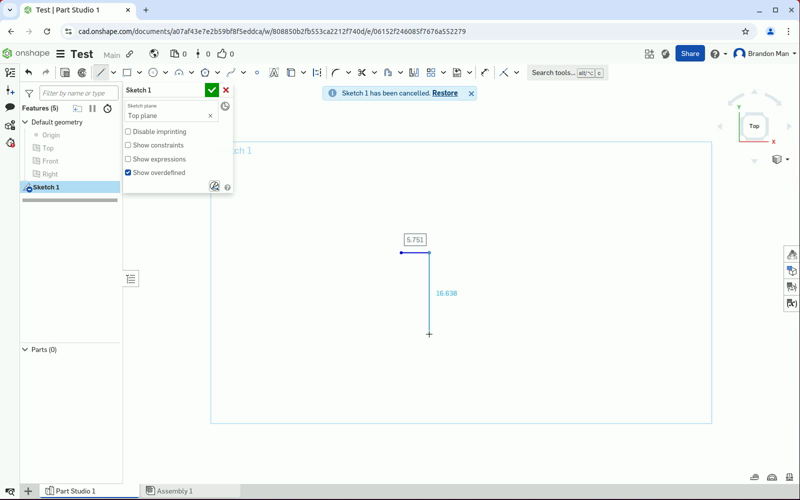
key_up(shift)
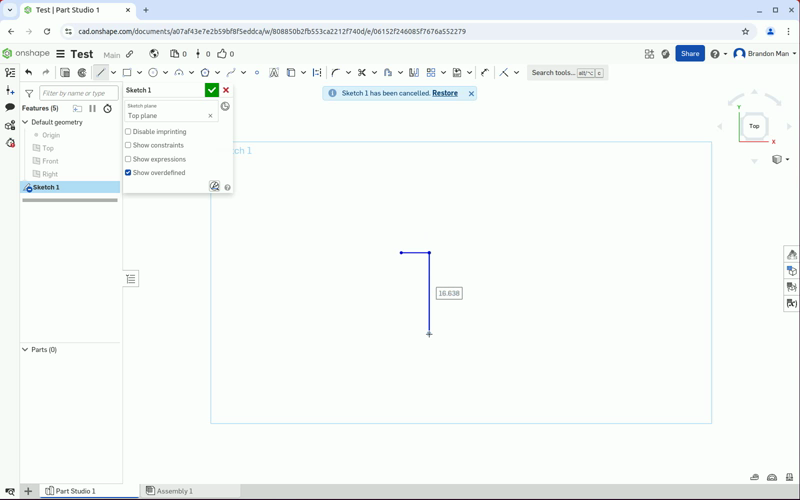
key_down(shift)
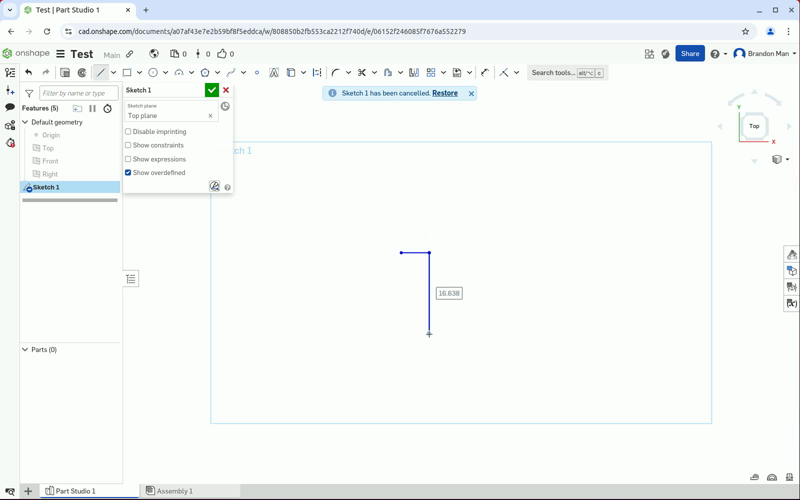
mouse_move(493, 333)
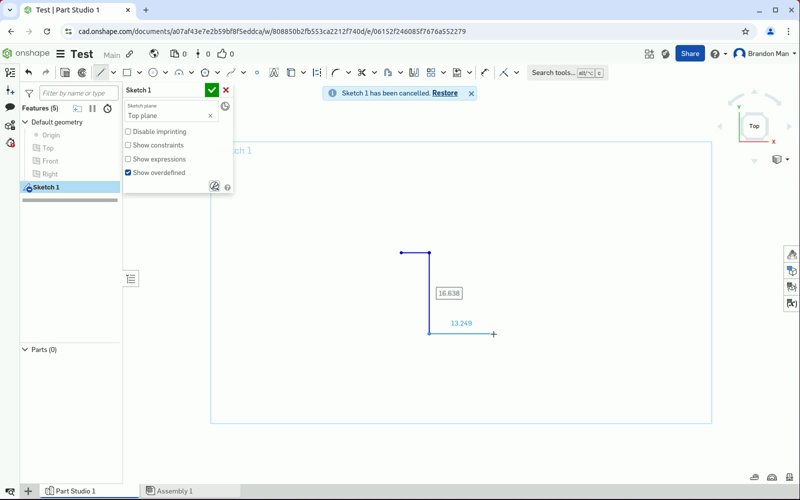
click(493, 333)
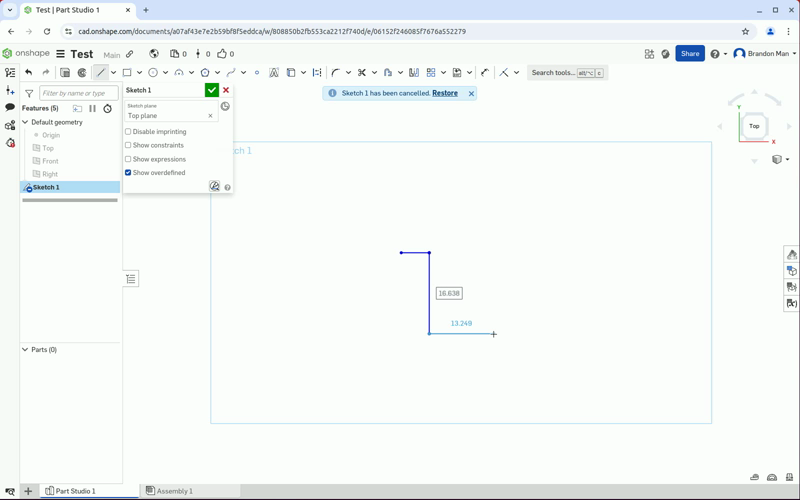
key_up(shift)
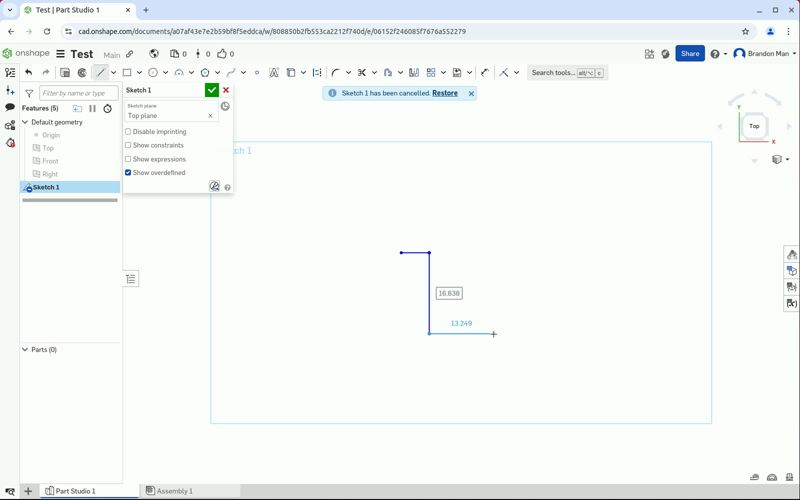
key_down(shift)
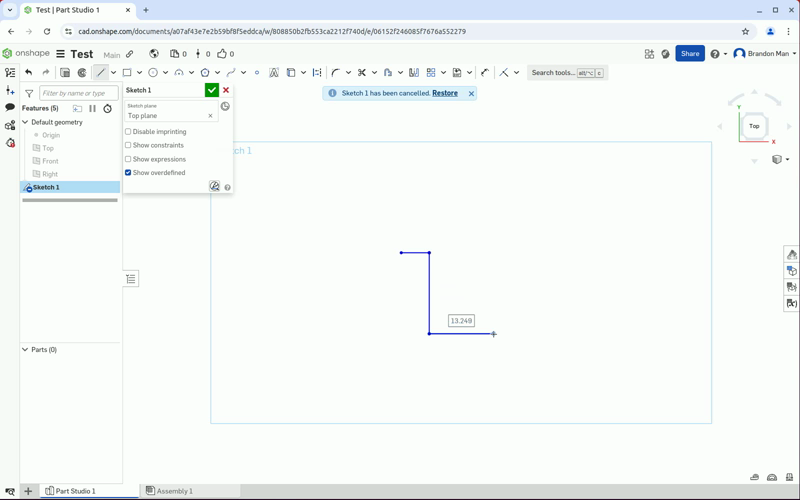
mouse_move(493, 252)
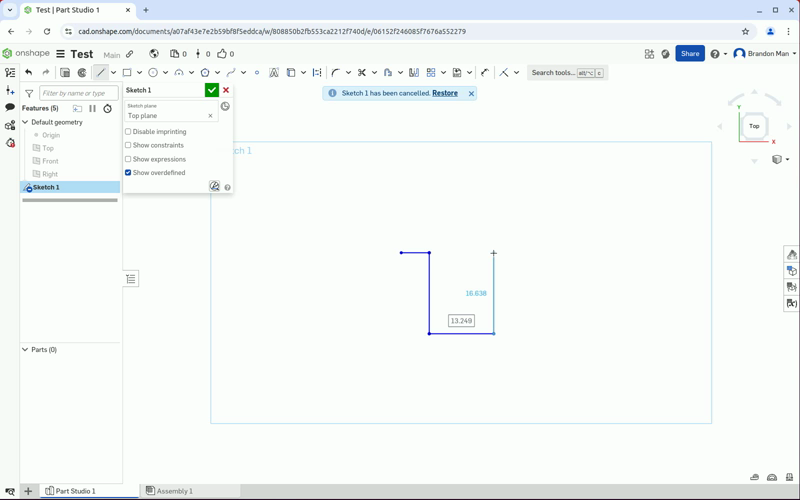
click(493, 252)
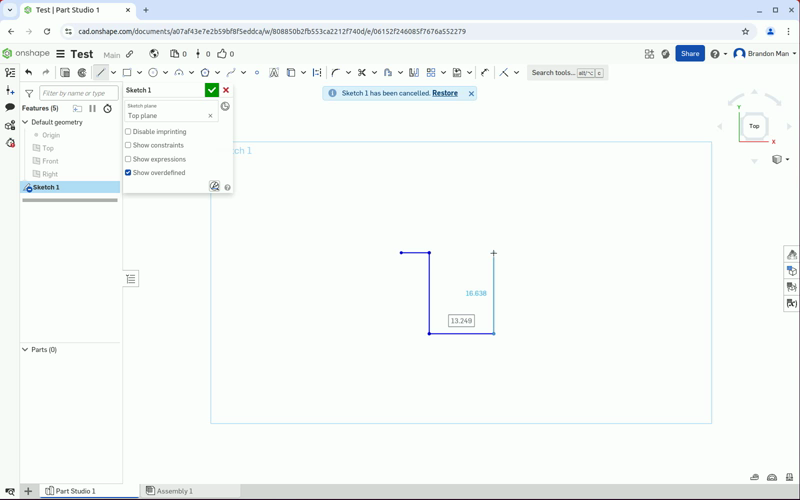
key_up(shift)
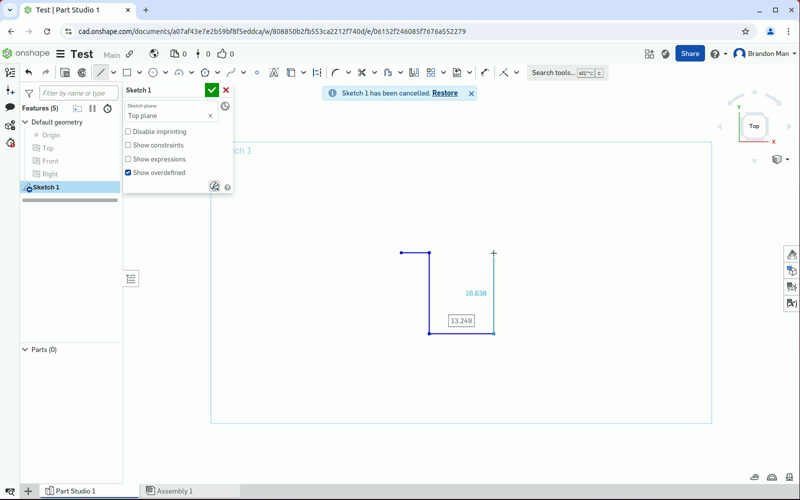
key_down(shift)
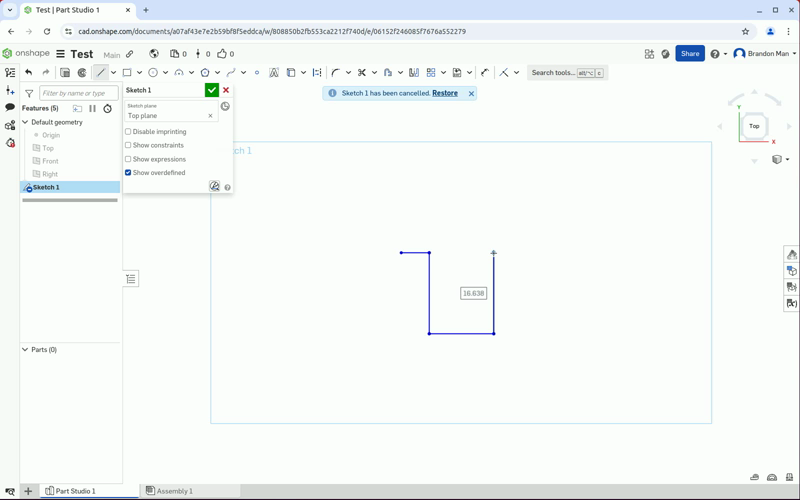
mouse_move(523, 252)
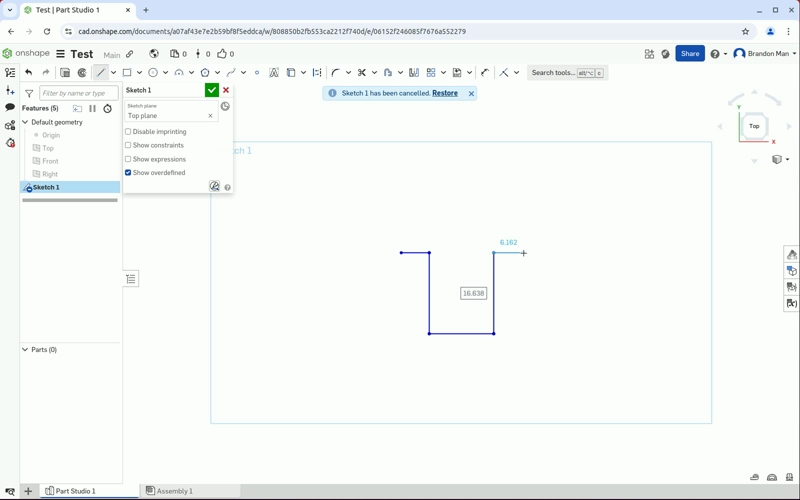
mouse_move(521, 252)
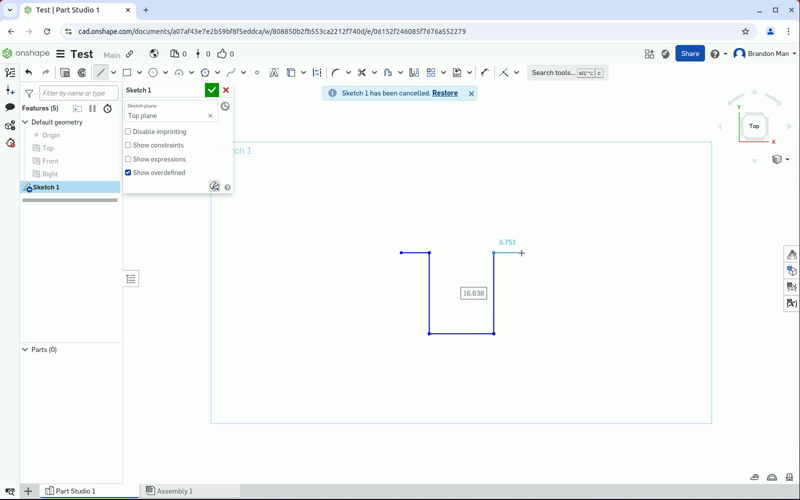
click(521, 252)
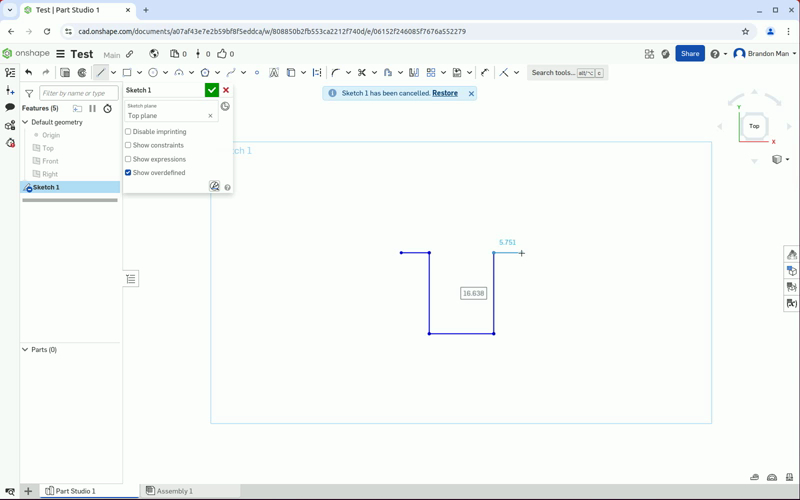
key_up(shift)
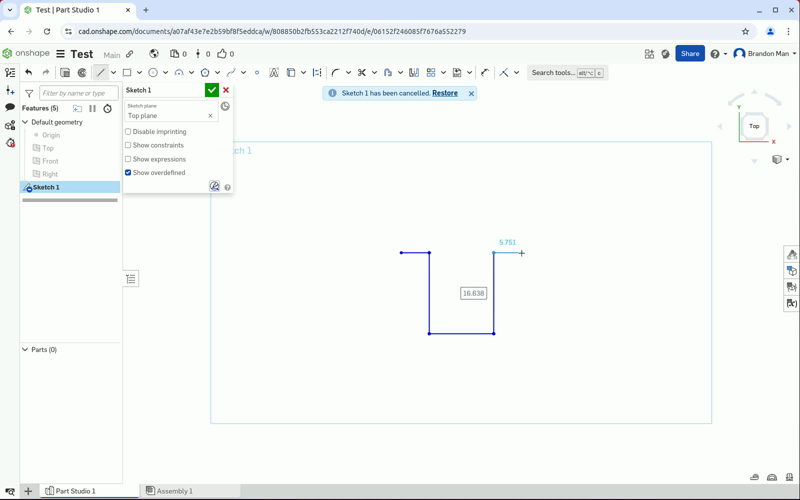
key_down(shift)
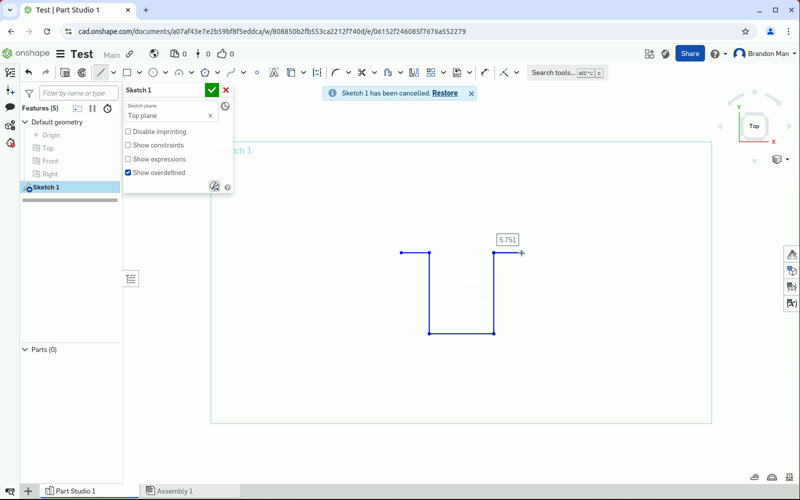
mouse_move(551, 252)
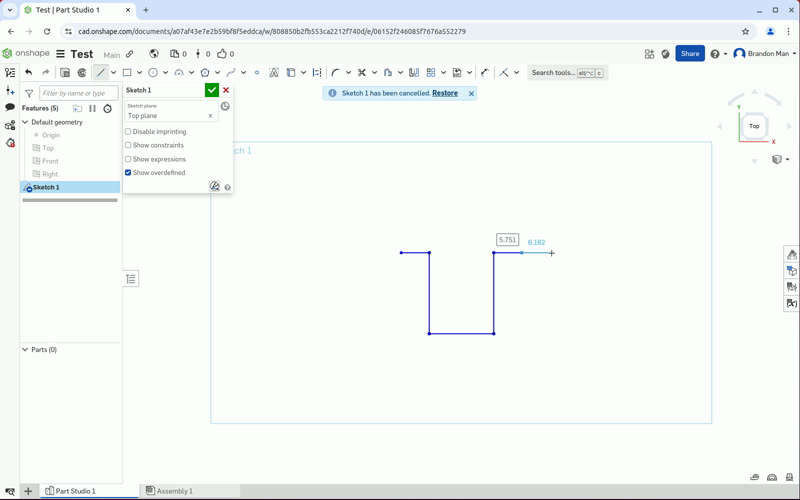
mouse_move(521, 225)
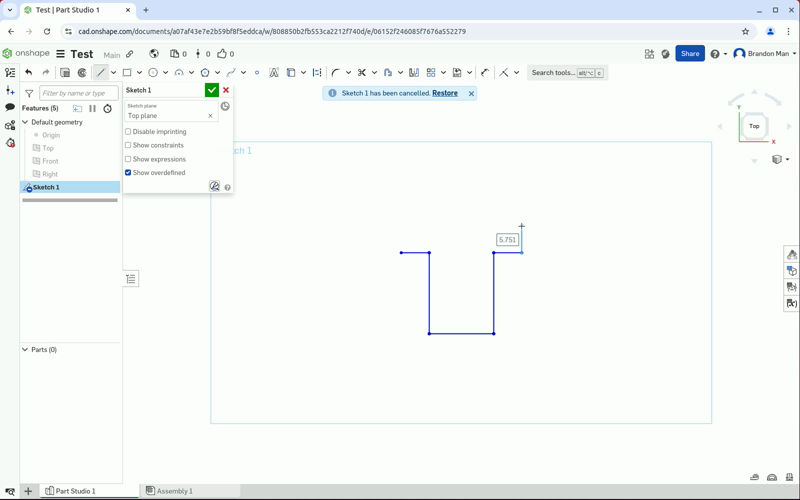
click(521, 225)
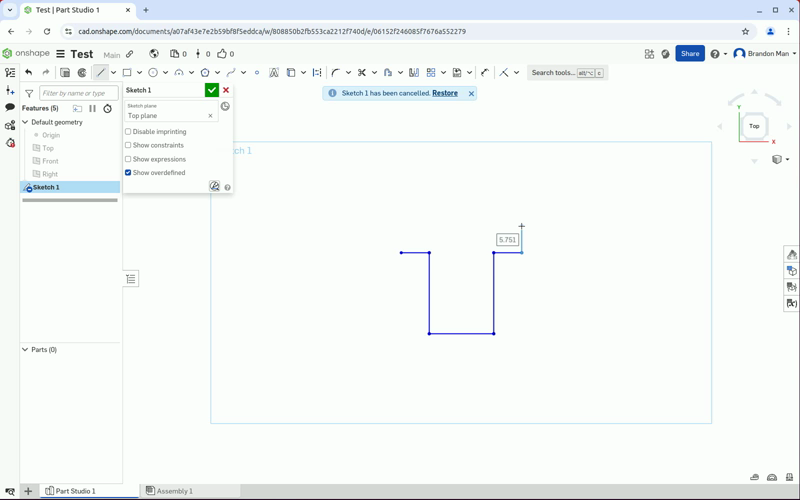
key_up(shift)
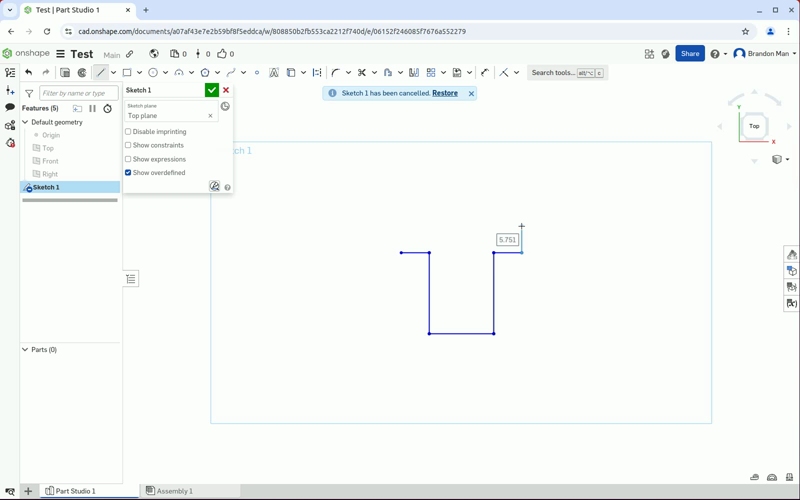
key_down(shift)
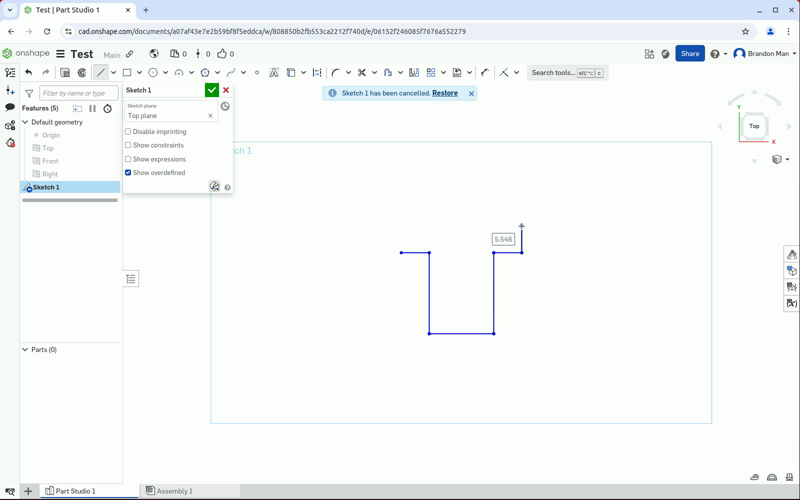
mouse_move(401, 225)
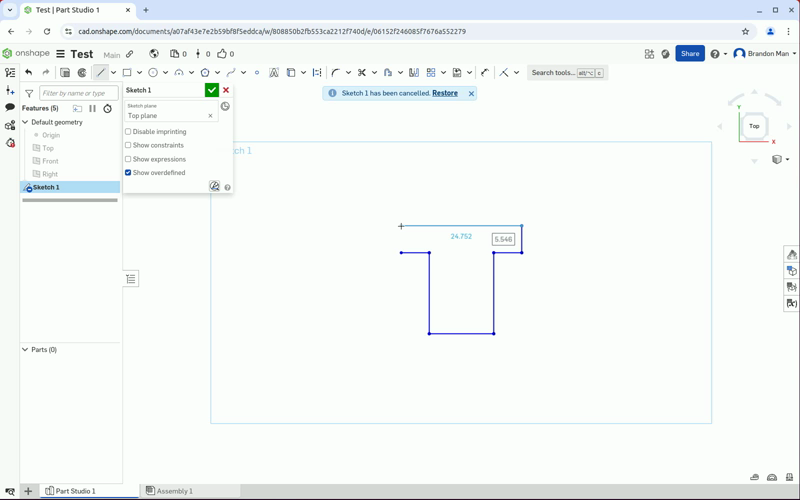
click(401, 225)
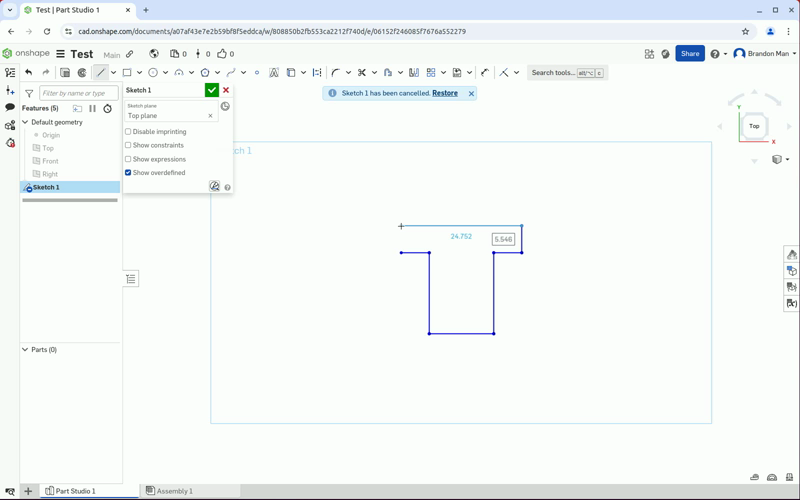
key_up(shift)
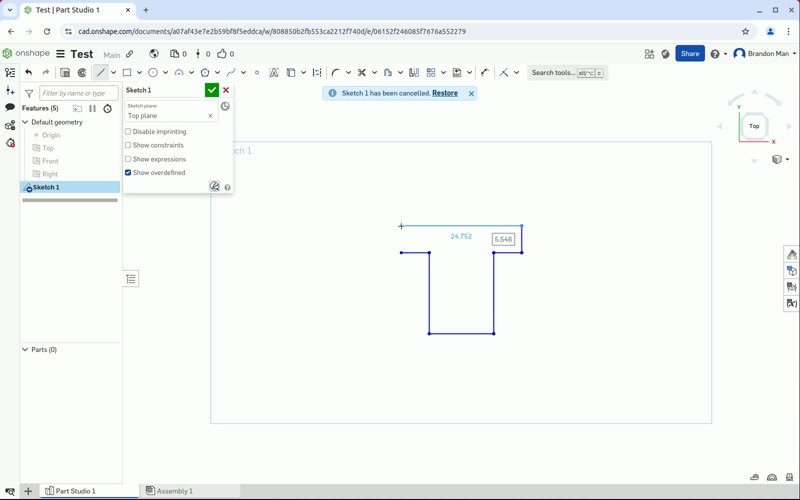
mouse_move(431, 225)
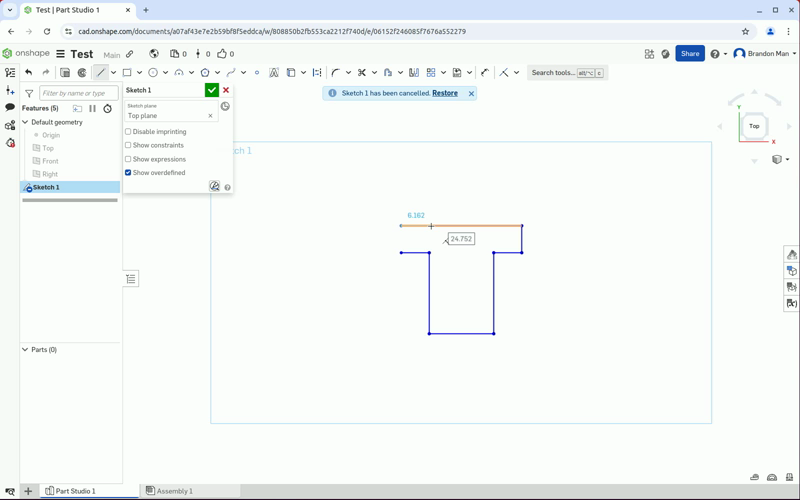
key_down(shift)
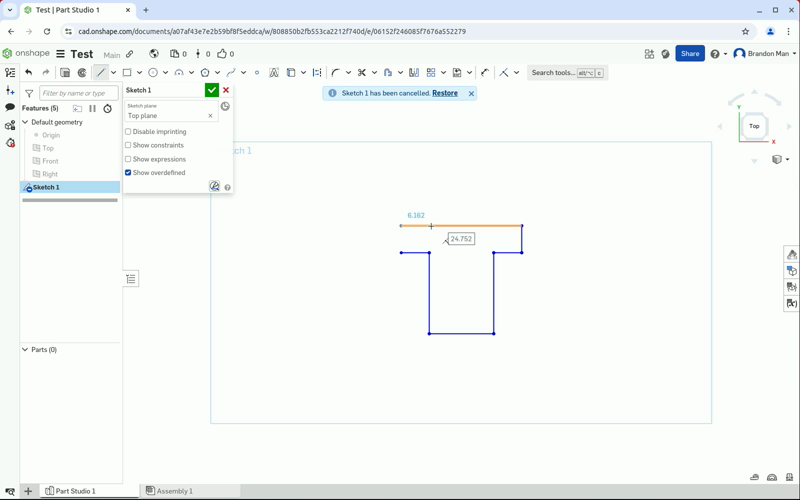
mouse_move(401, 252)
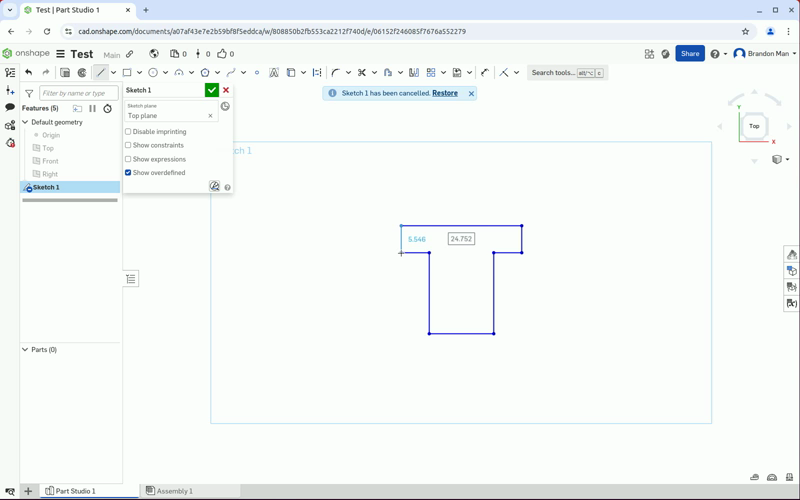
key_up(shift)
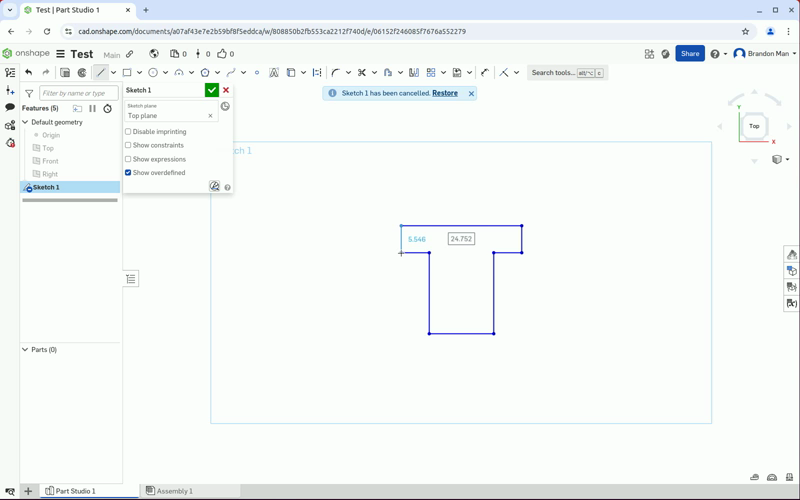
click(401, 252)
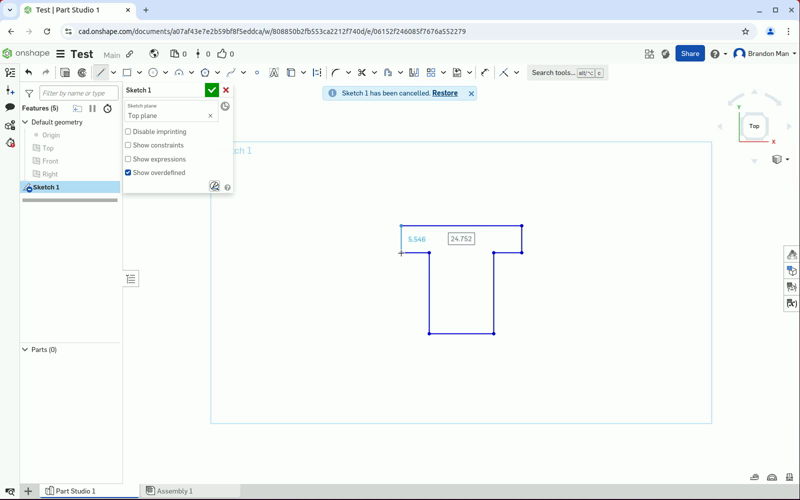
key(esc)
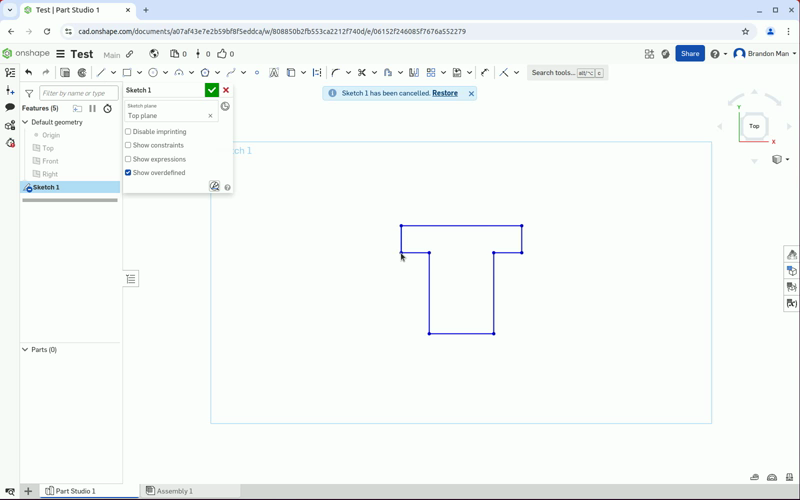
mouse_move(487, 273)
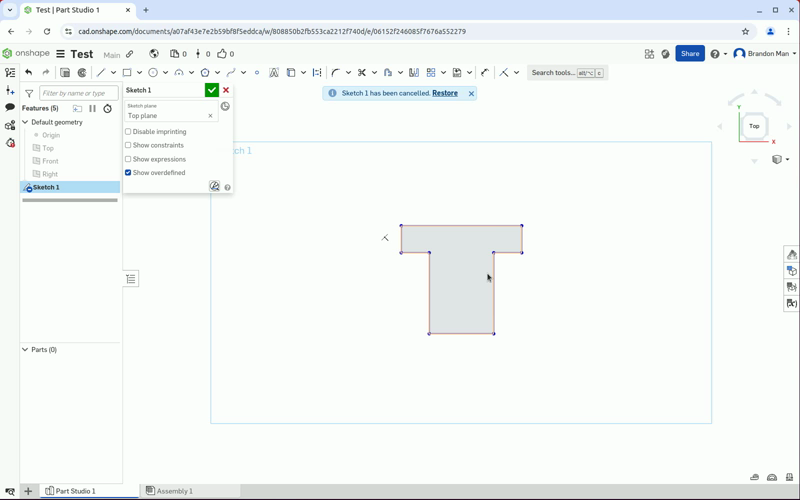
click(487, 273)
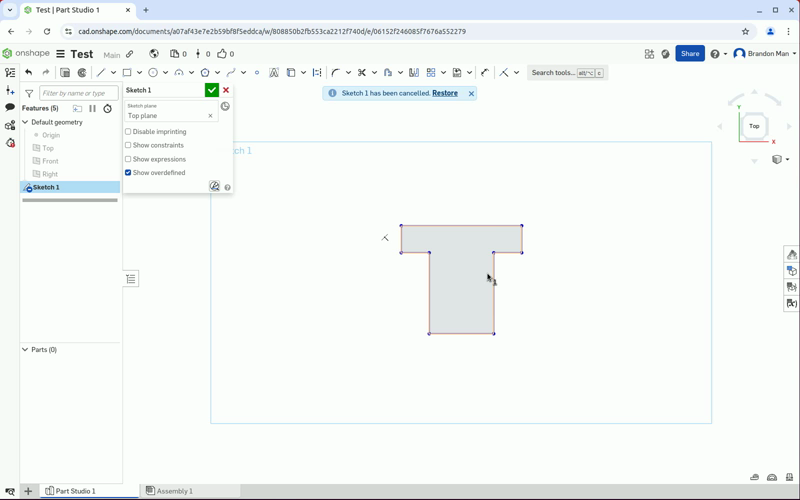
mouse_move(73, 352)
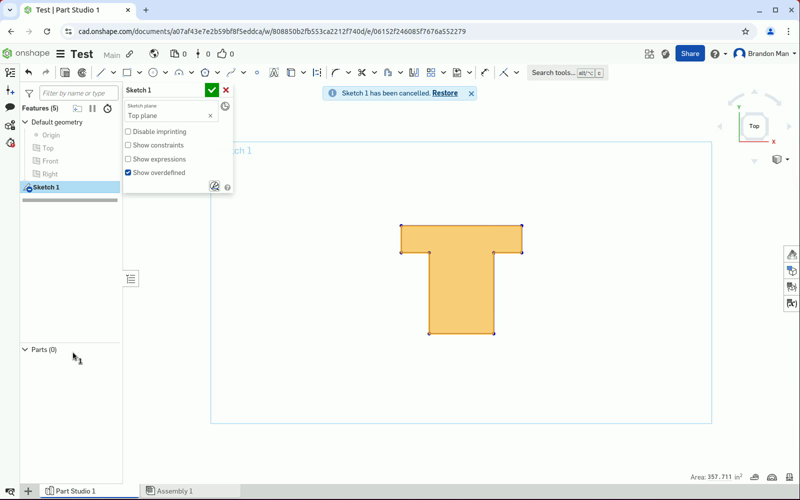
key(shift+y)
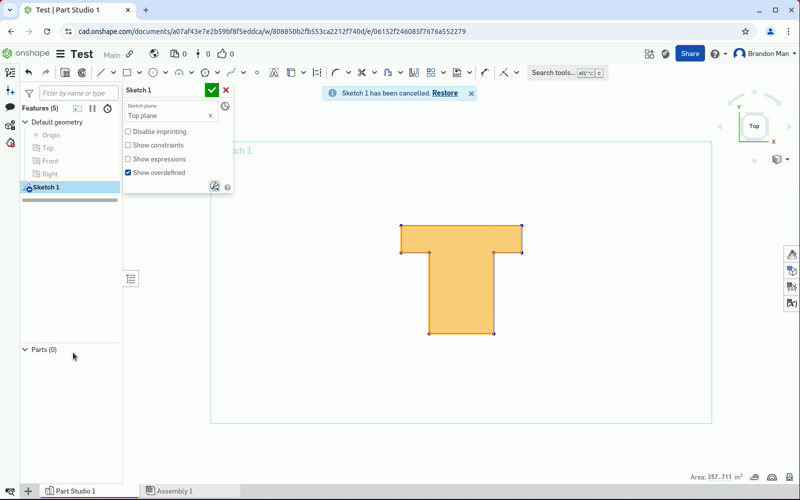
key(shift+e)
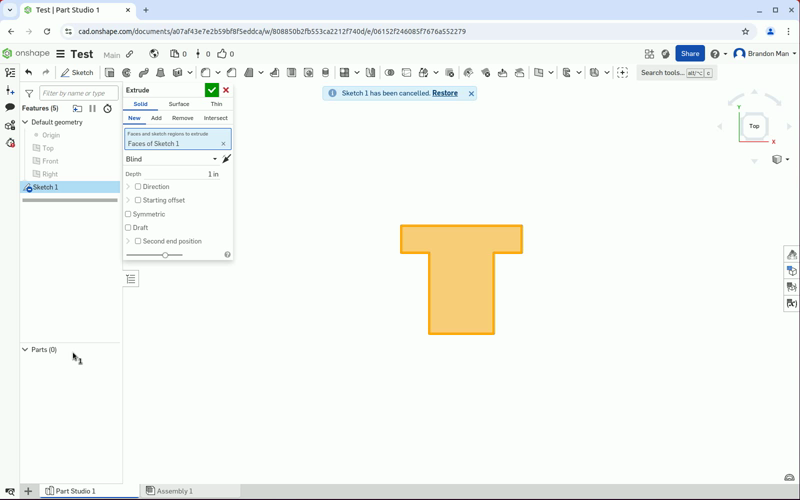
mouse_move(143, 106)
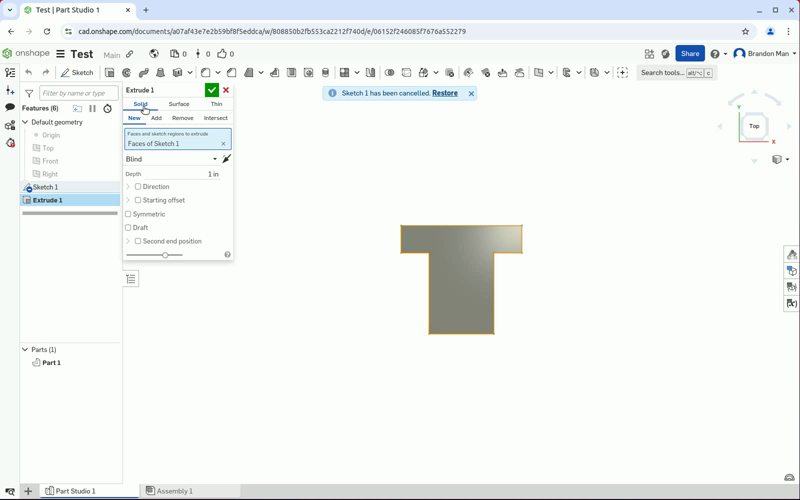
click(143, 106)
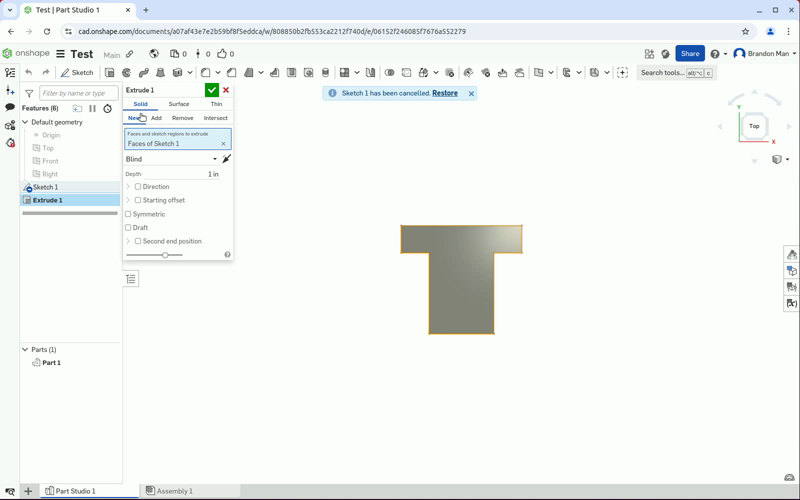
mouse_move(137, 120)
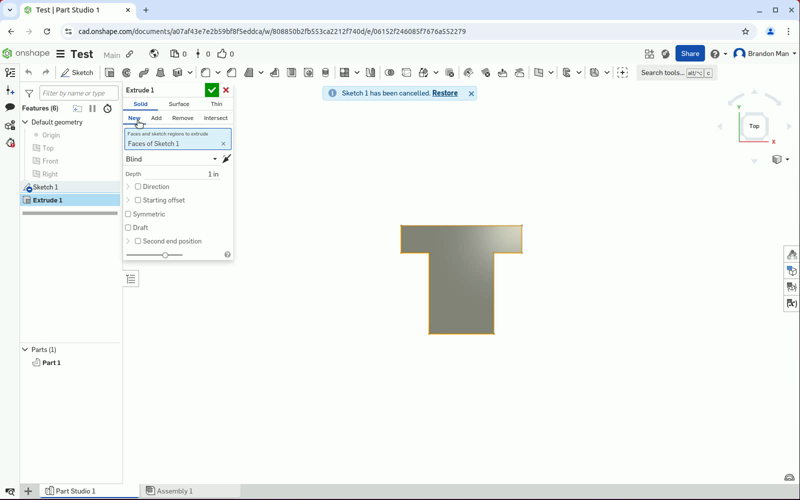
click(137, 120)
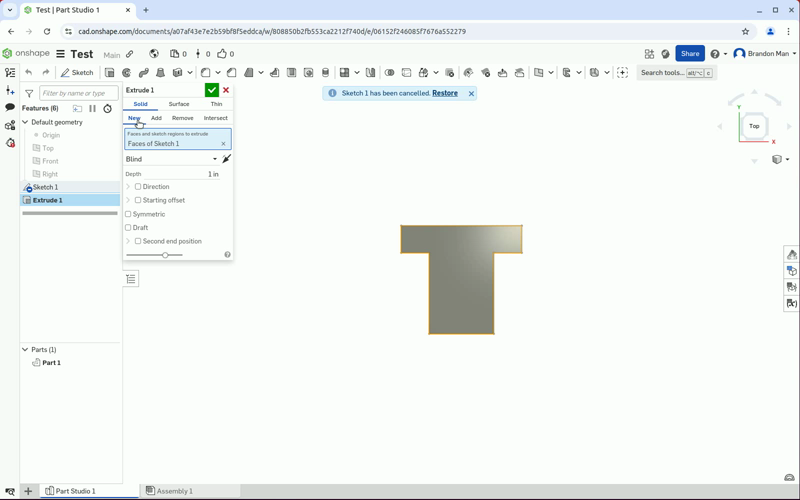
key(tab, 4)
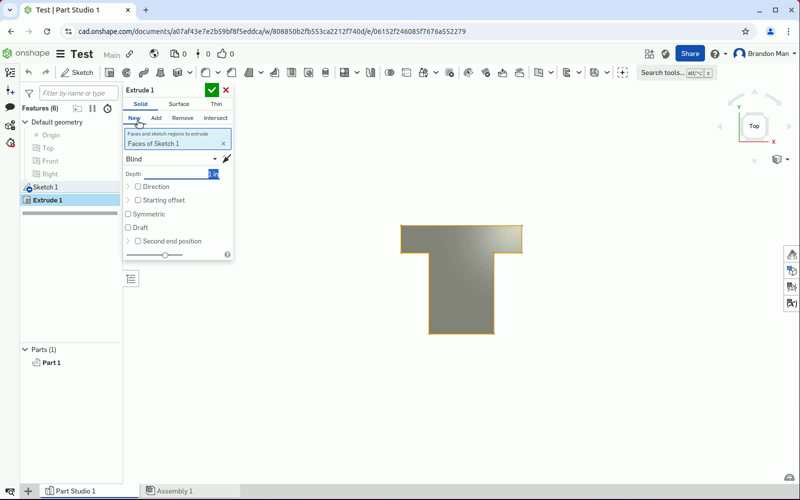
text(8.666)
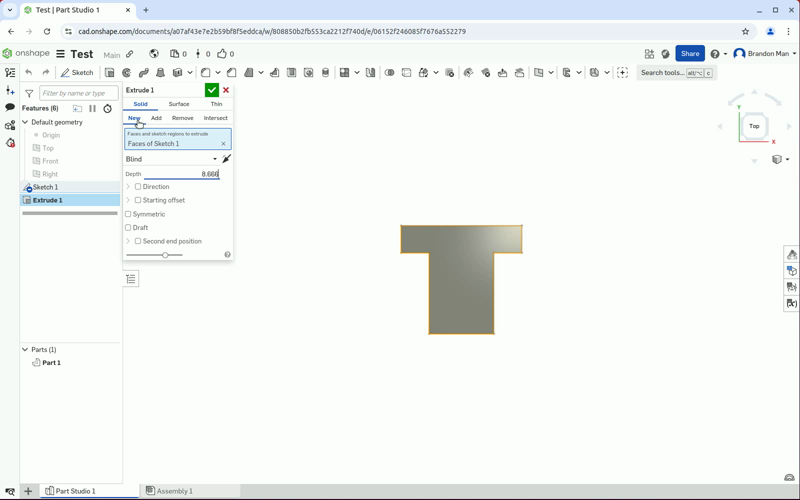
key(enter)
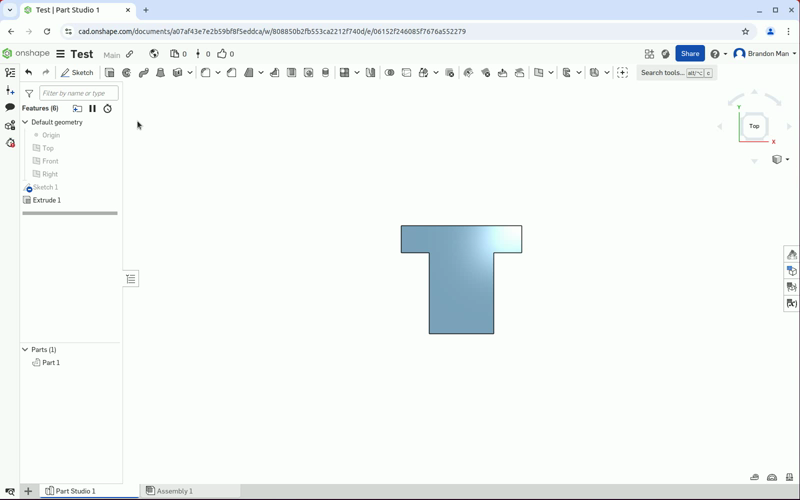
key(shift+h)
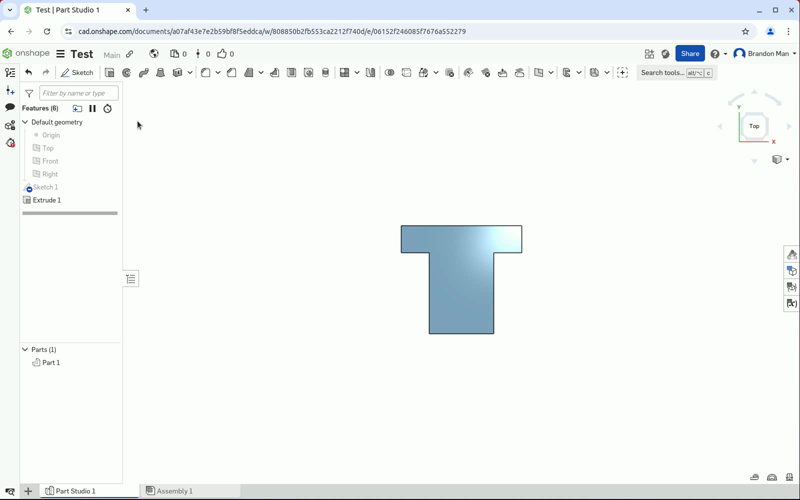
key(shift+h)
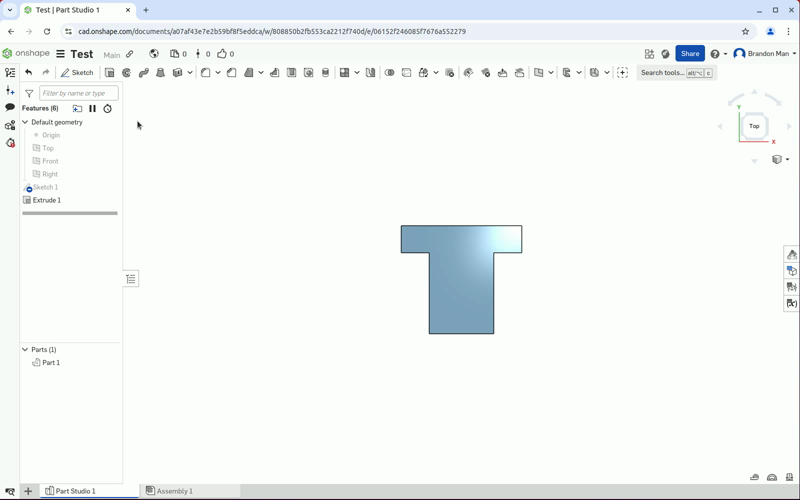
mouse_move(73, 189)
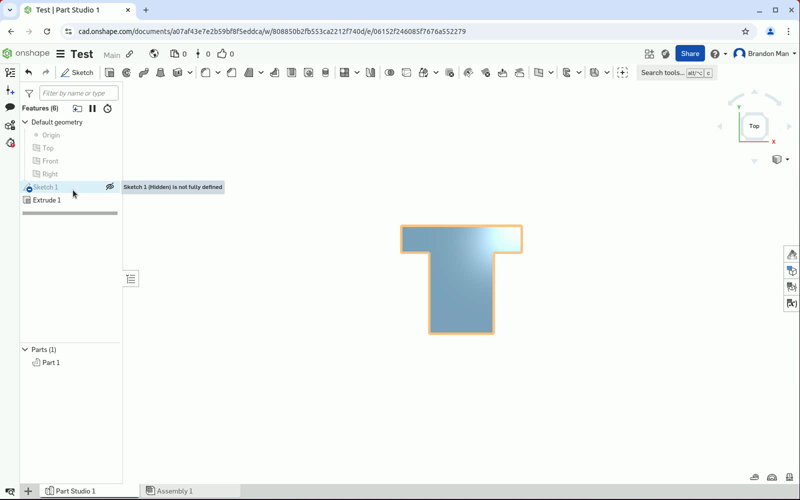
click(73, 189)
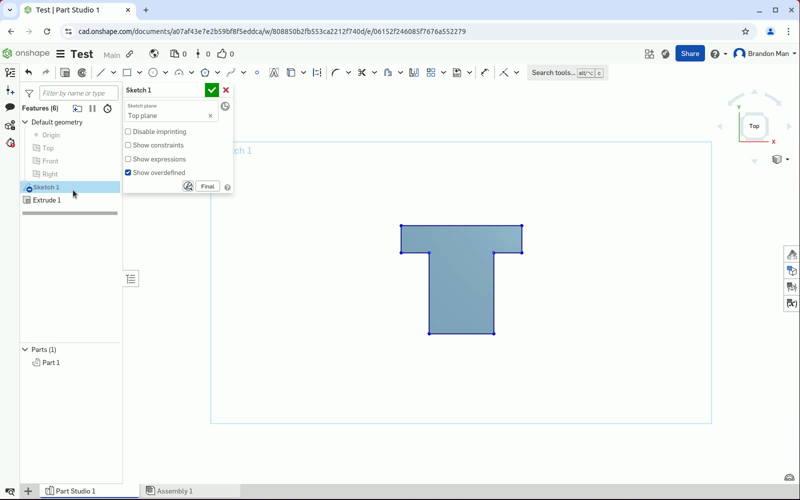
mouse_move(229, 92)
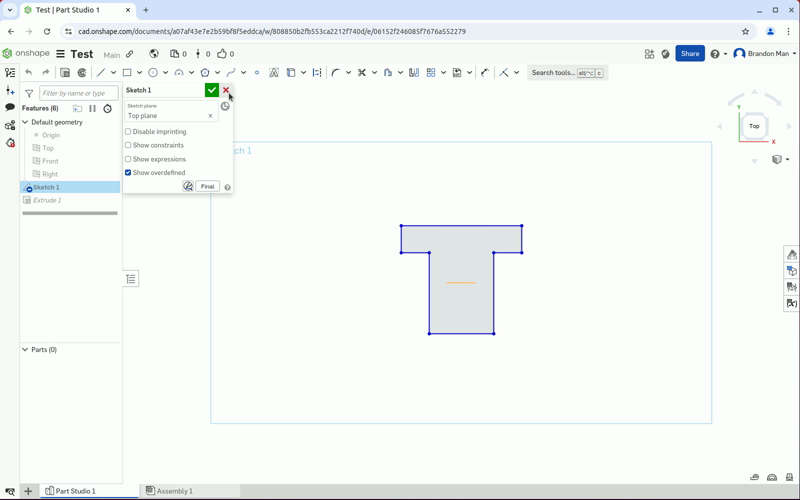
click(229, 92)
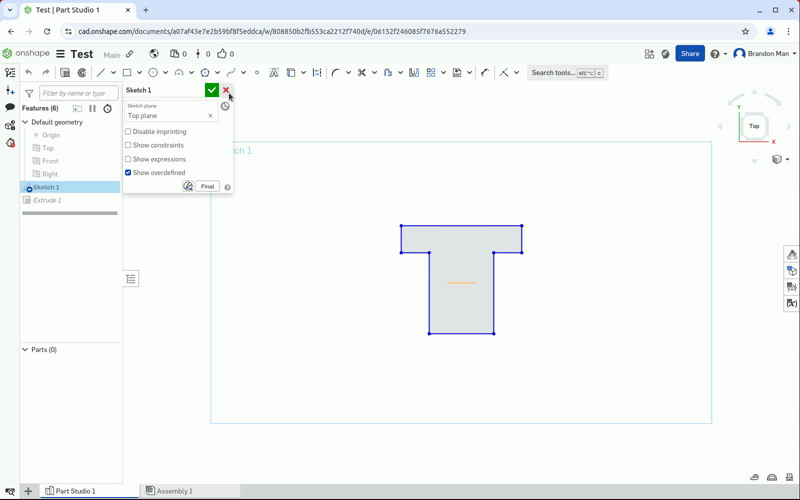
key(shift+s)
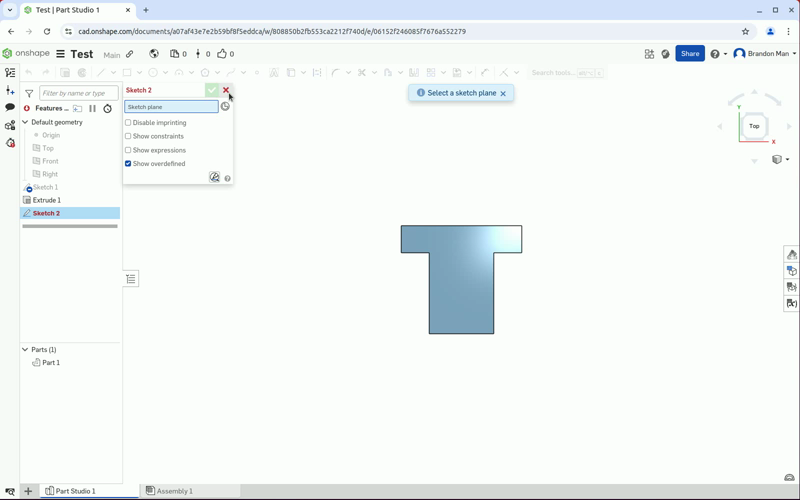
mouse_move(73, 150)
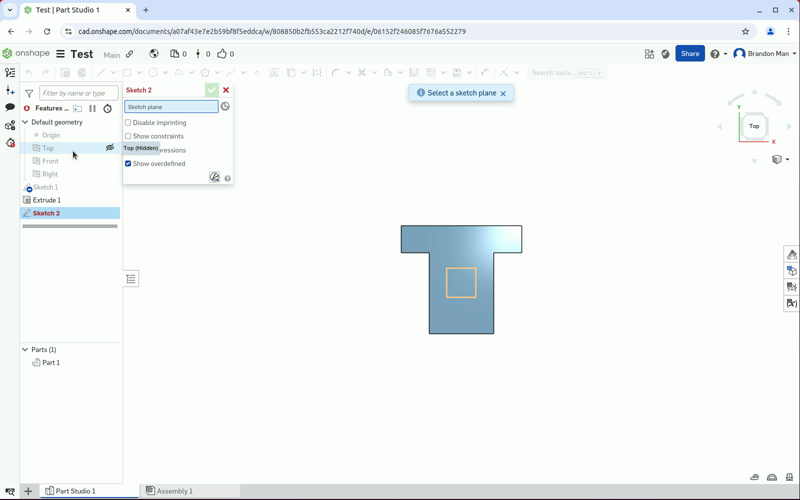
click(73, 150)
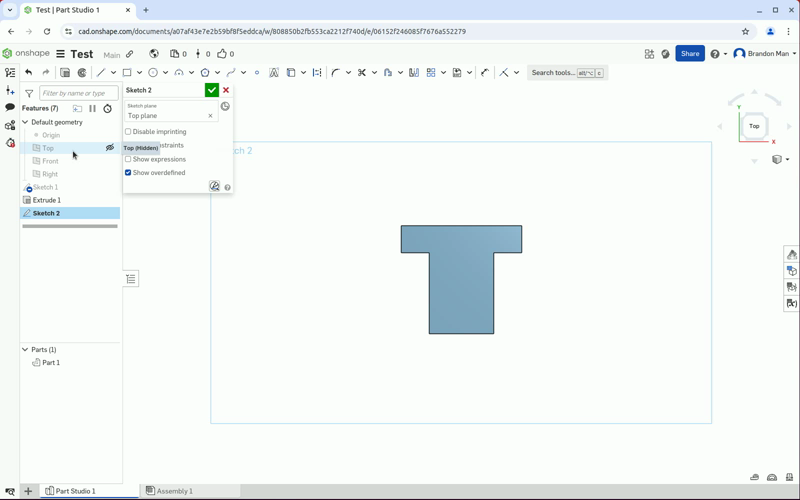
mouse_move(73, 352)
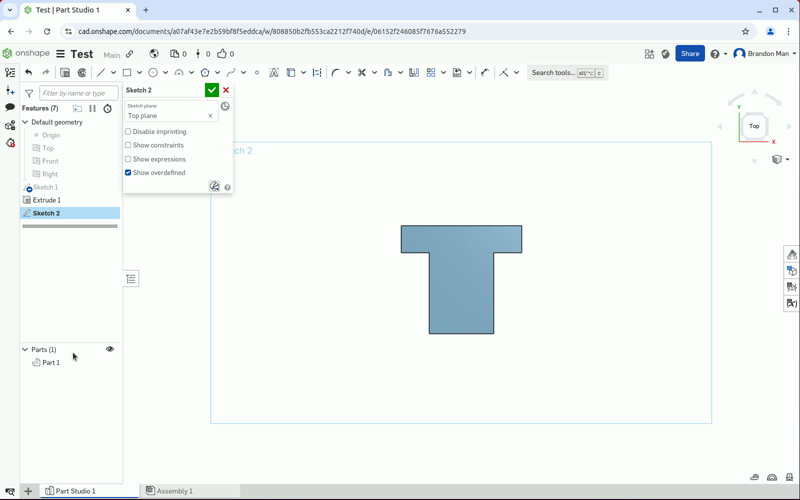
key(y)
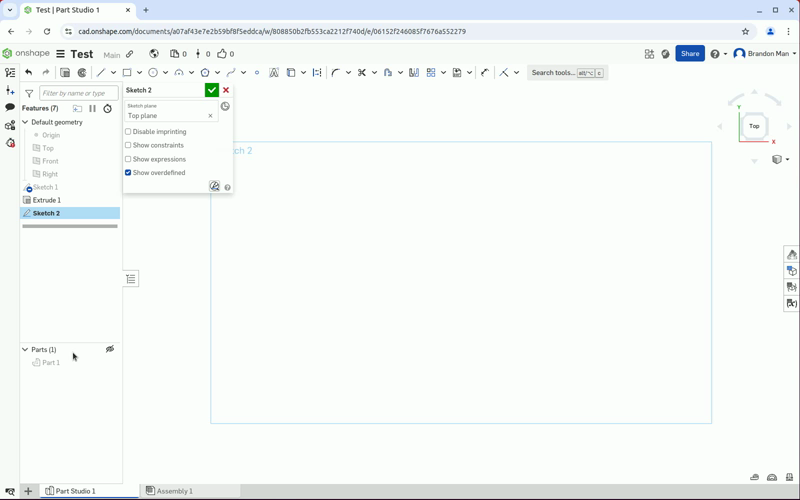
key(l)
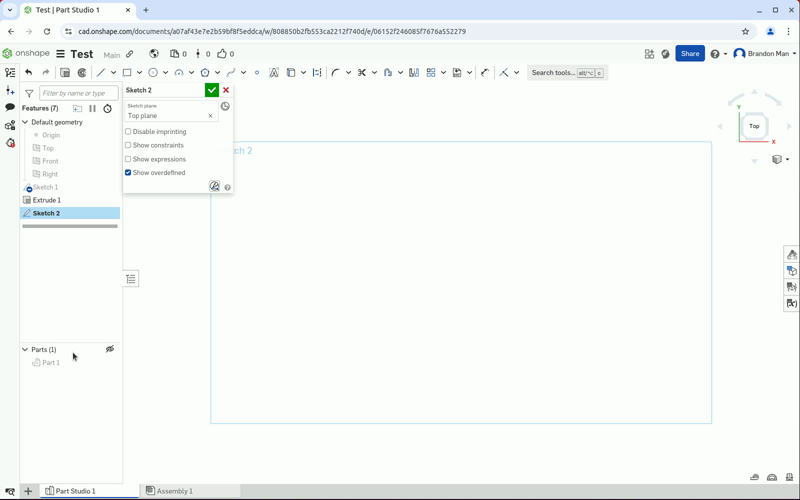
key_down(shift)
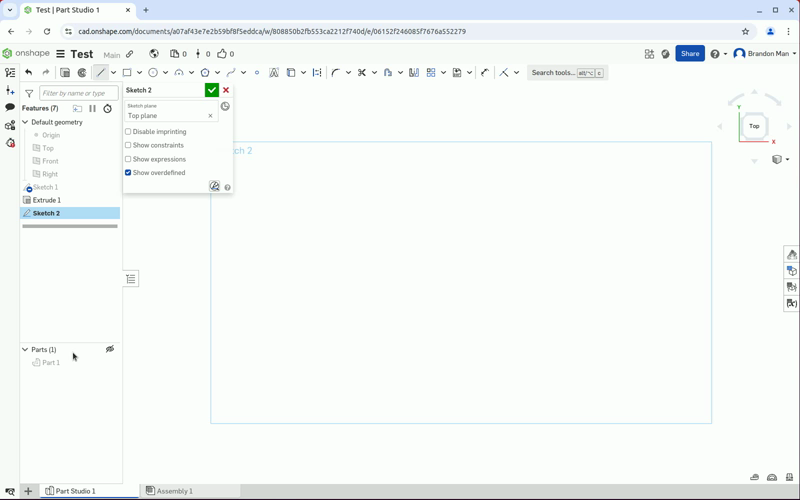
mouse_move(374, 252)
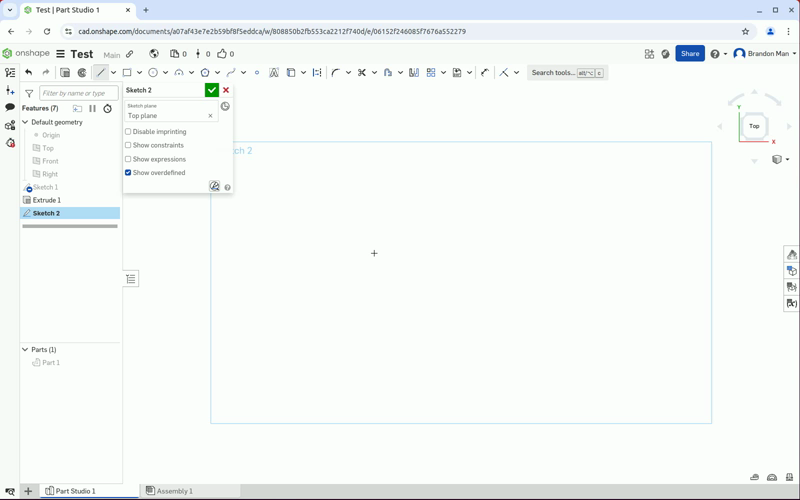
click(374, 252)
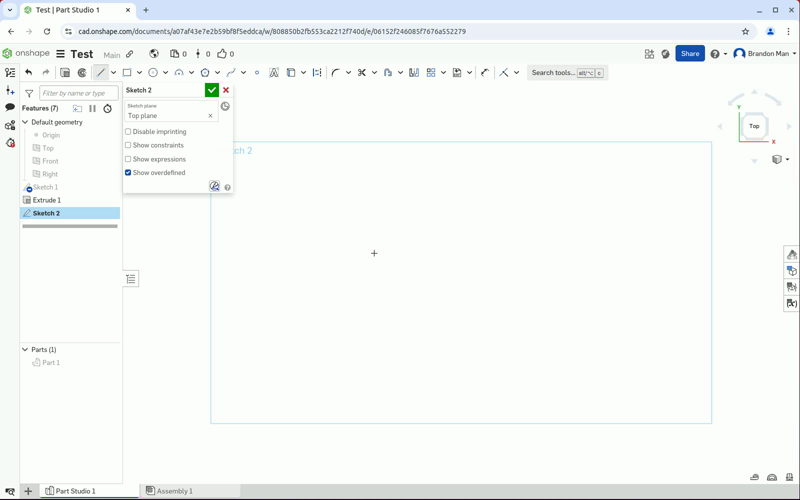
key_up(shift)
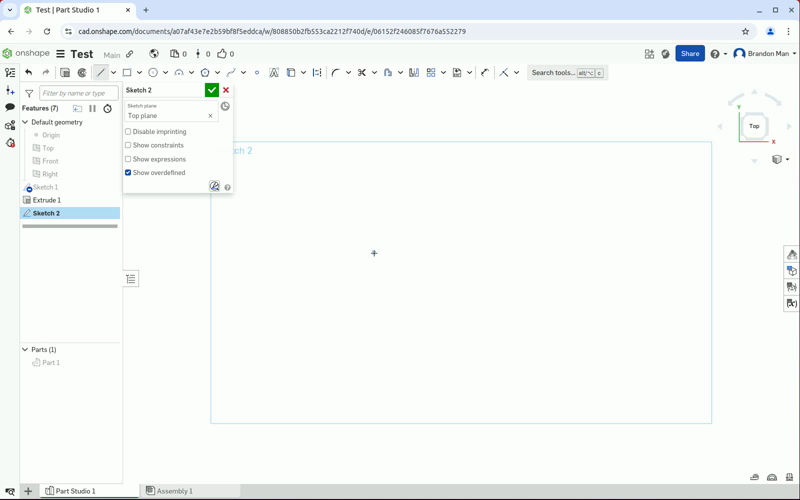
key_down(shift)
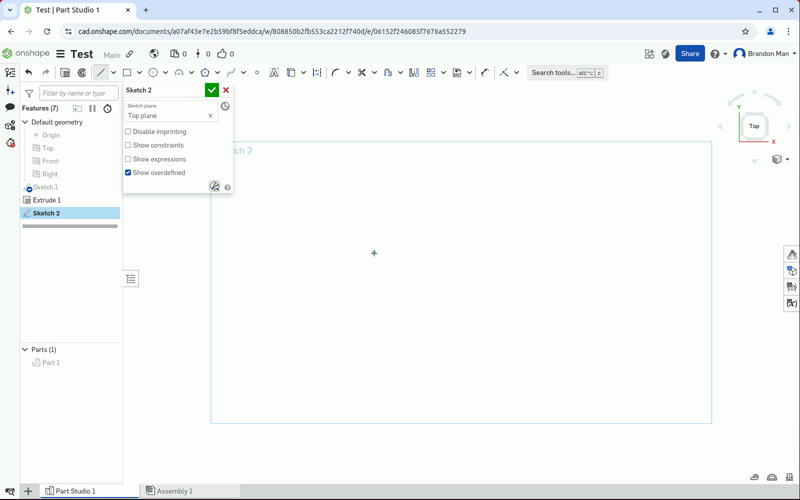
mouse_move(404, 252)
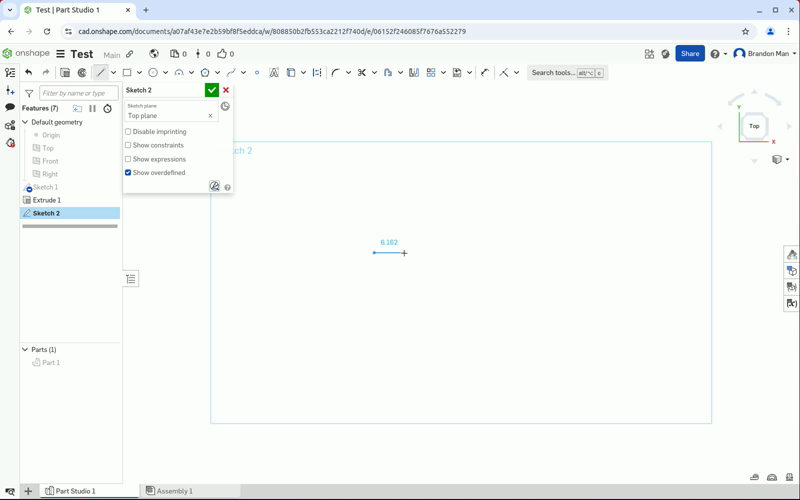
mouse_move(401, 252)
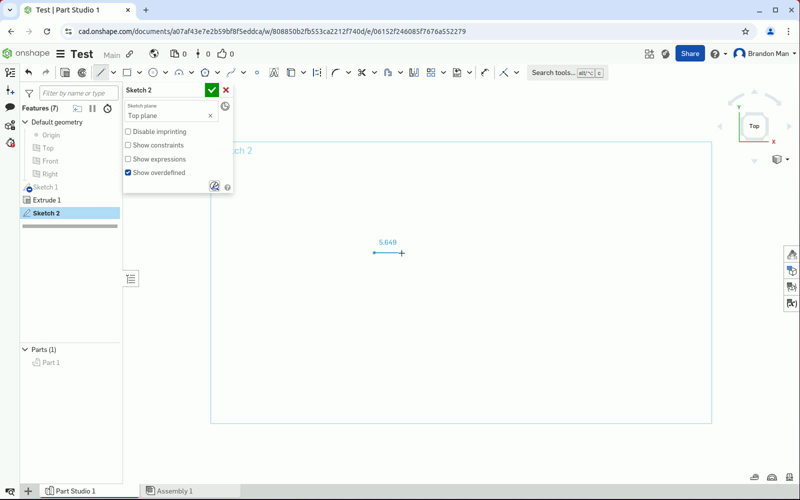
click(401, 252)
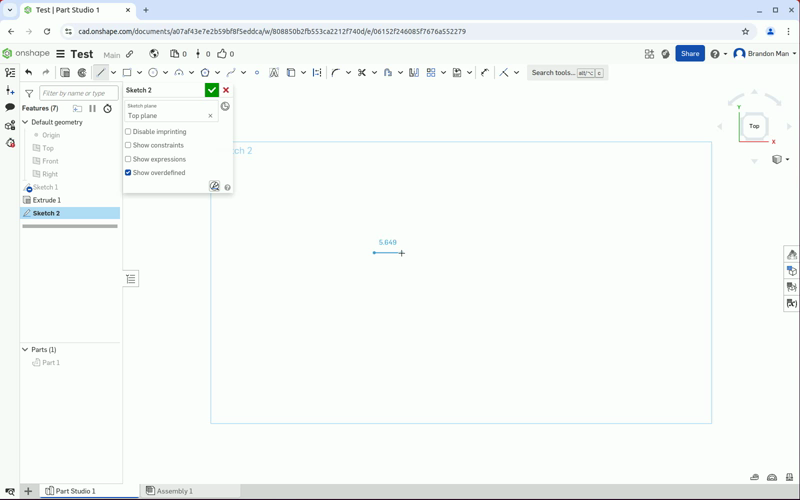
key_up(shift)
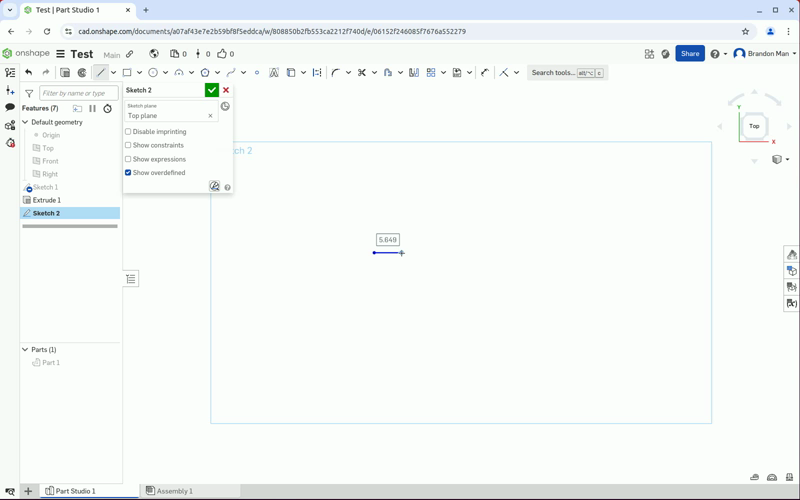
key_down(shift)
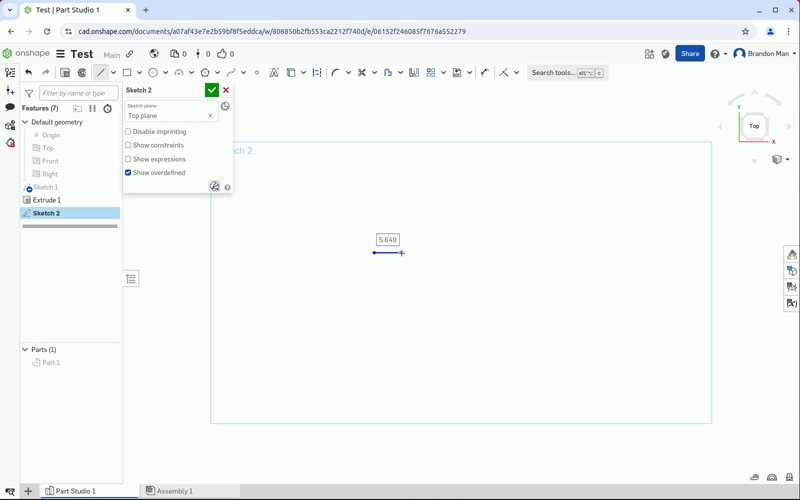
mouse_move(431, 252)
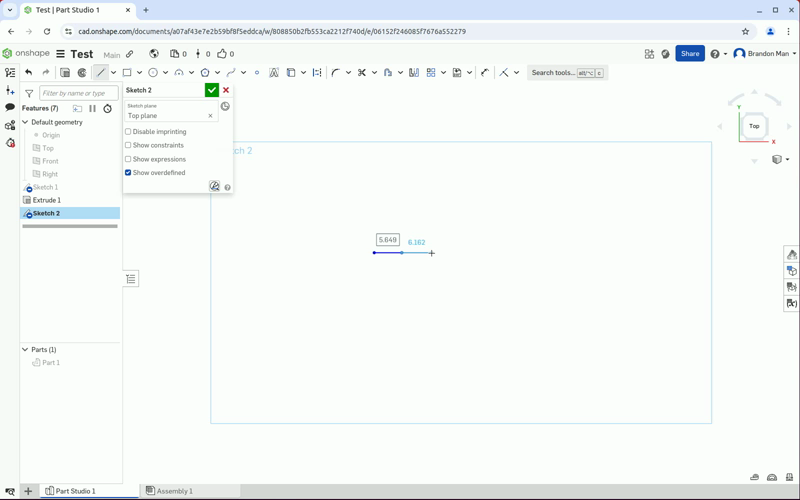
mouse_move(401, 225)
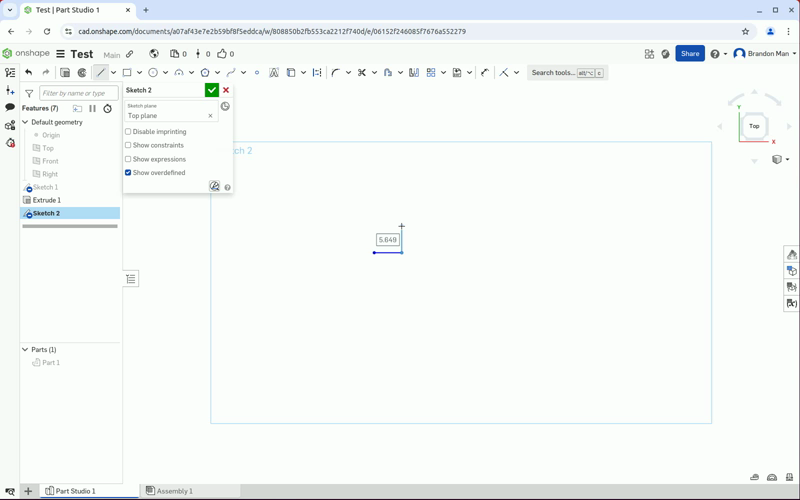
click(401, 225)
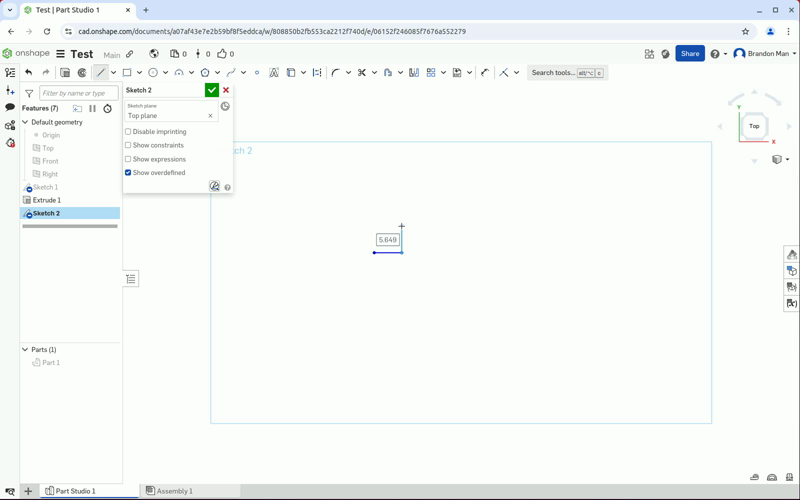
key_up(shift)
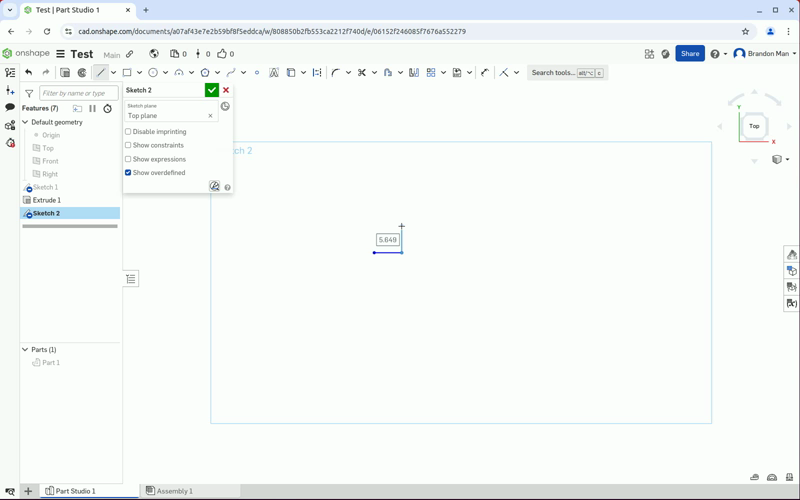
key_down(shift)
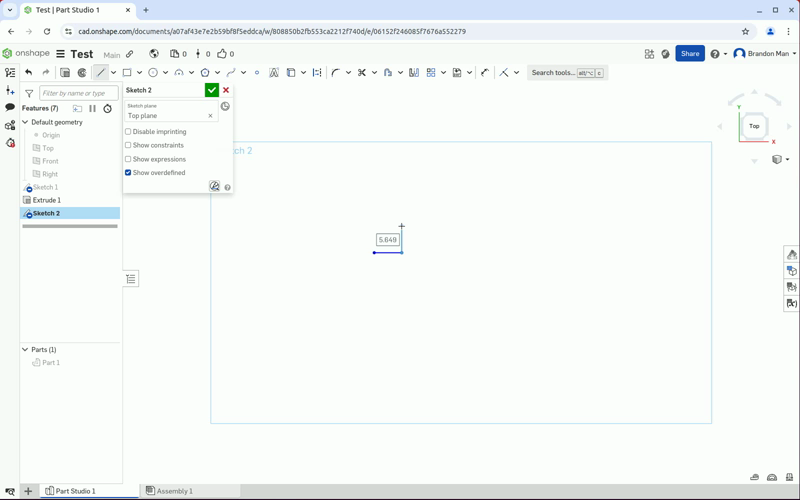
mouse_move(431, 225)
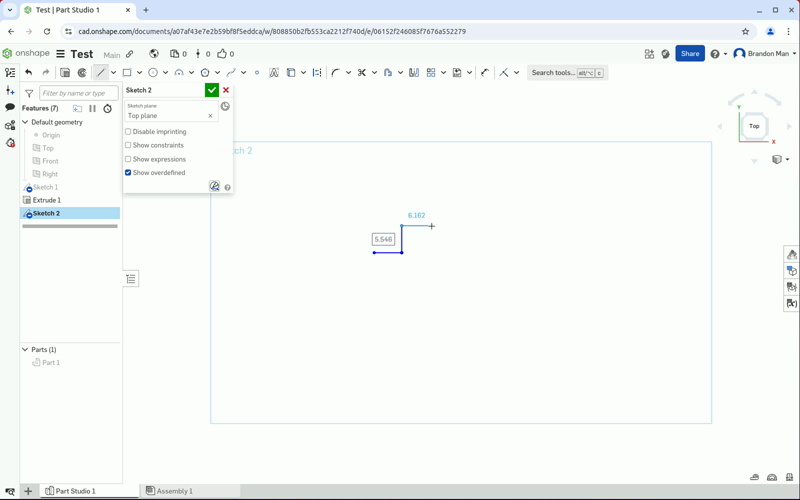
mouse_move(374, 225)
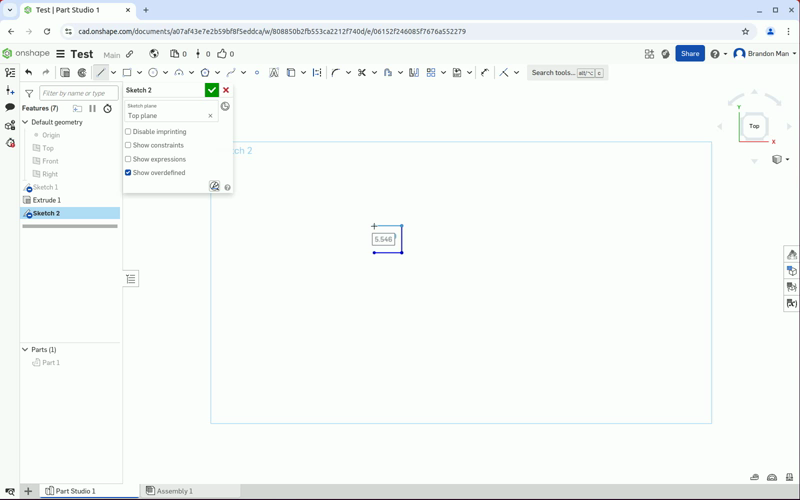
click(374, 225)
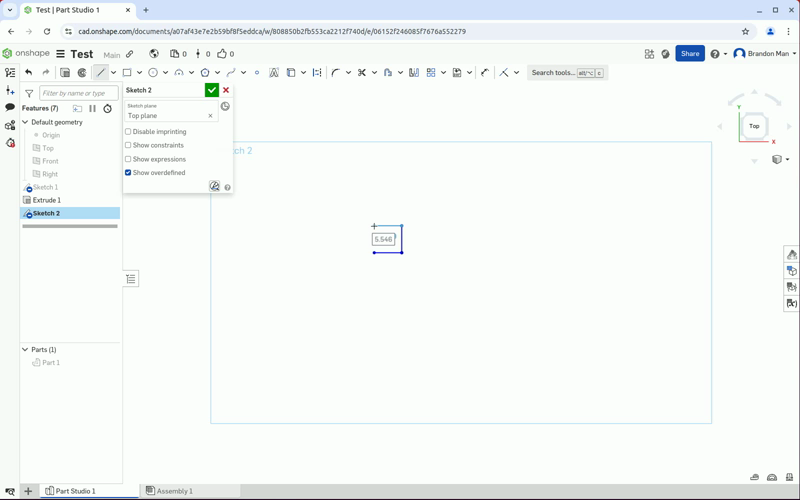
key_up(shift)
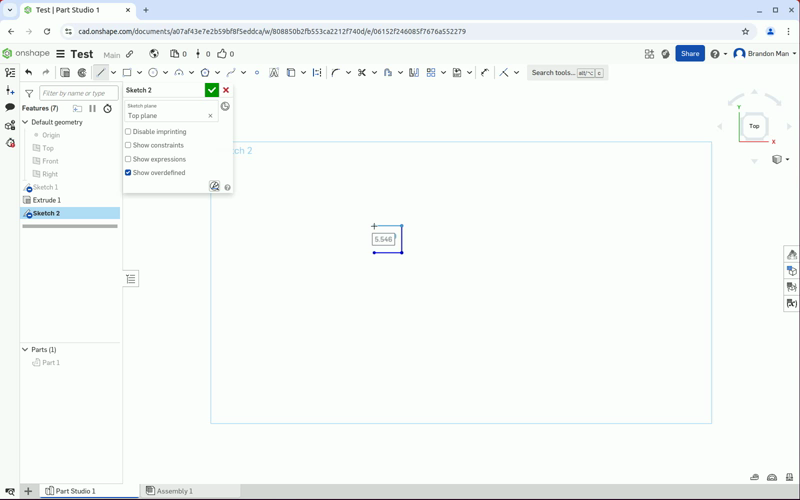
mouse_move(404, 225)
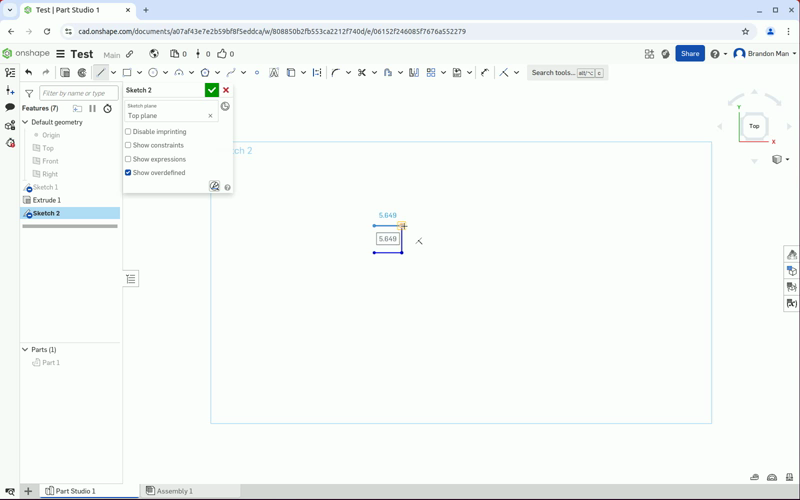
key_down(shift)
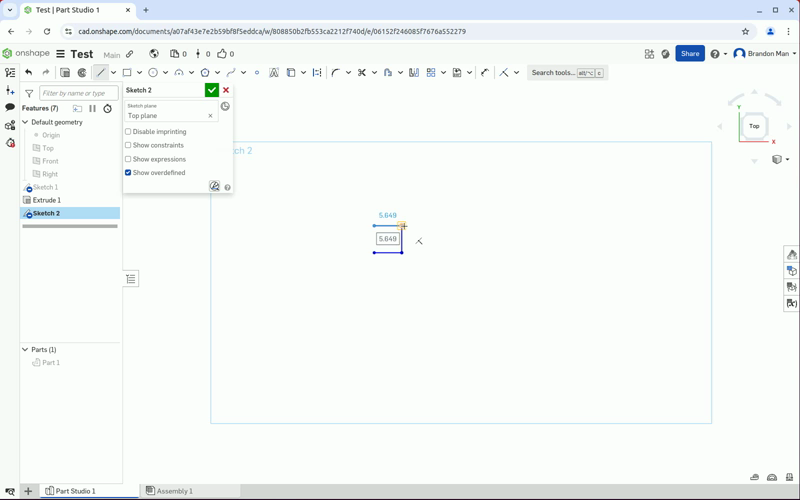
mouse_move(374, 252)
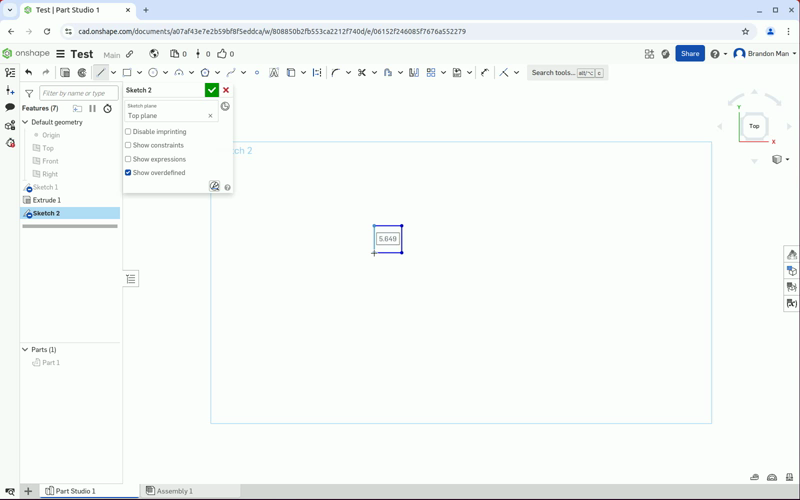
key_up(shift)
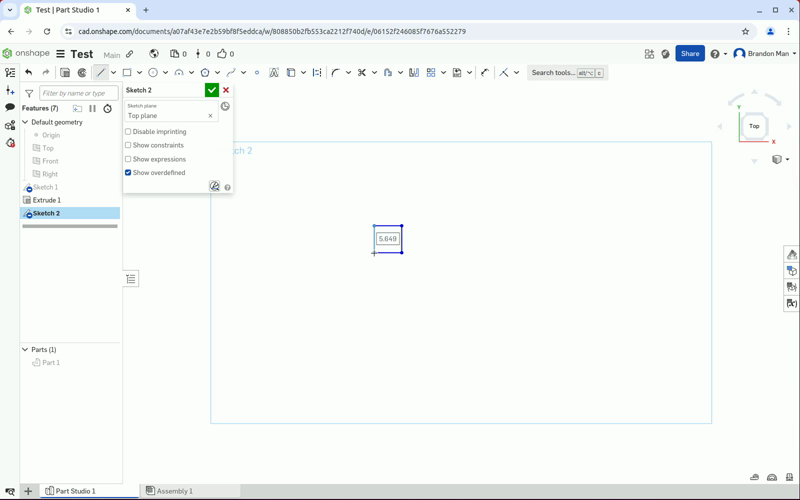
click(374, 252)
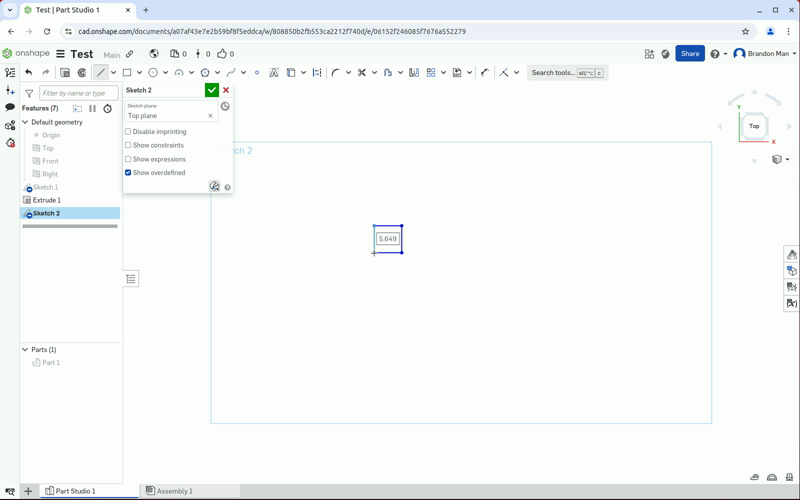
key(esc)
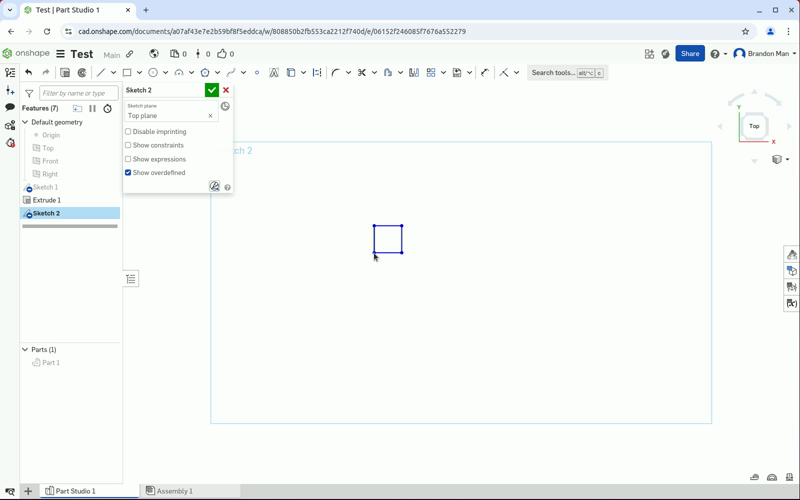
mouse_move(394, 251)
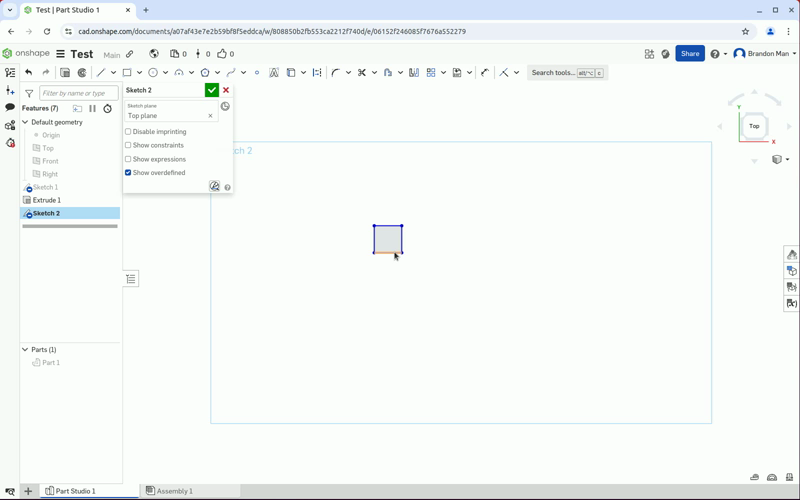
scroll(6)
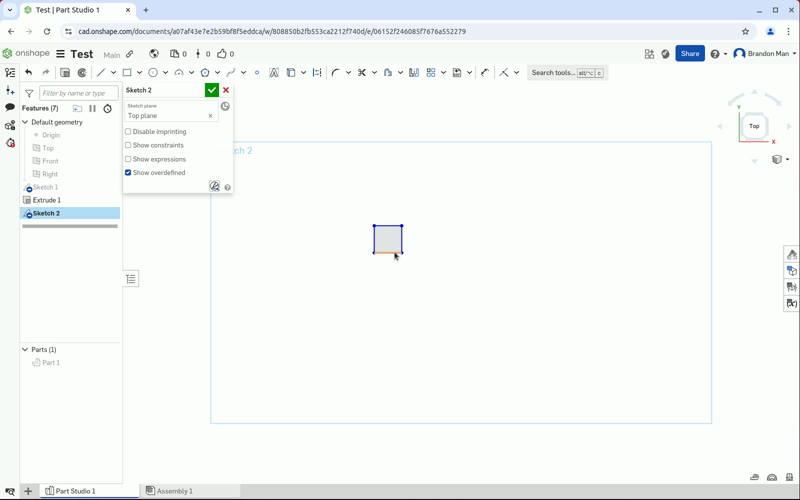
scroll(6)
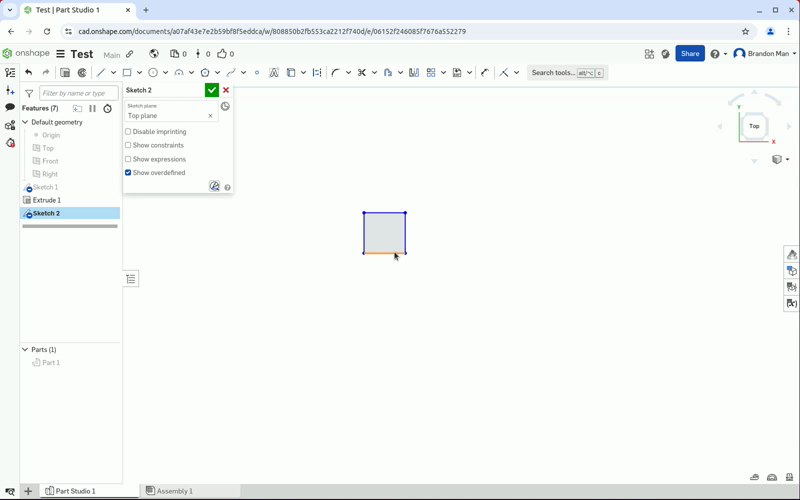
scroll(6)
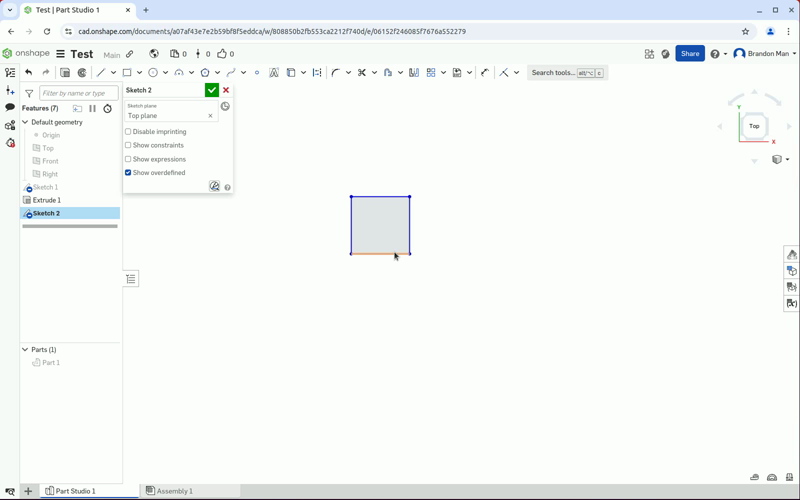
scroll(6)
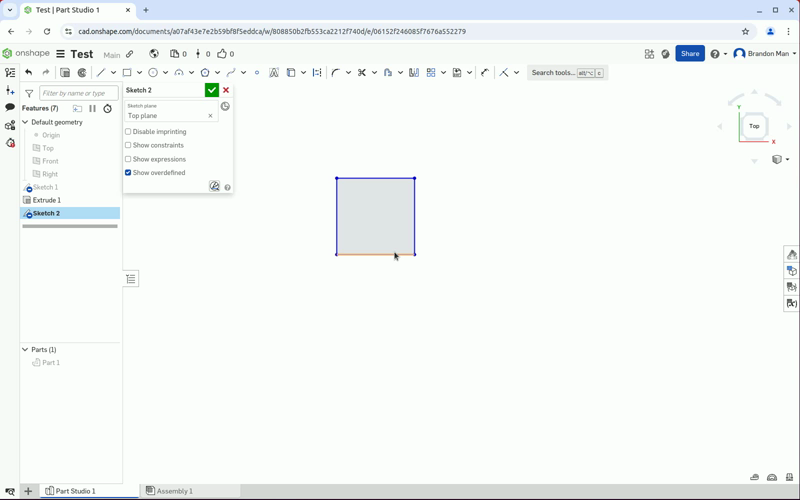
scroll(6)
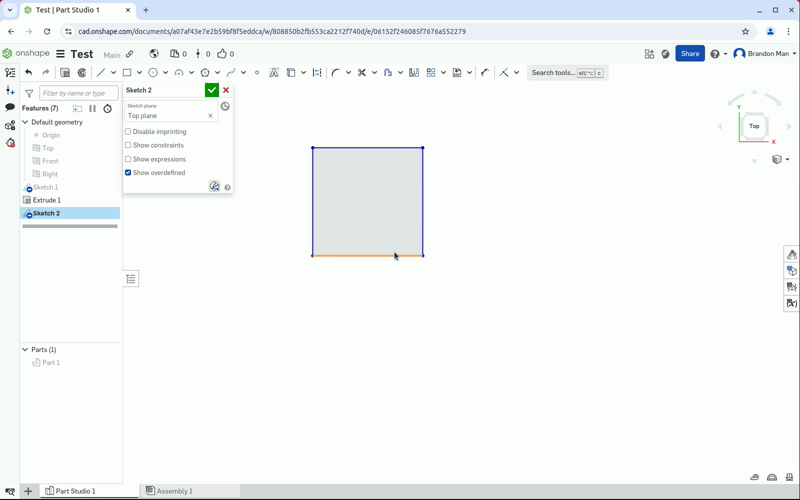
scroll(6)
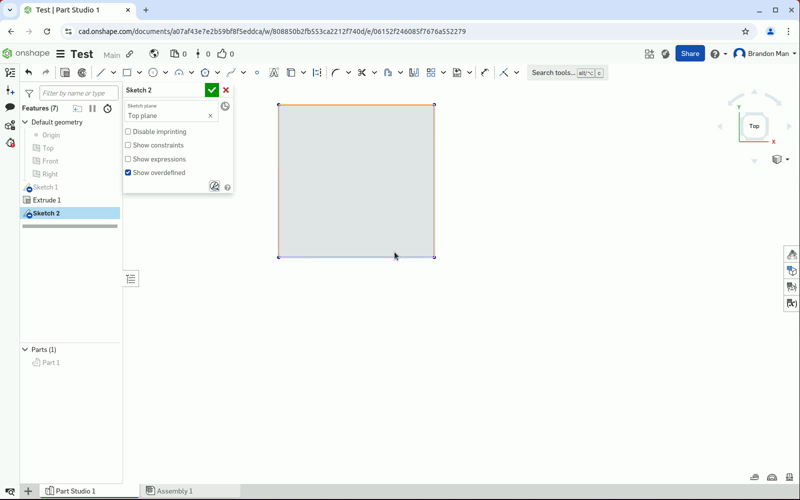
scroll(6)
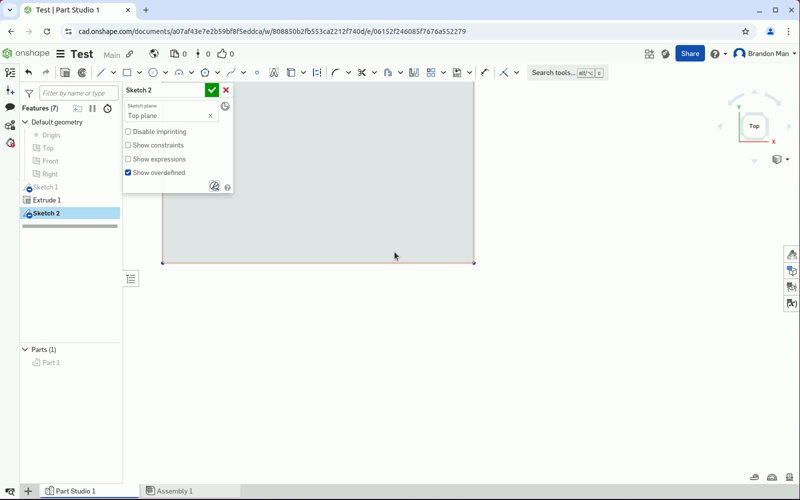
click(394, 251)
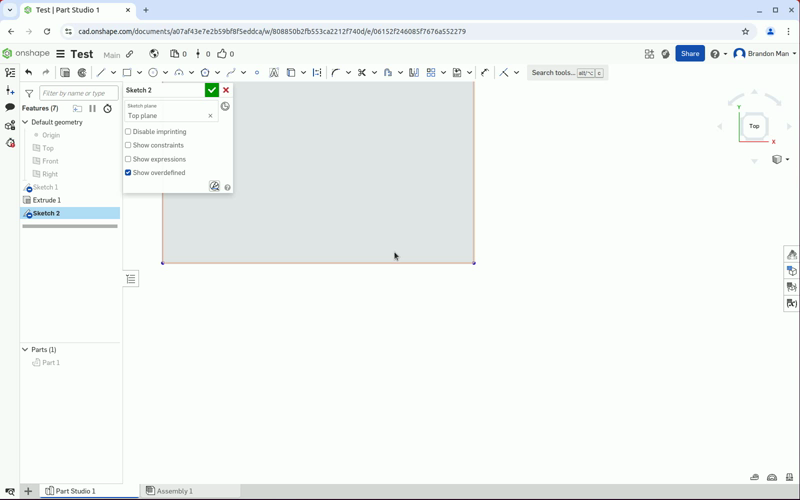
scroll(-6)
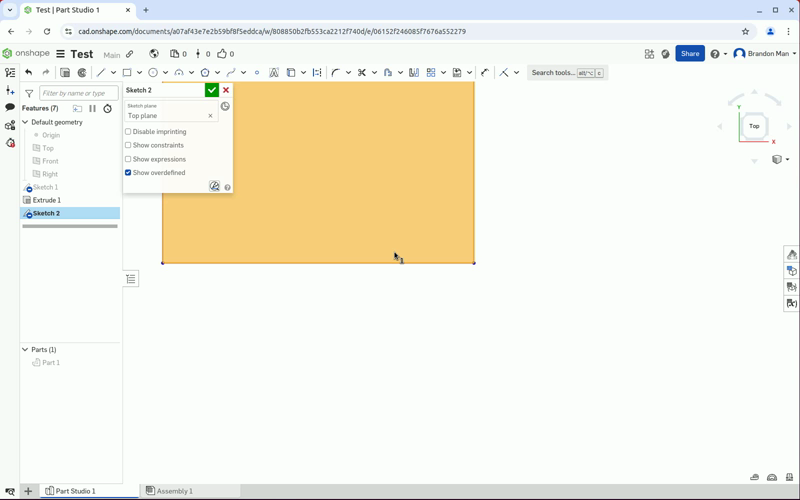
scroll(-6)
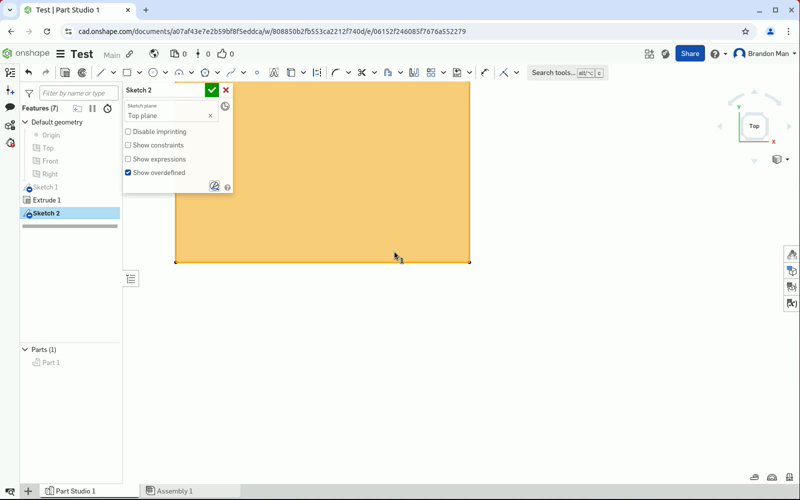
scroll(-6)
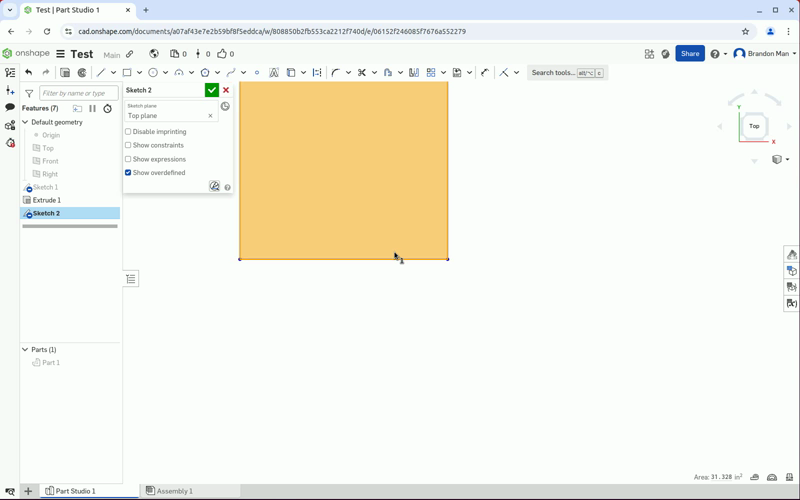
scroll(-6)
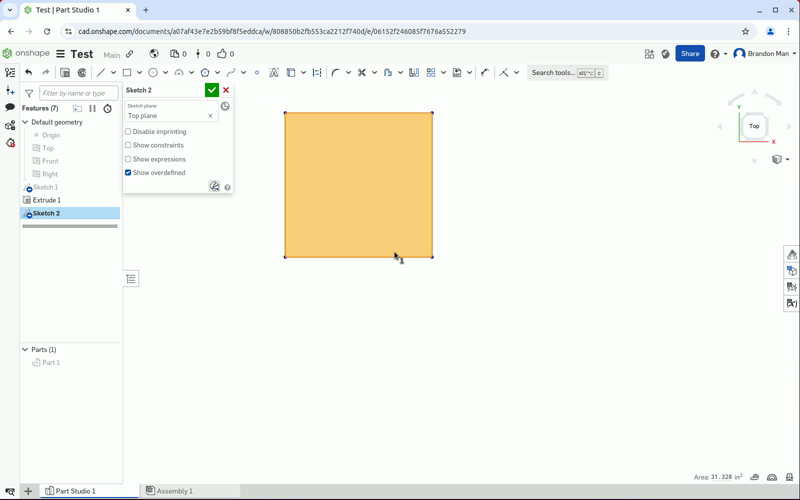
scroll(-6)
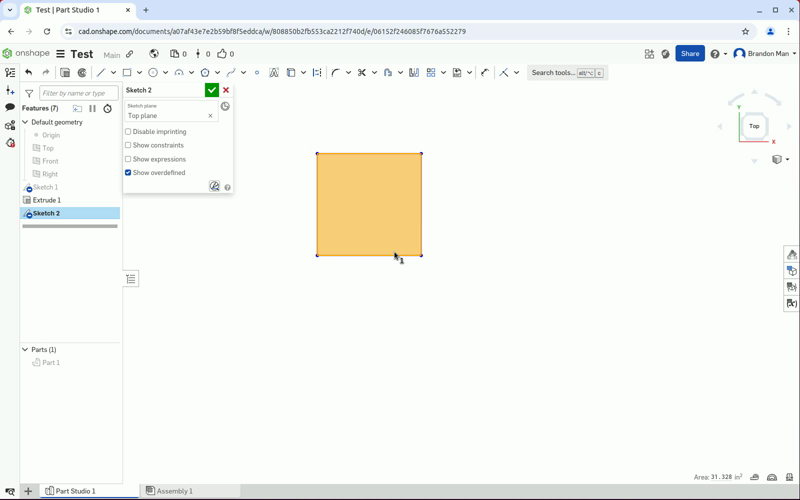
scroll(-6)
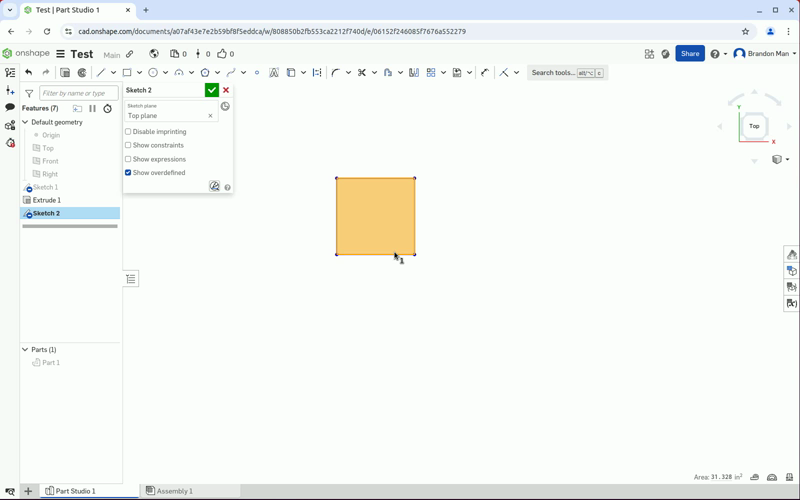
scroll(-6)
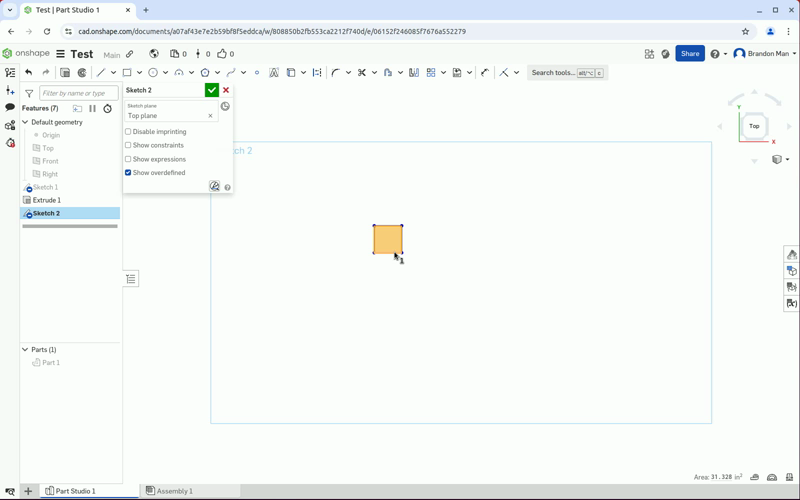
mouse_move(73, 352)
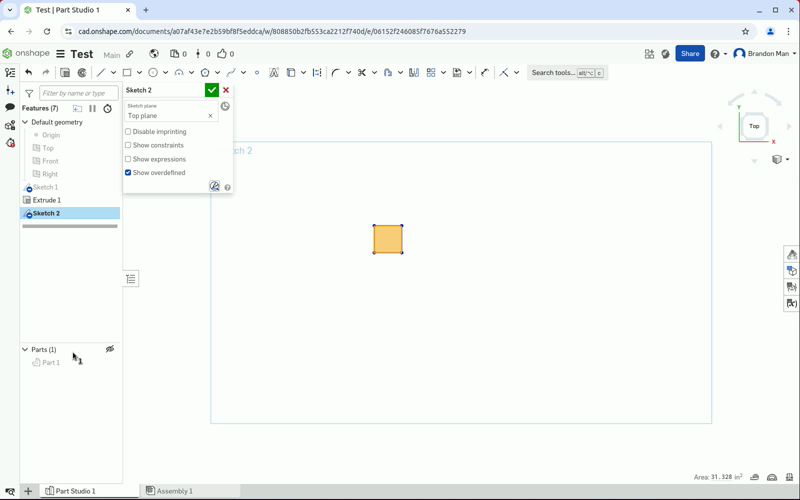
key(shift+y)
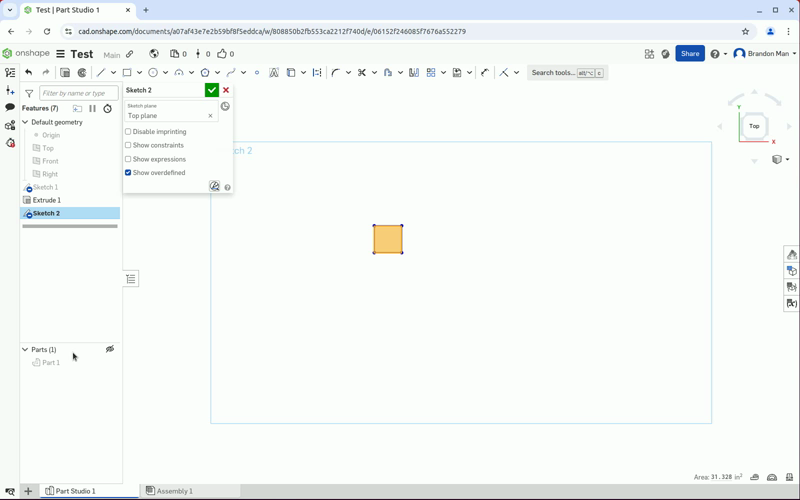
key(shift+e)
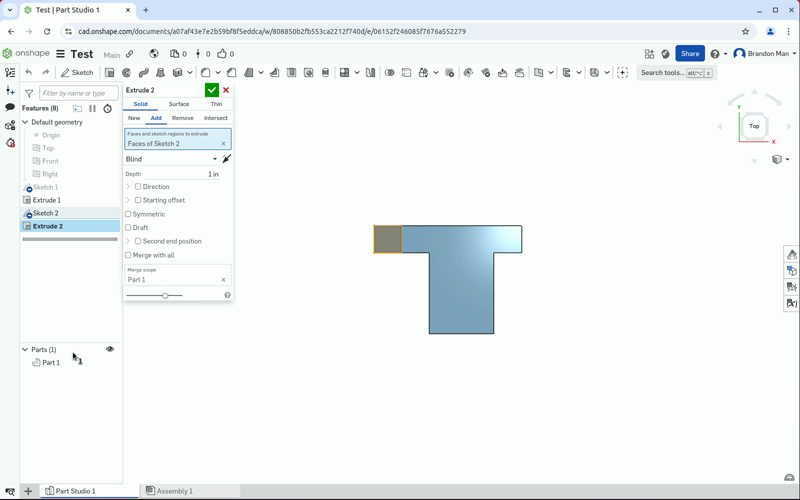
mouse_move(143, 106)
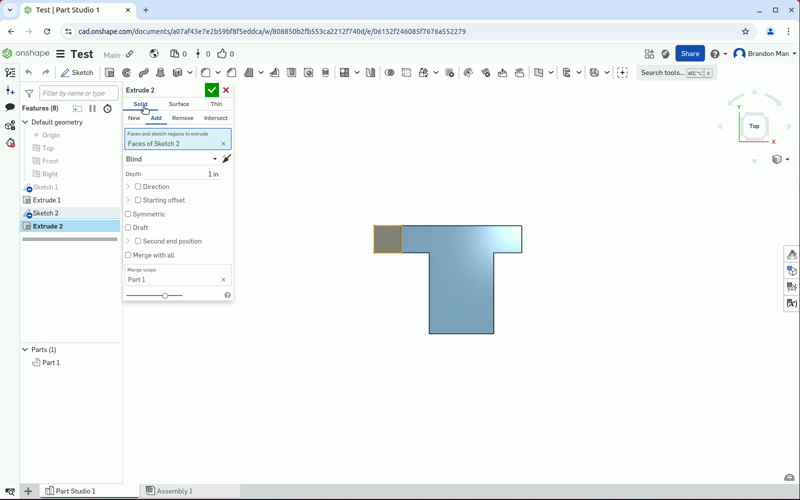
click(143, 106)
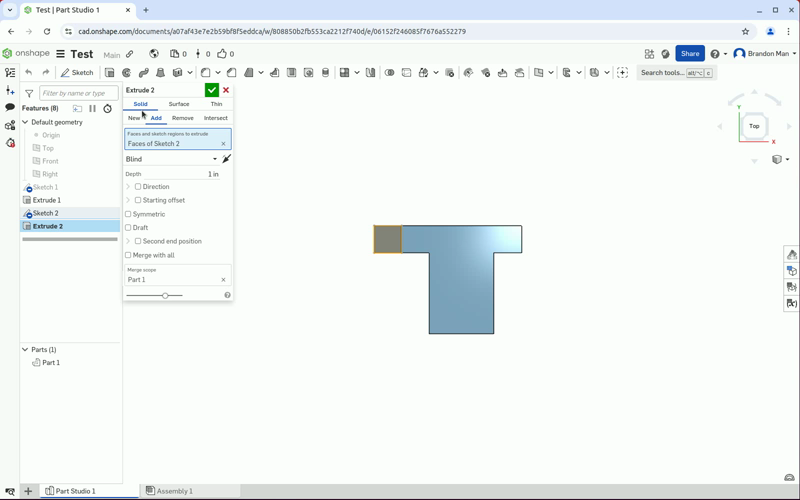
mouse_move(137, 120)
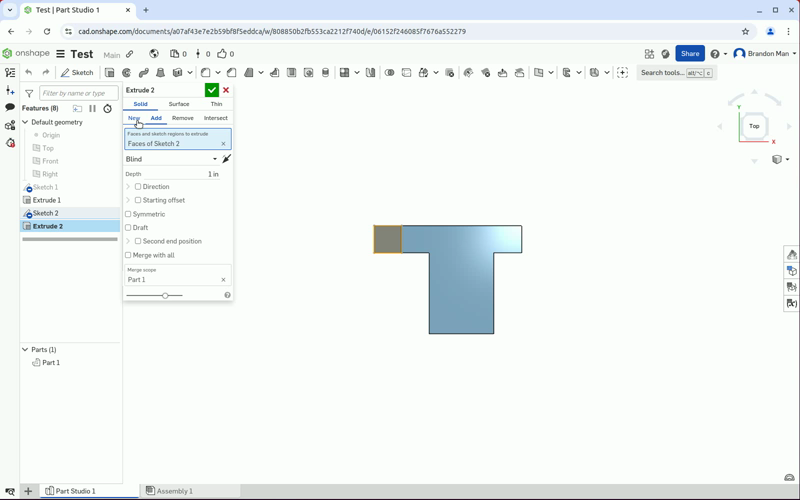
click(137, 120)
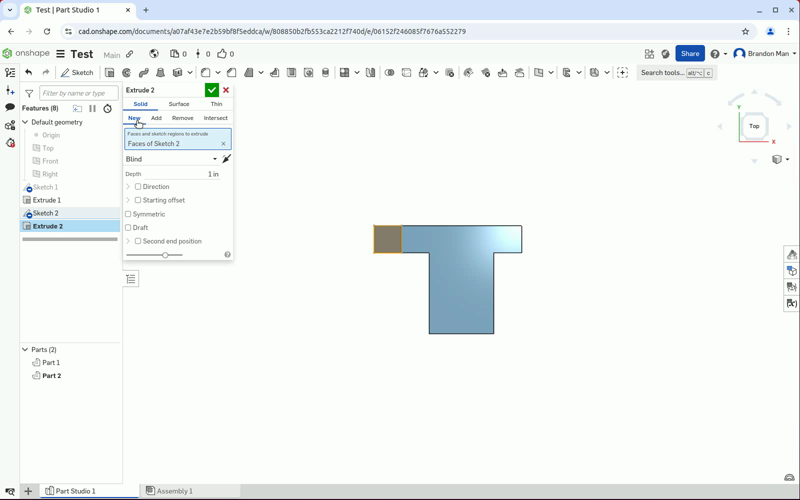
key(tab, 4)
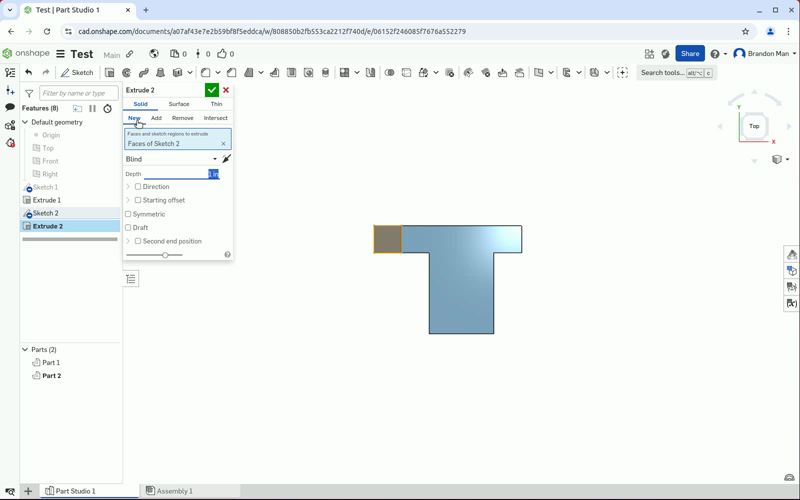
text(23.108)
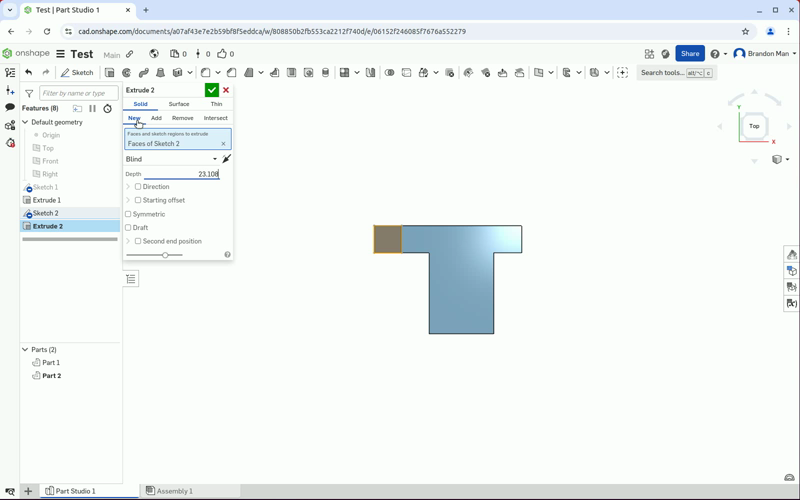
key(enter)
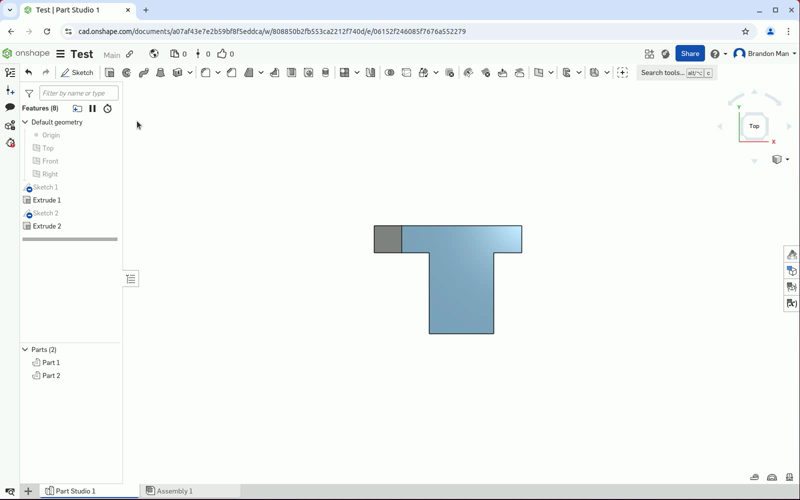
key(shift+h)
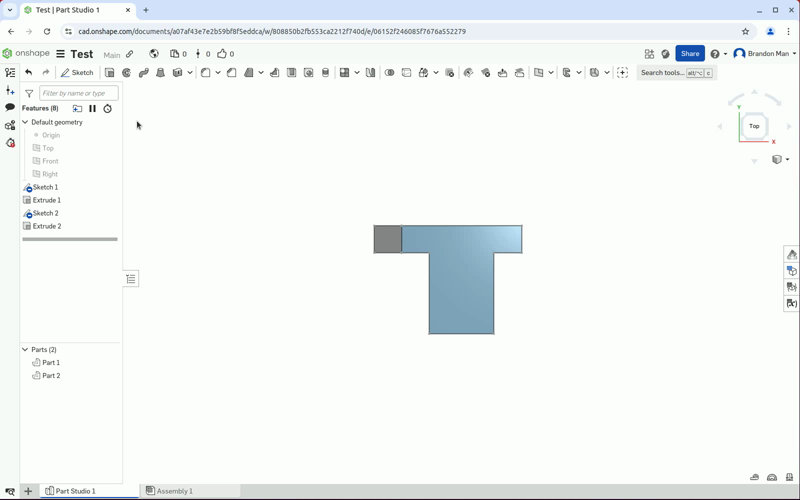
key(shift+h)
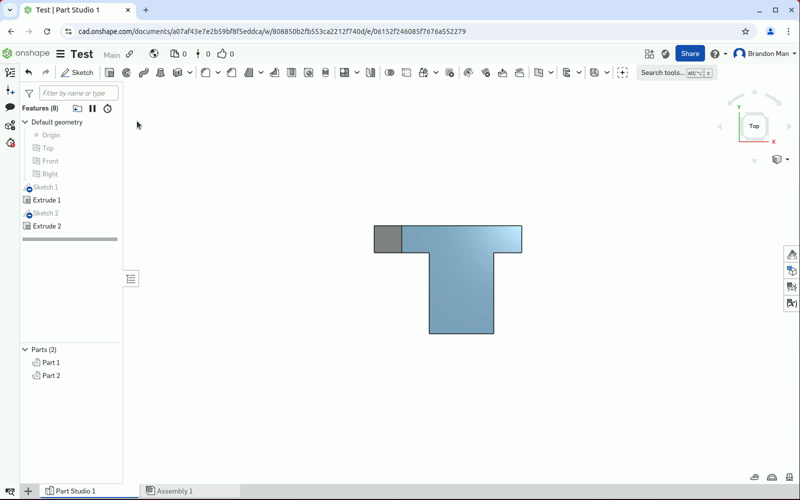
mouse_move(73, 189)
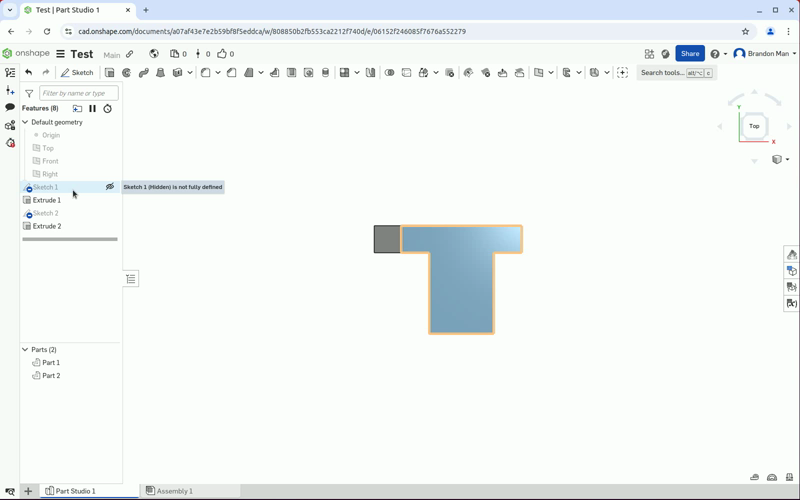
click(73, 189)
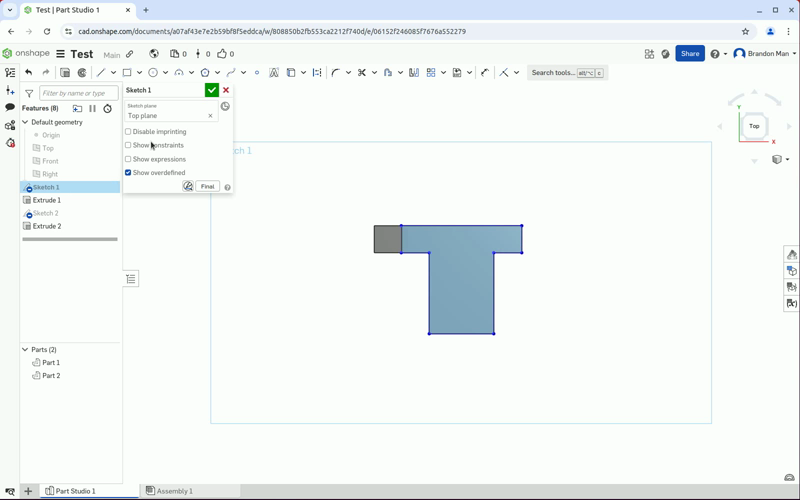
mouse_move(229, 92)
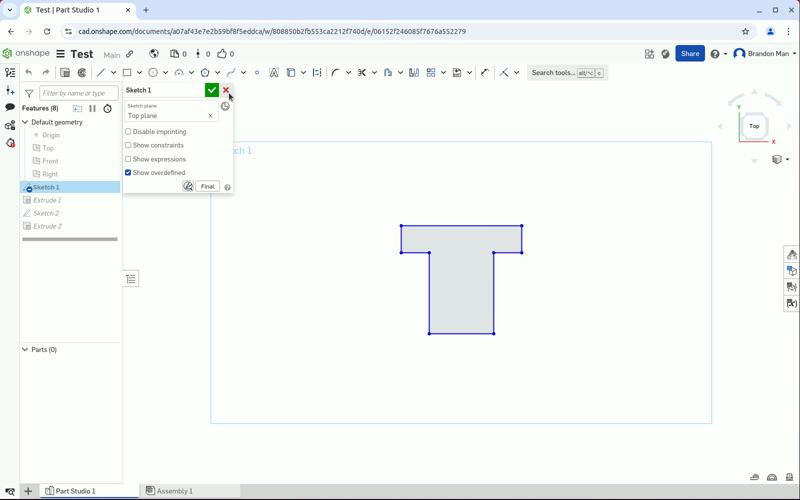
click(229, 92)
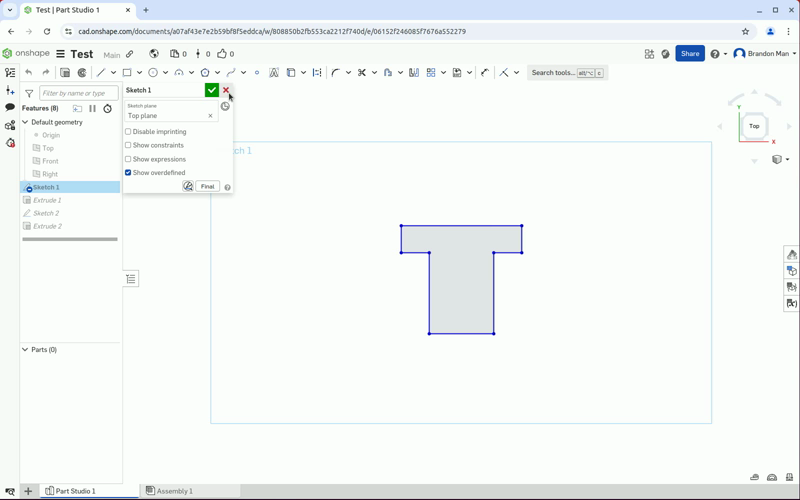
key(shift+s)
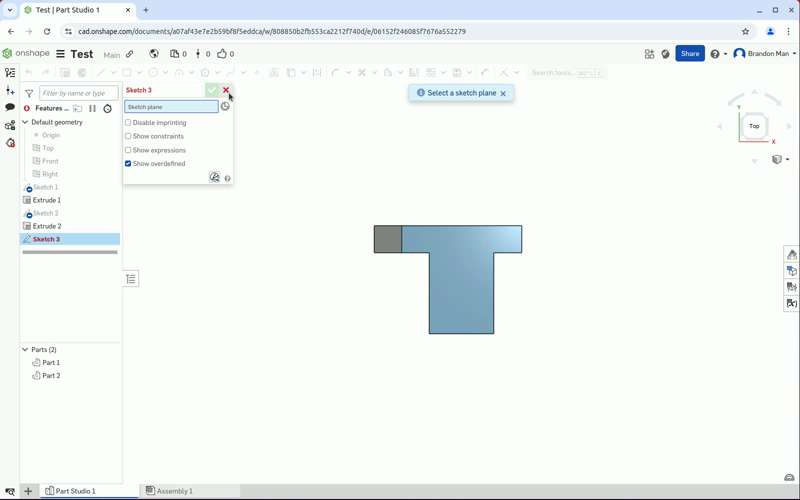
mouse_move(73, 150)
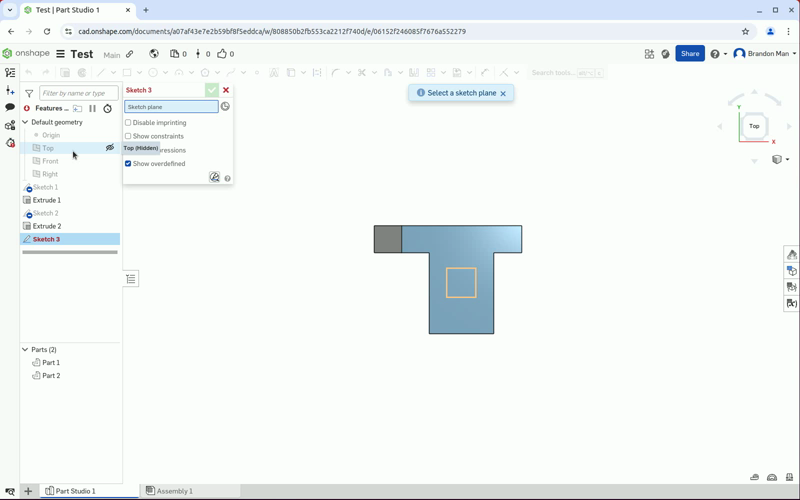
click(73, 150)
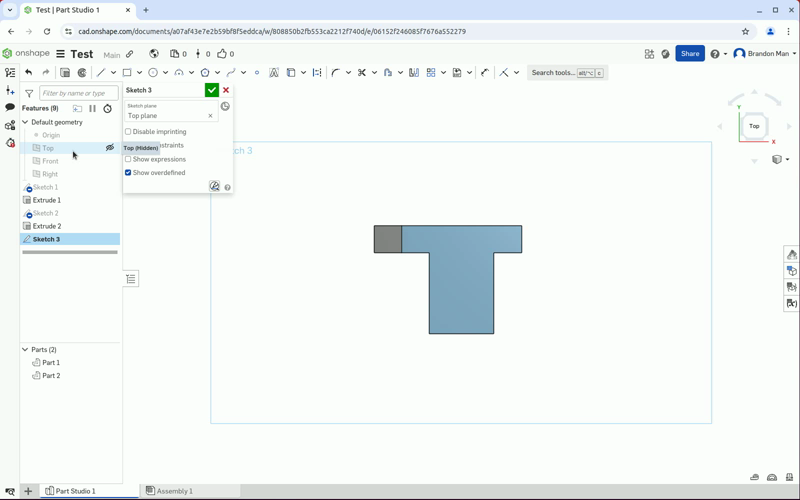
mouse_move(73, 352)
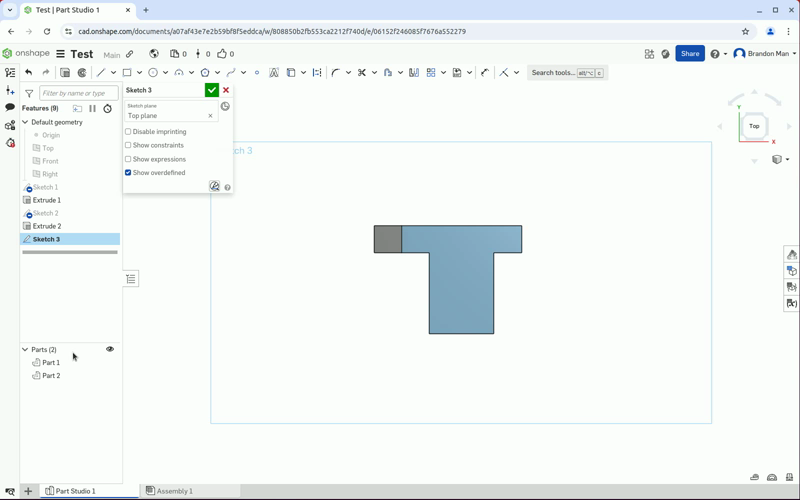
key(y)
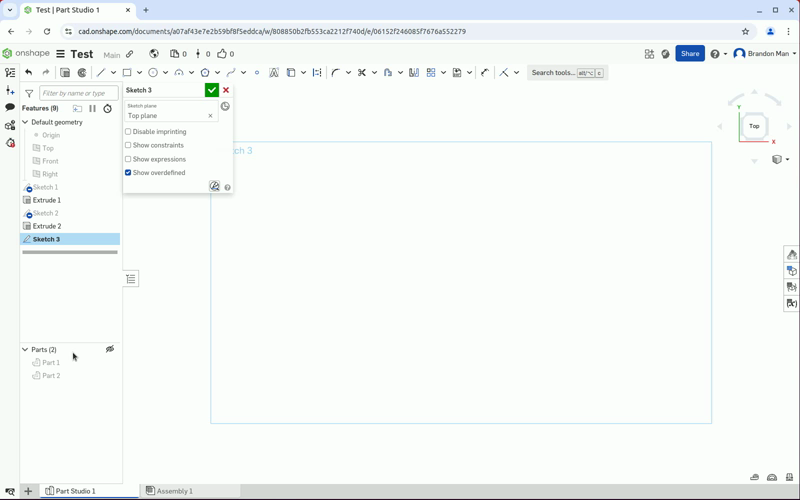
key(l)
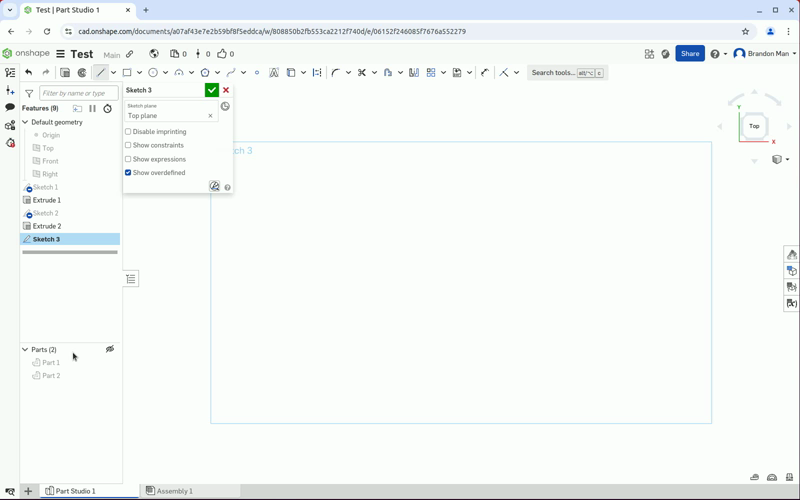
key_down(shift)
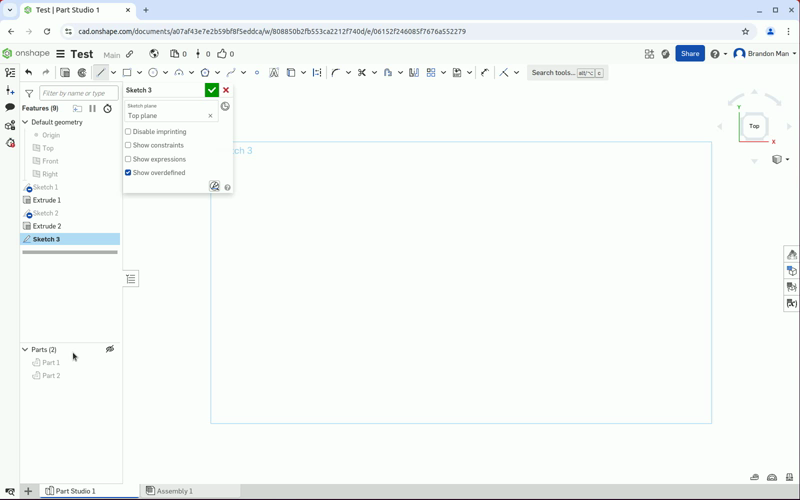
mouse_move(521, 251)
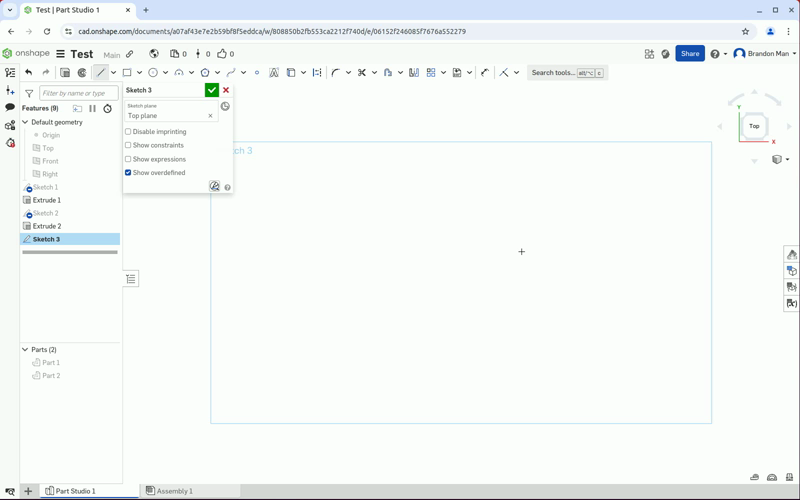
click(521, 251)
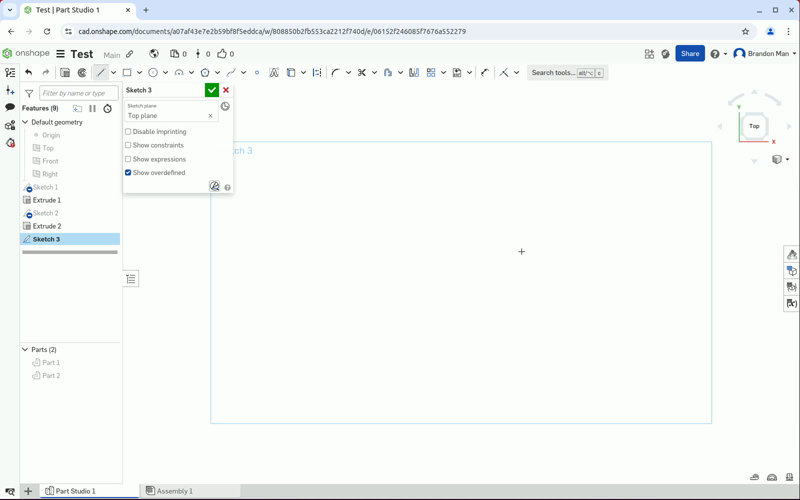
key_up(shift)
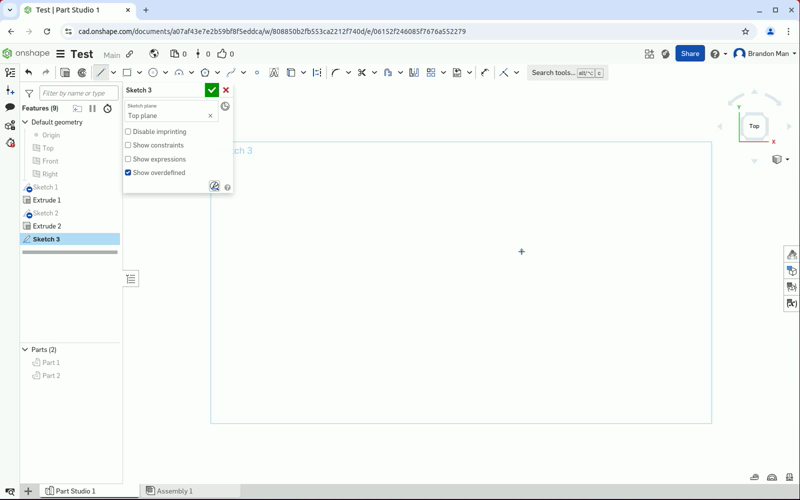
key_down(shift)
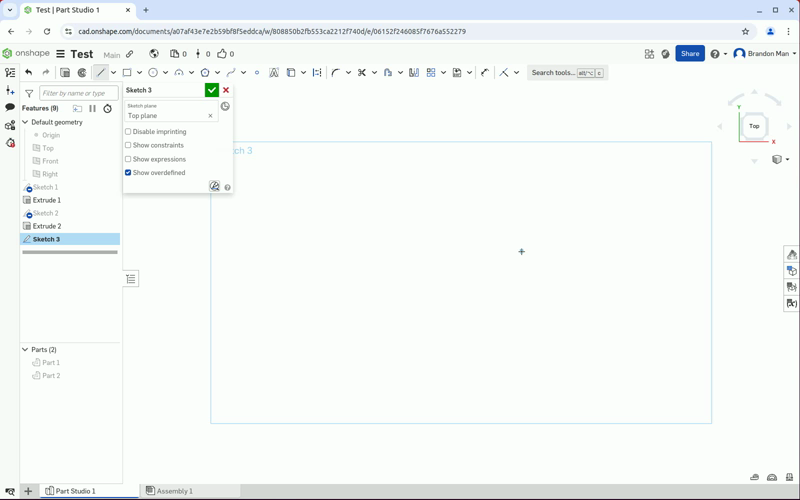
mouse_move(551, 251)
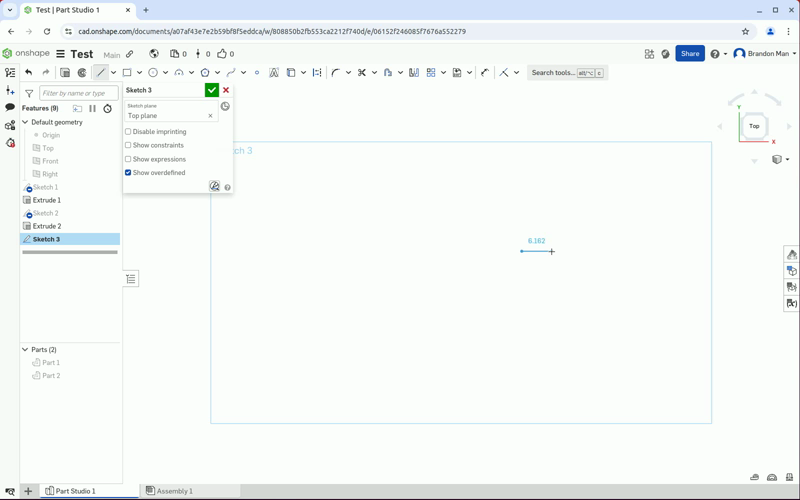
mouse_move(552, 251)
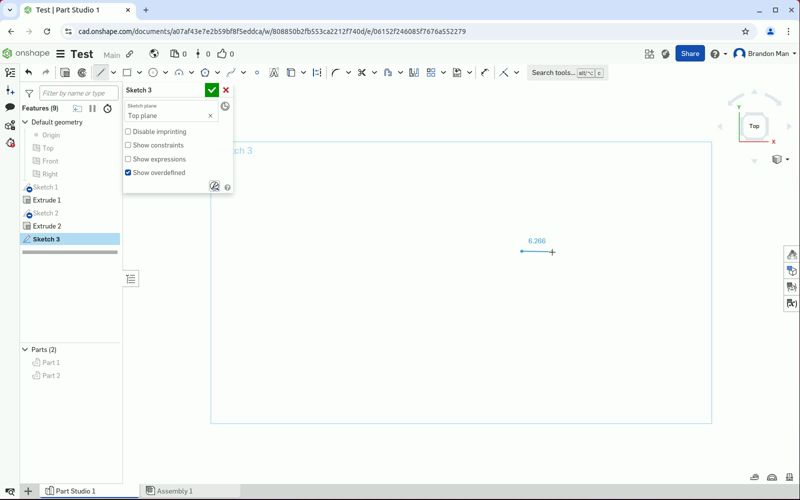
click(552, 251)
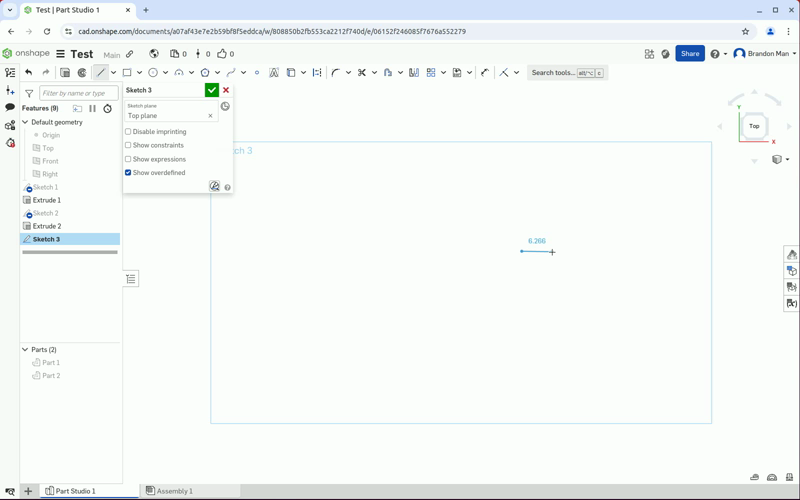
key_up(shift)
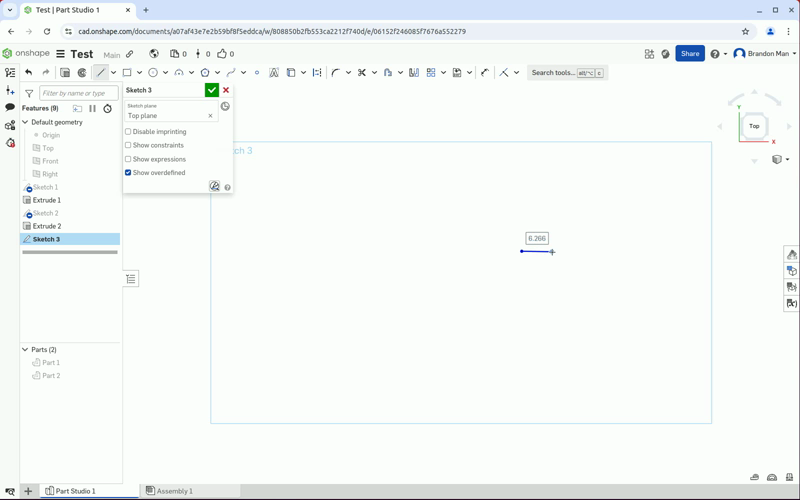
key_down(shift)
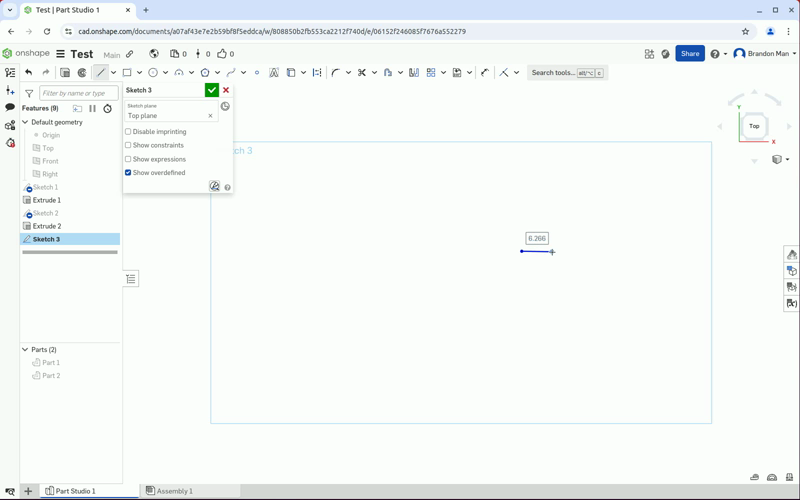
mouse_move(582, 251)
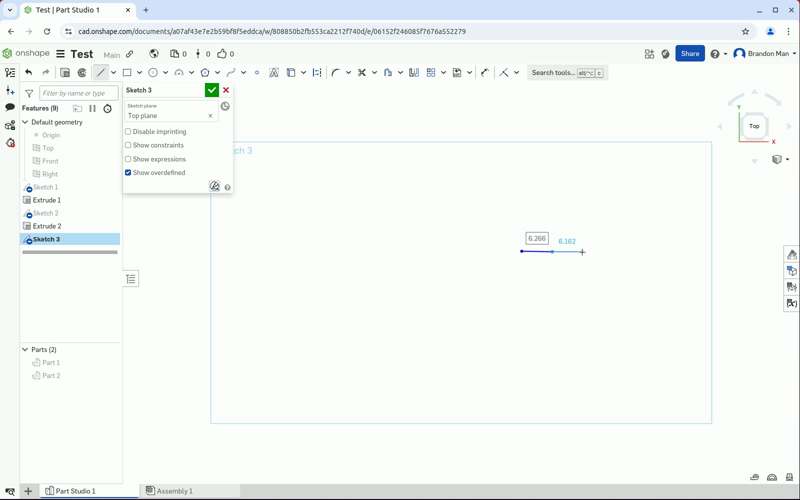
mouse_move(552, 223)
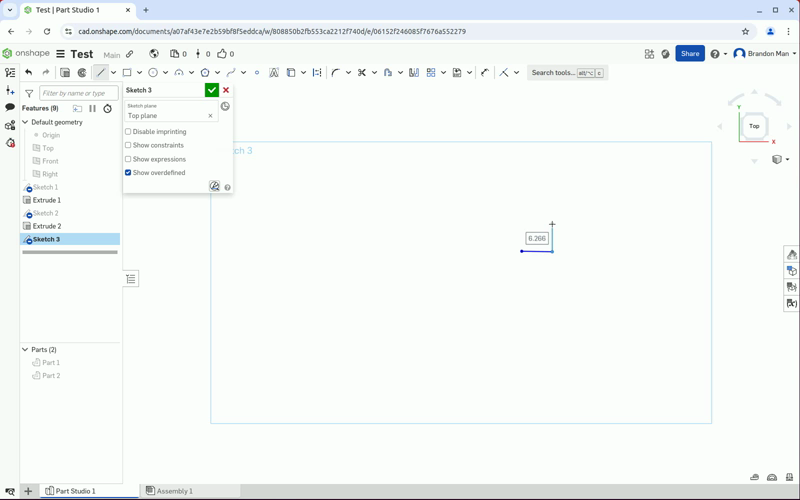
click(552, 223)
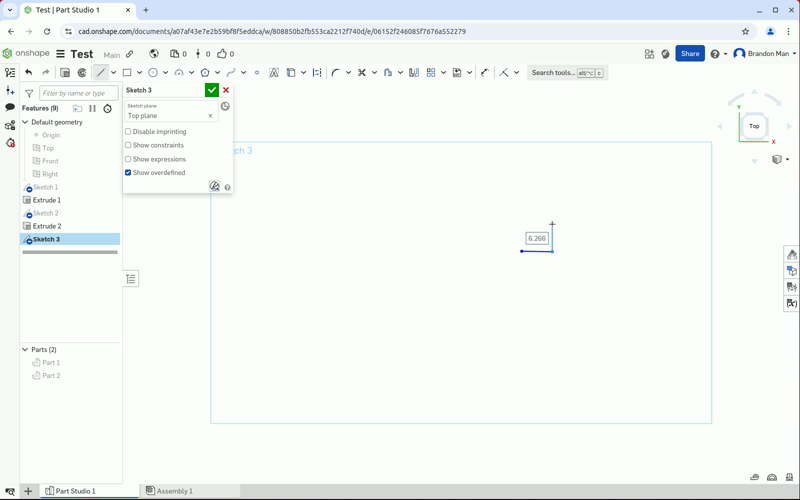
key_up(shift)
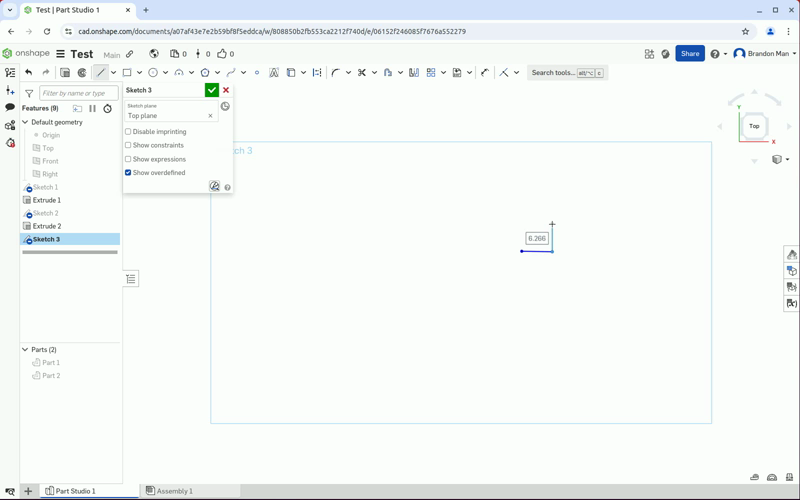
key_down(shift)
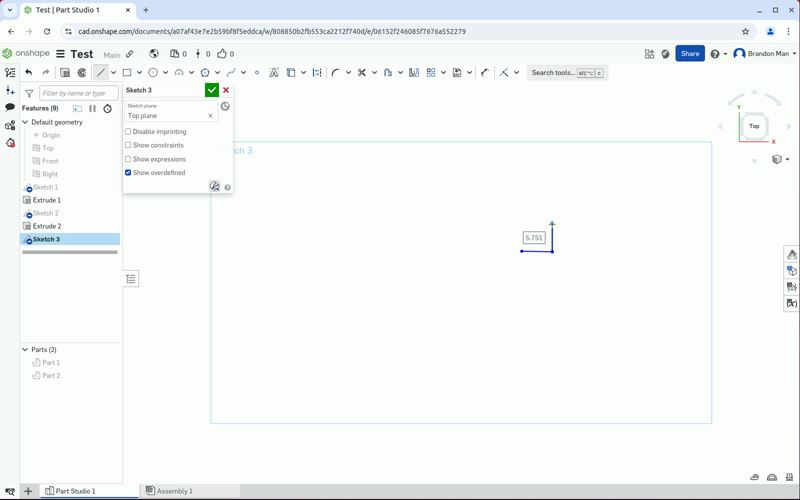
mouse_move(582, 223)
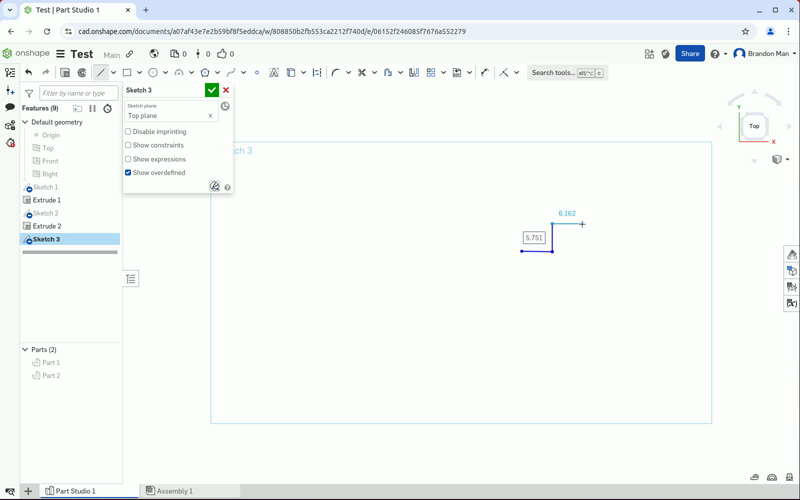
mouse_move(521, 223)
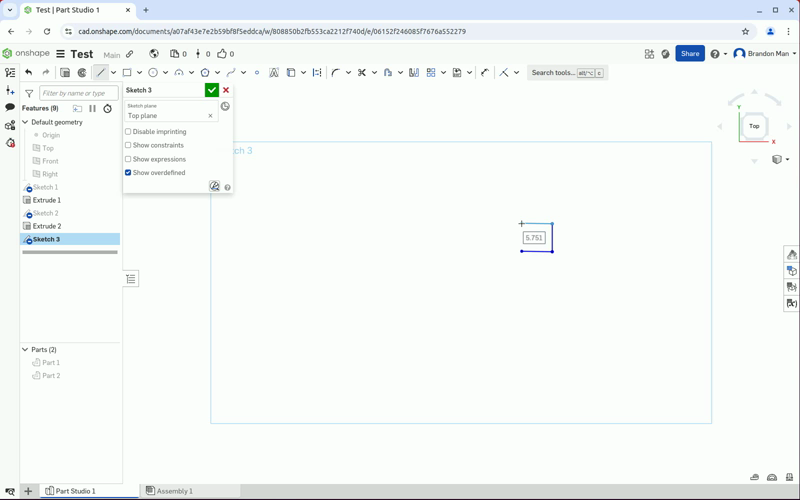
click(521, 223)
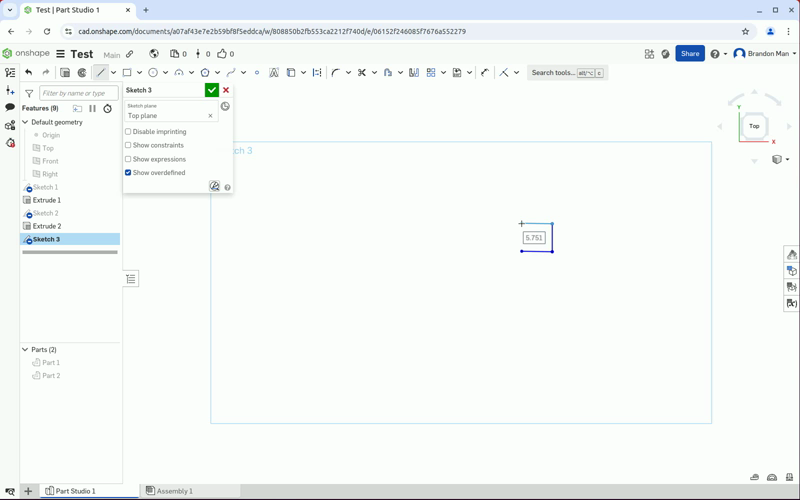
key_up(shift)
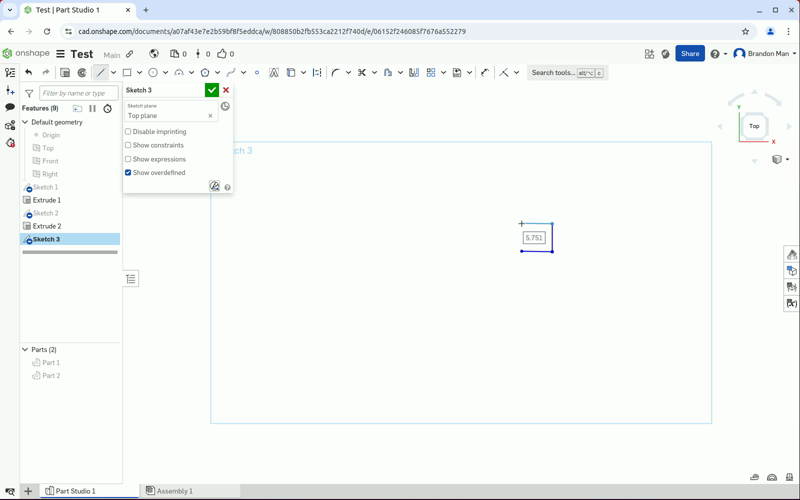
mouse_move(551, 223)
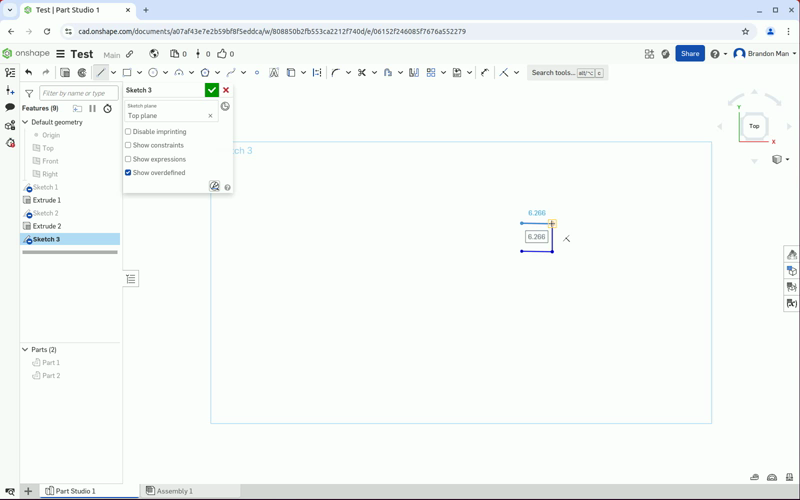
key_down(shift)
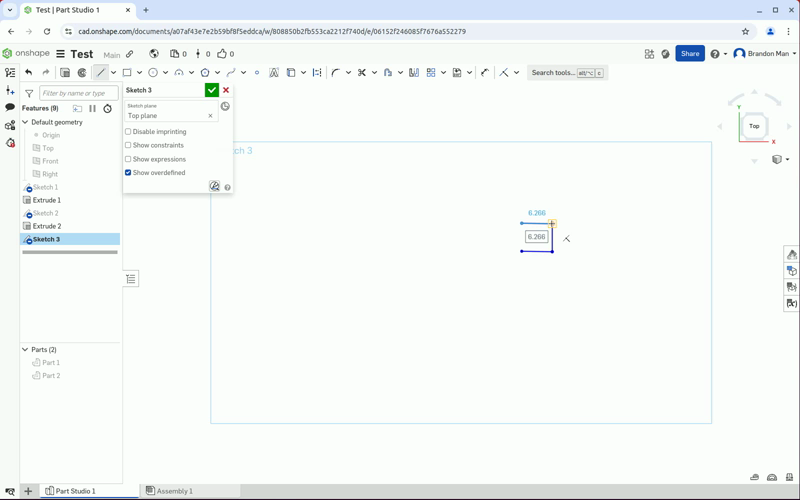
mouse_move(521, 251)
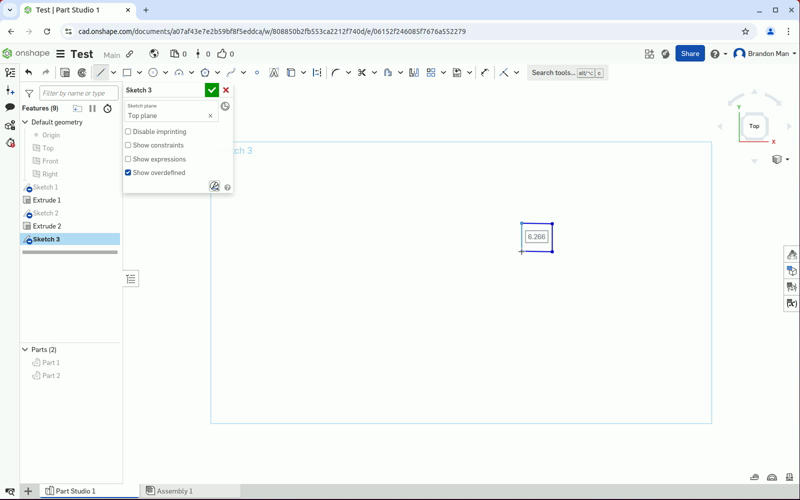
key_up(shift)
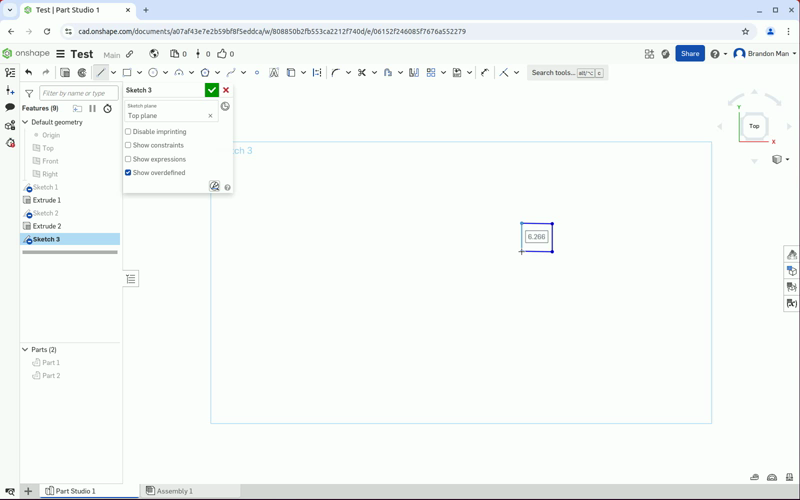
click(521, 251)
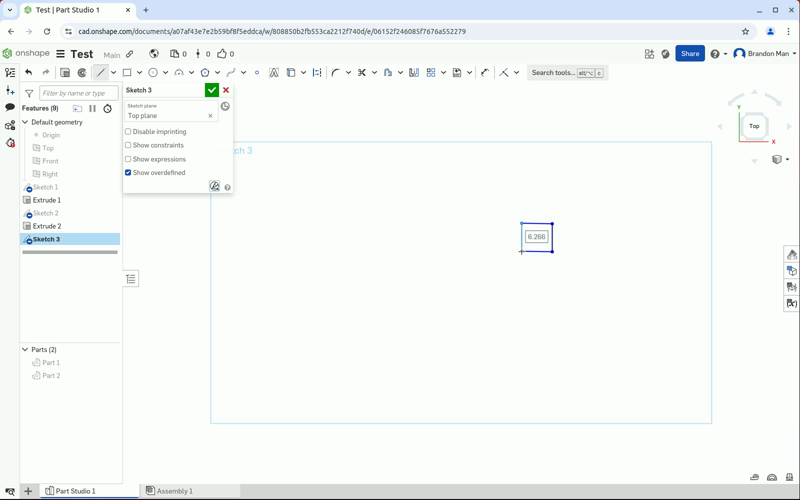
key(esc)
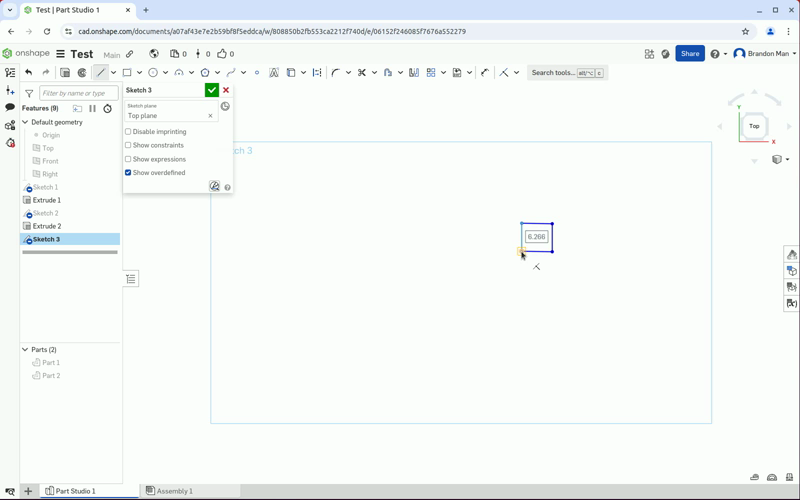
mouse_move(545, 248)
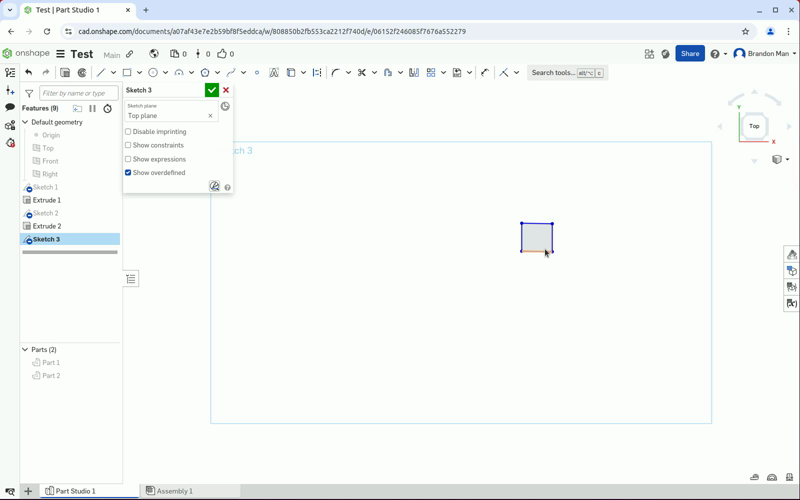
scroll(6)
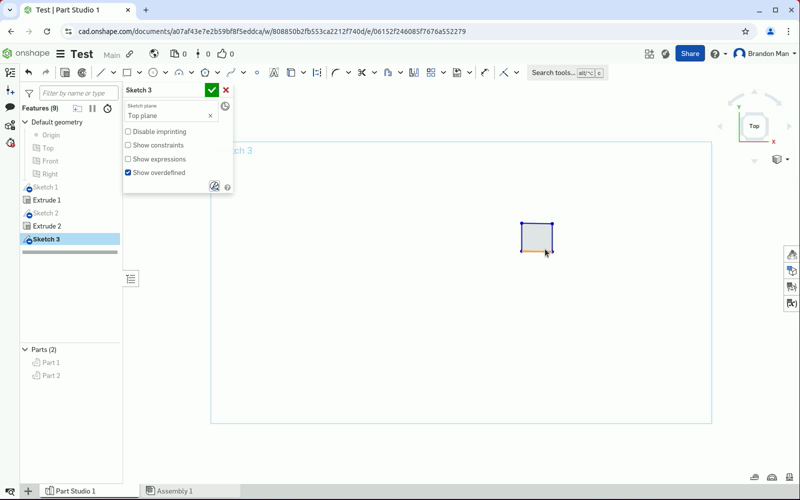
scroll(6)
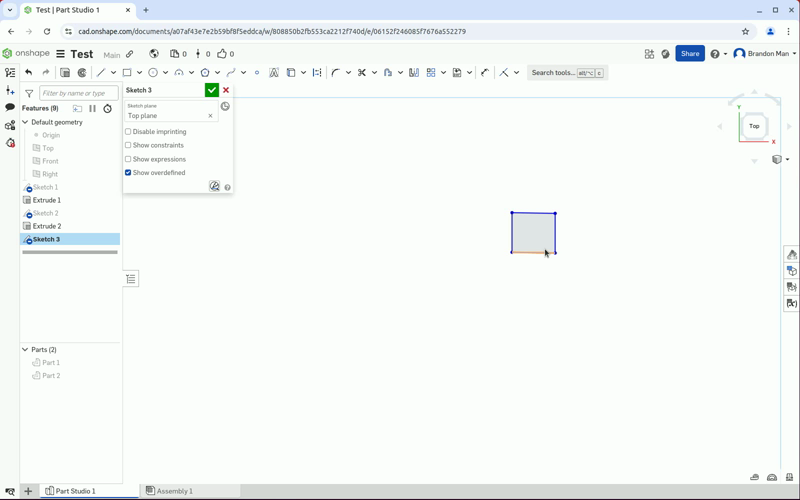
scroll(6)
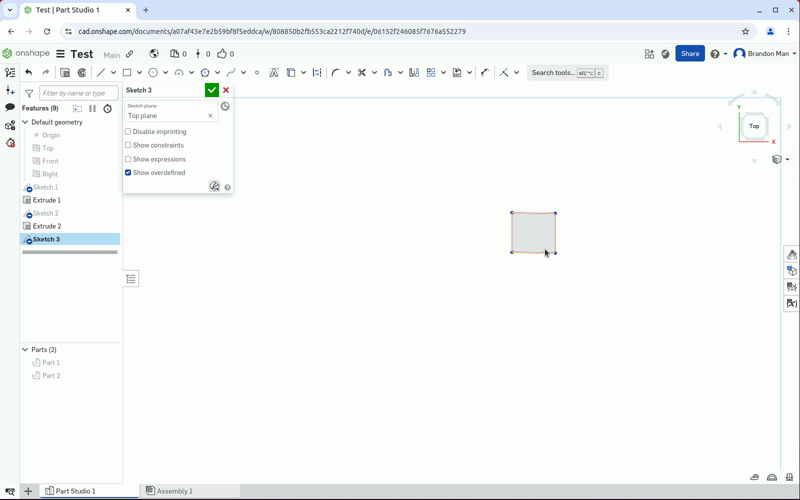
scroll(6)
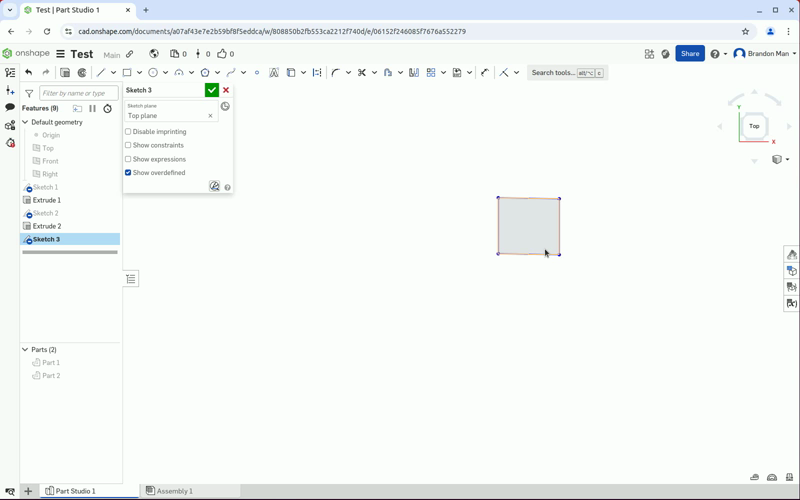
scroll(6)
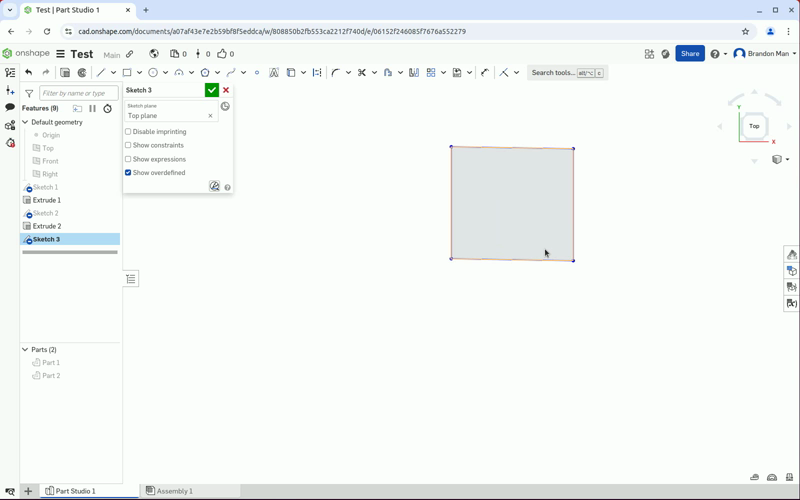
scroll(6)
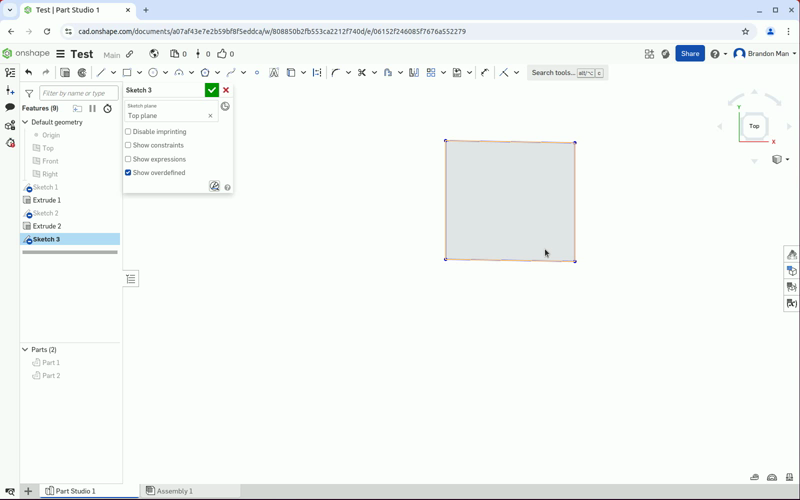
scroll(6)
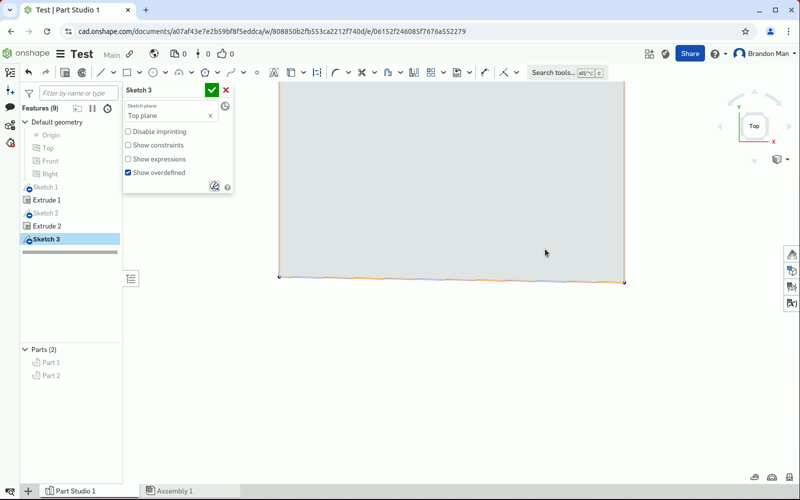
click(545, 248)
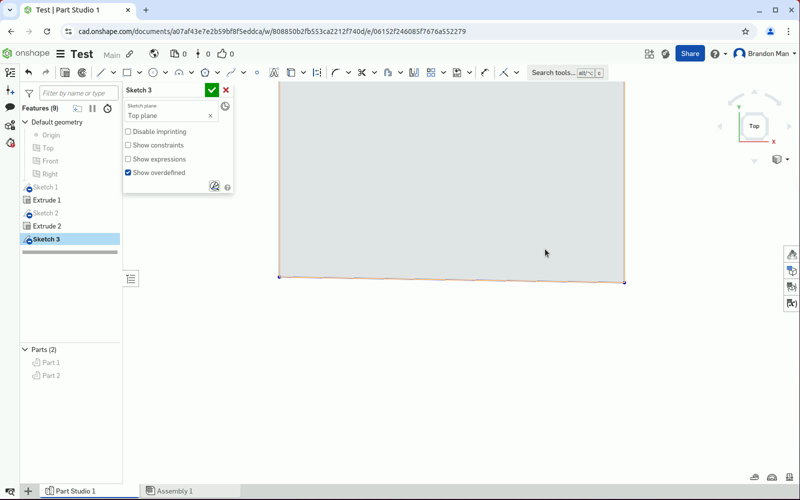
scroll(-6)
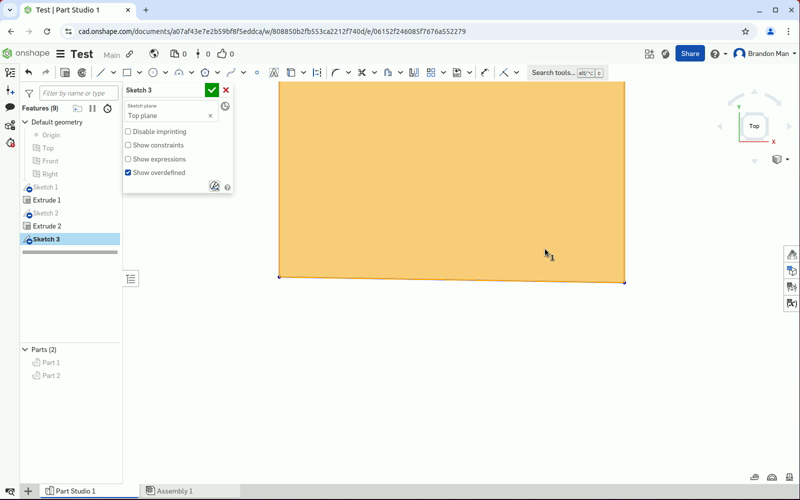
scroll(-6)
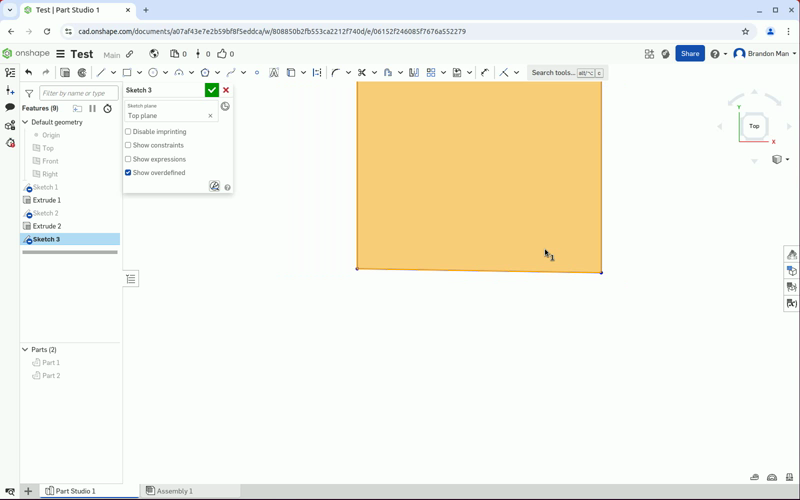
scroll(-6)
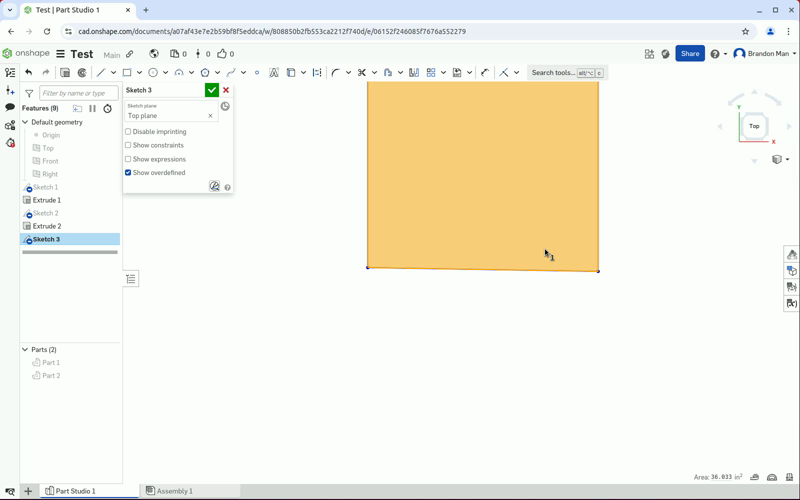
scroll(-6)
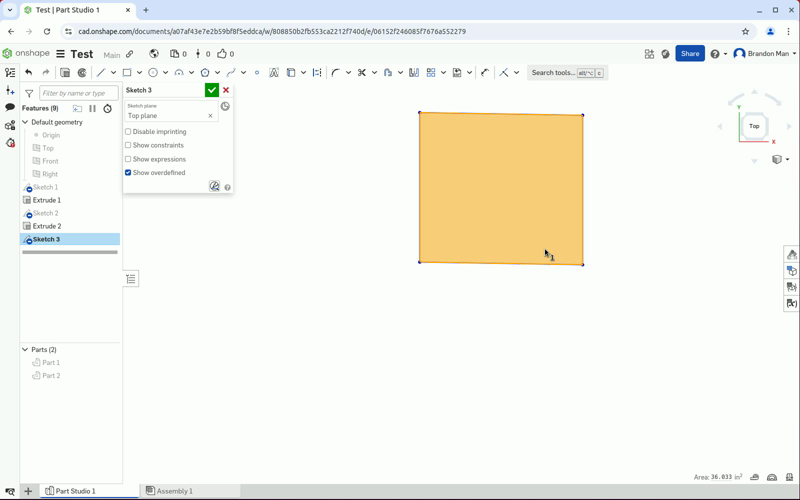
scroll(-6)
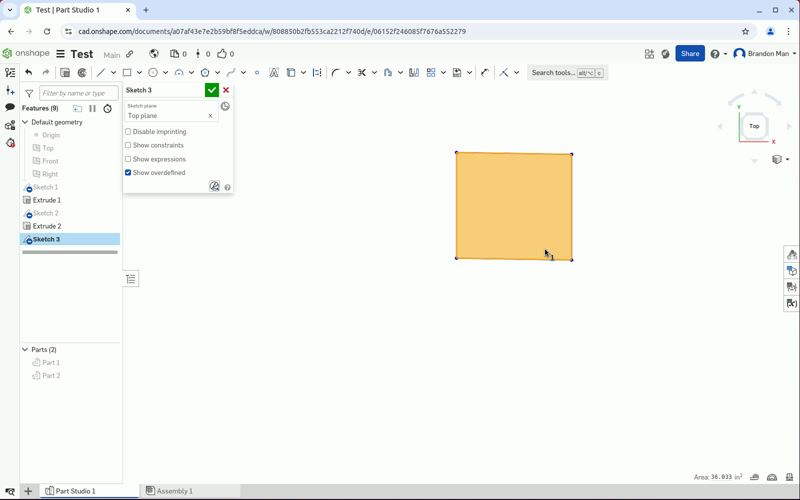
scroll(-6)
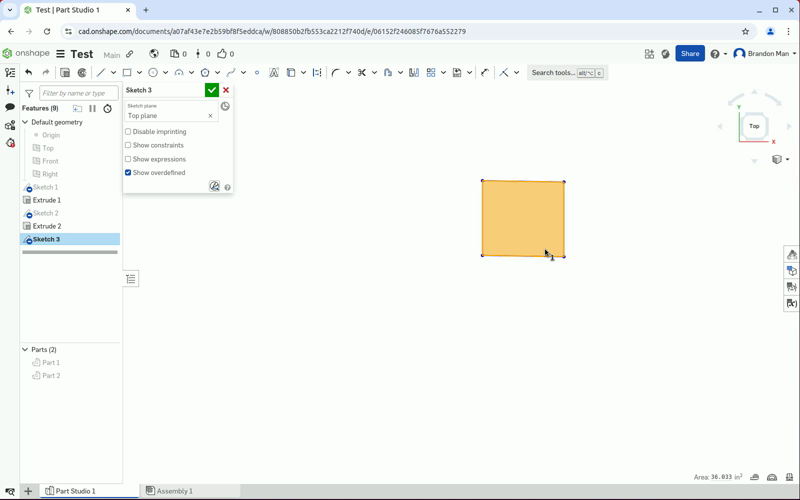
scroll(-6)
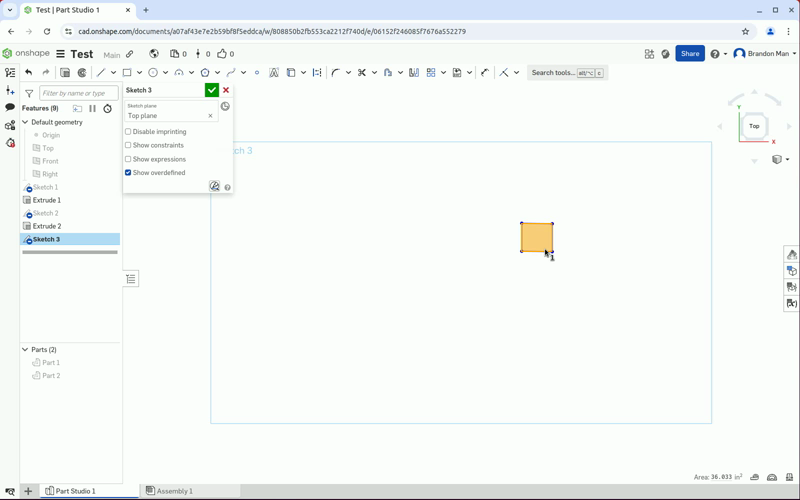
mouse_move(73, 352)
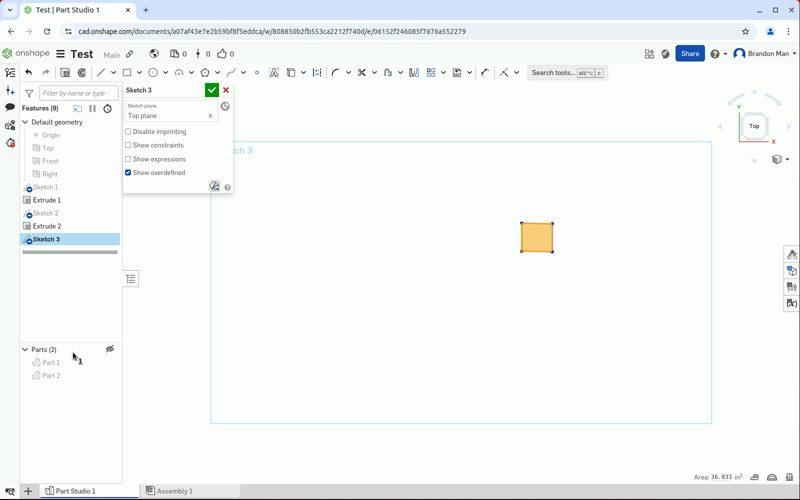
key(shift+y)
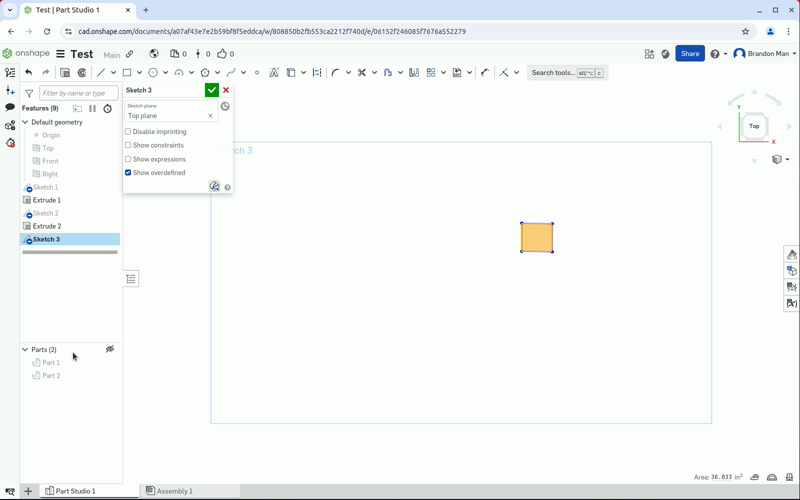
key(shift+e)
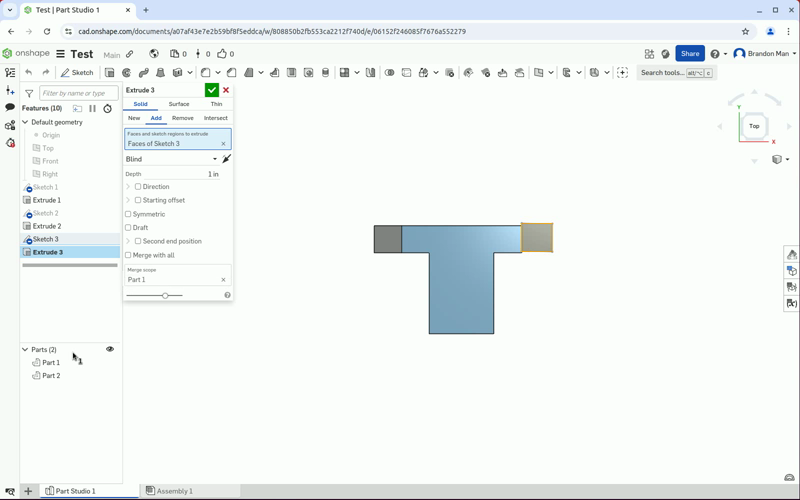
mouse_move(143, 106)
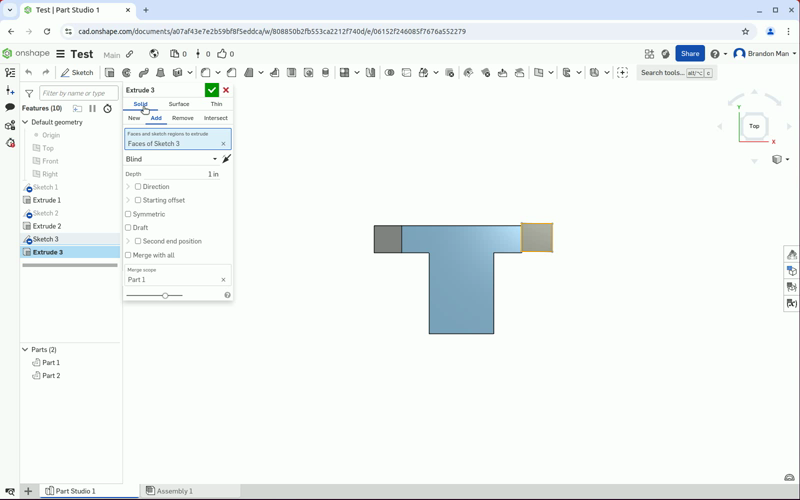
click(143, 106)
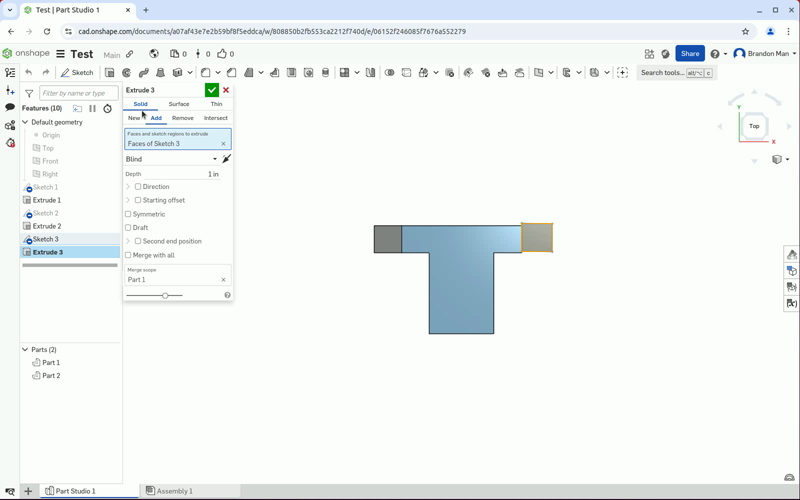
mouse_move(137, 120)
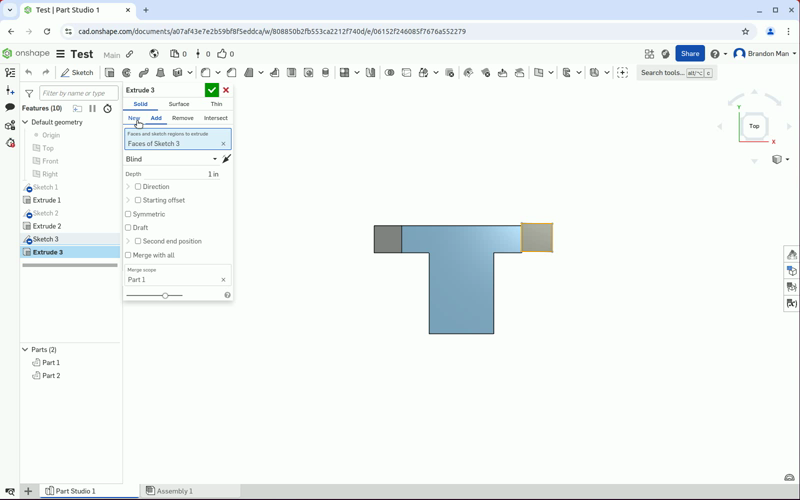
click(137, 120)
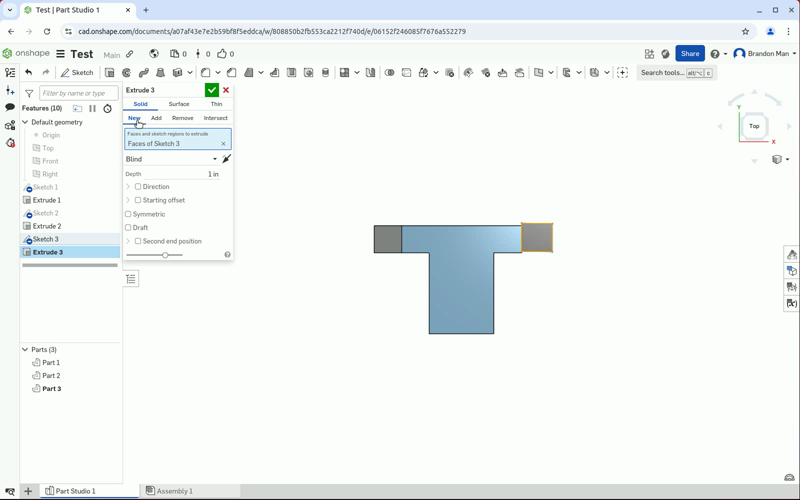
key(tab, 4)
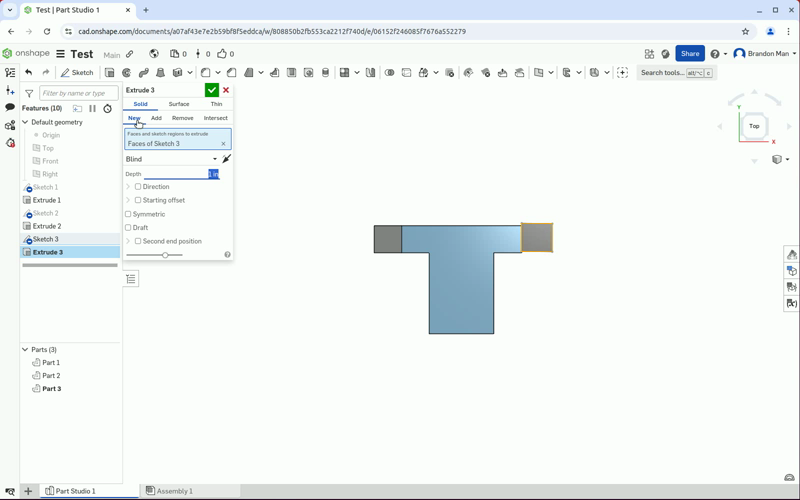
text(23.108)
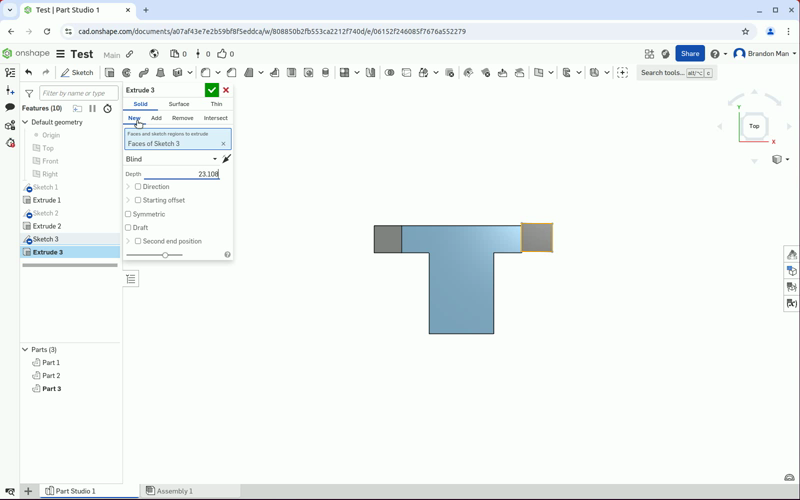
key(enter)
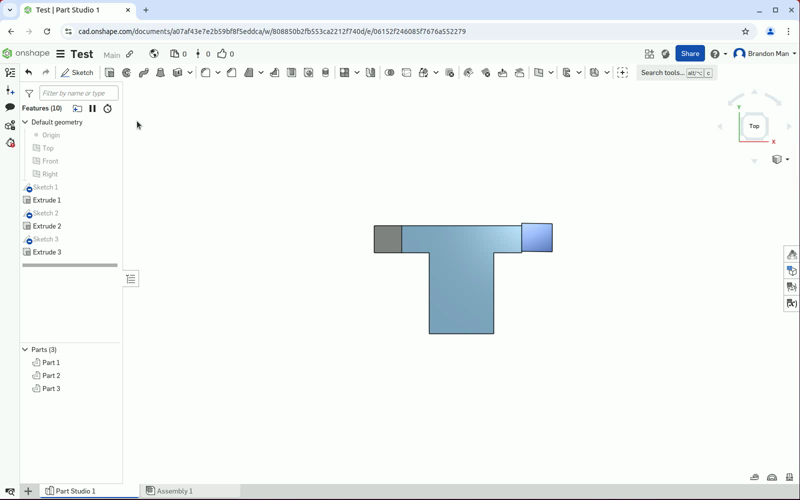
key(shift+h)
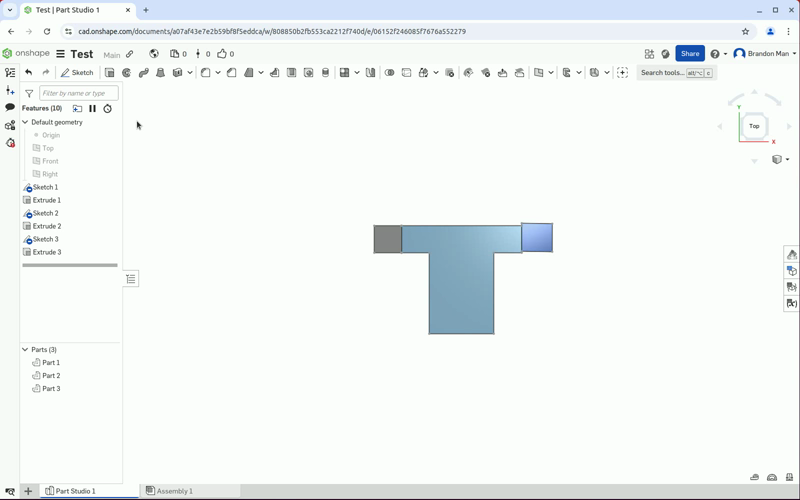
key(shift+h)
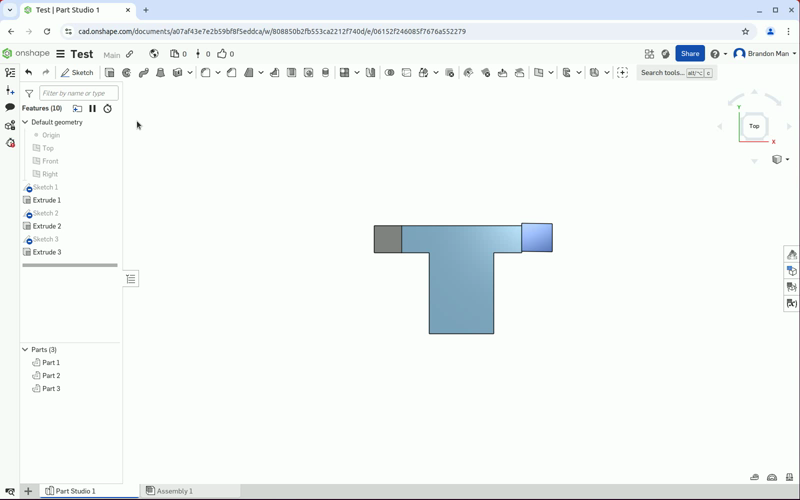
mouse_move(73, 189)
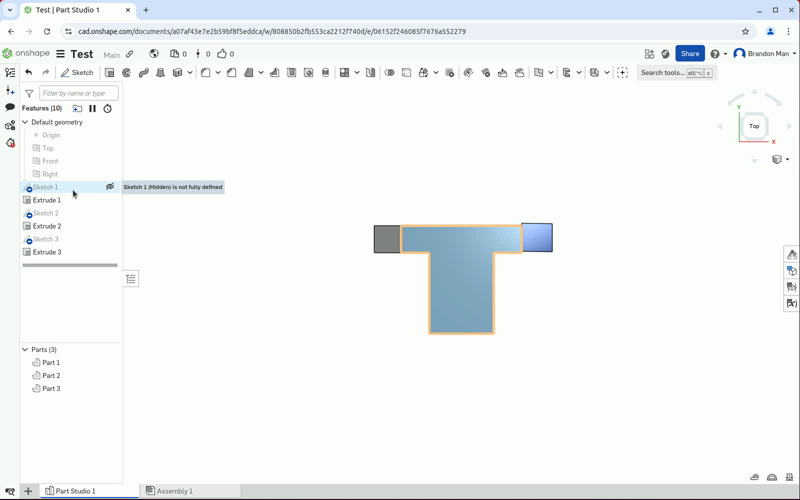
click(73, 189)
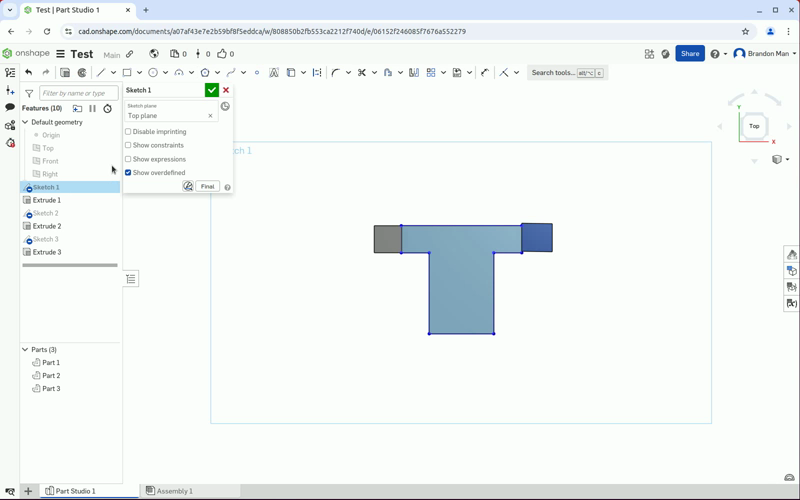
mouse_move(229, 92)
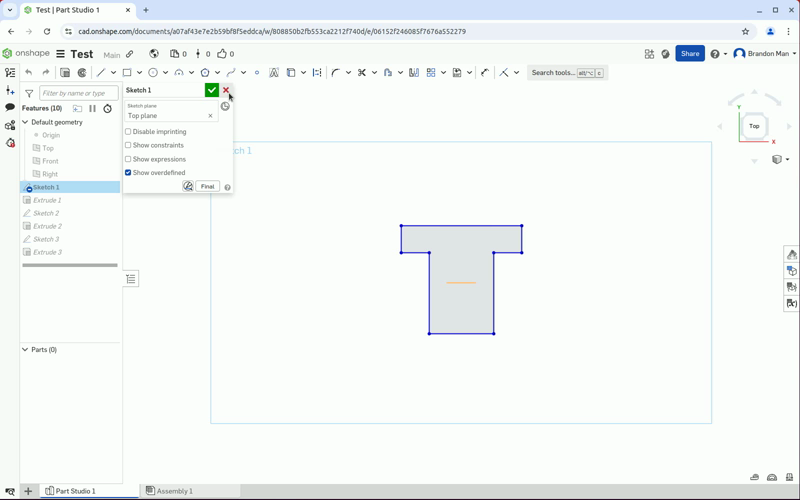
click(229, 92)
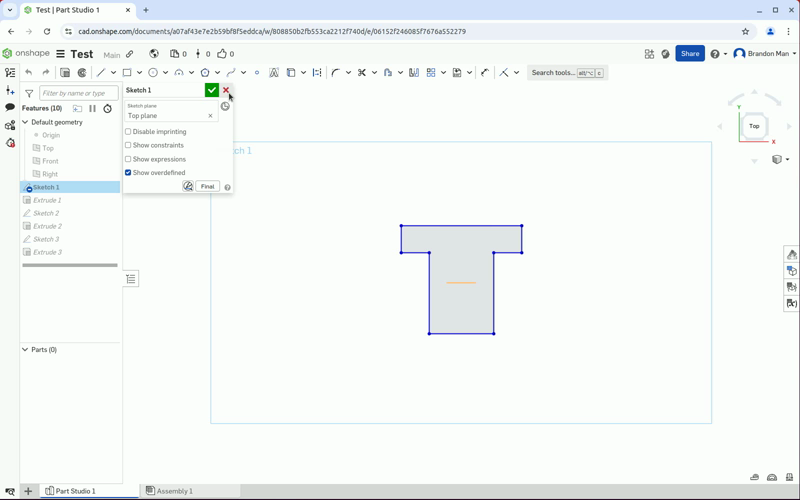
key(shift+s)
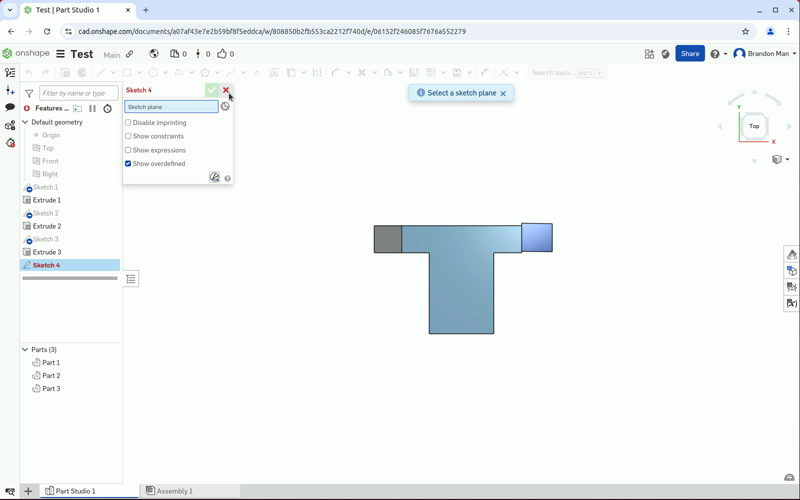
mouse_move(73, 150)
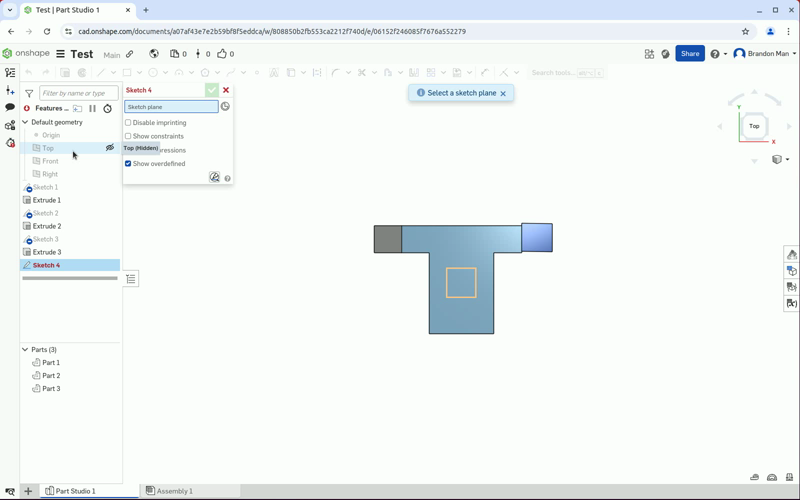
click(73, 150)
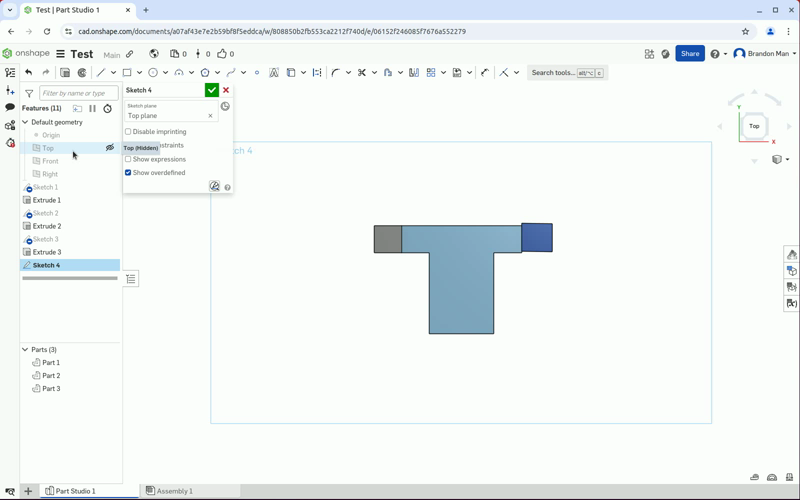
mouse_move(73, 352)
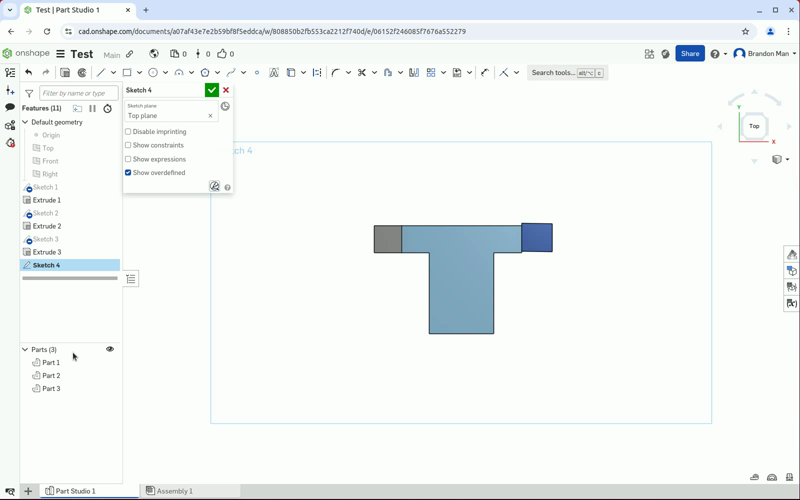
key(y)
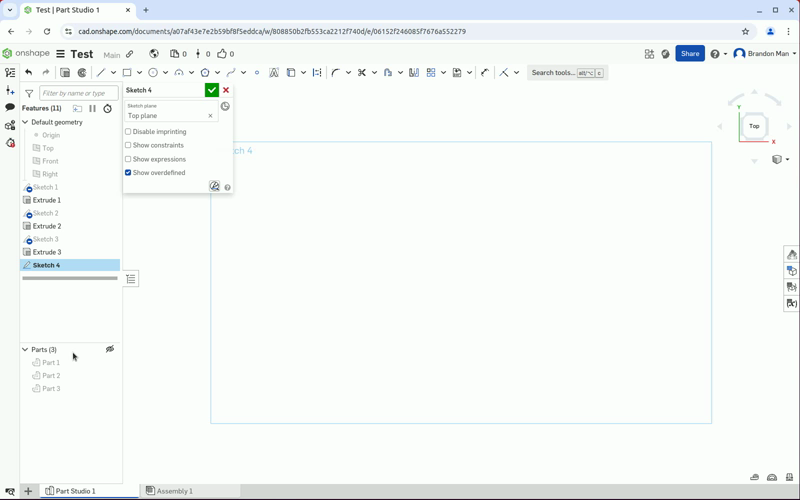
key(c)
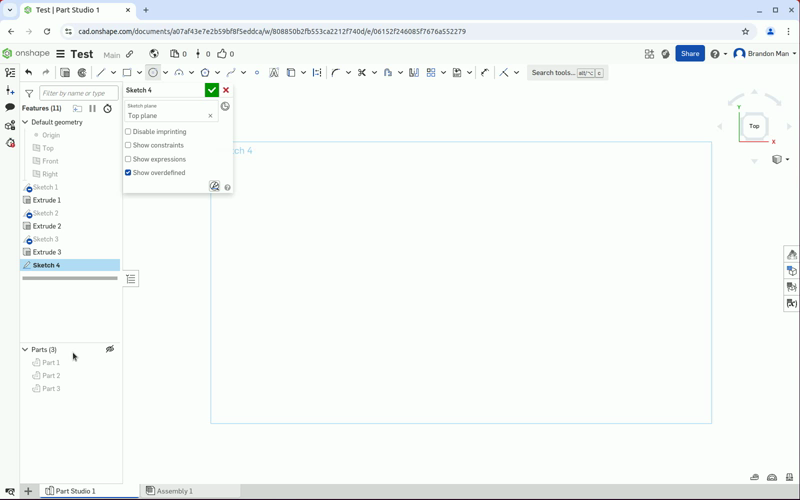
key_down(shift)
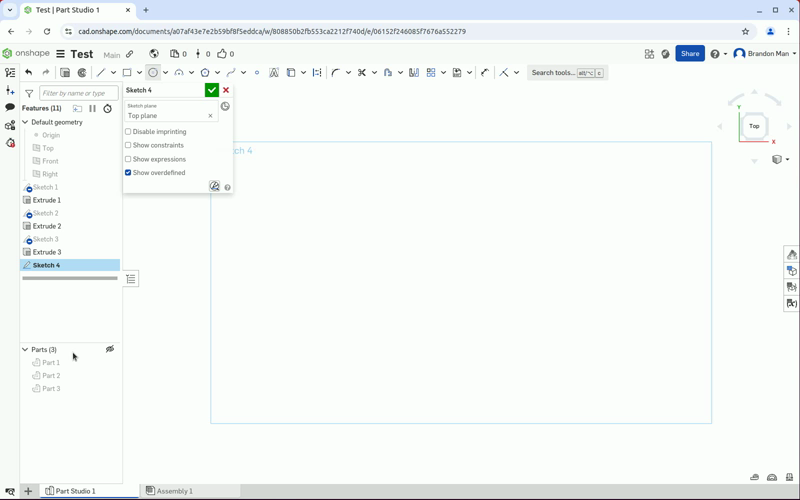
mouse_move(461, 297)
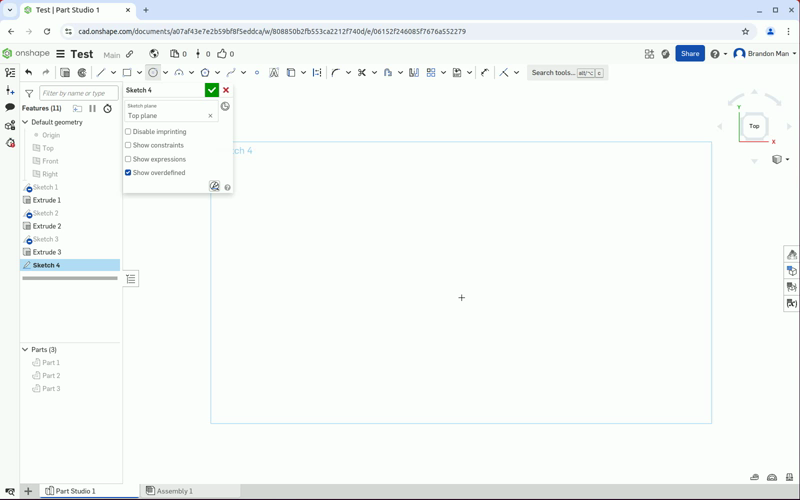
click(461, 297)
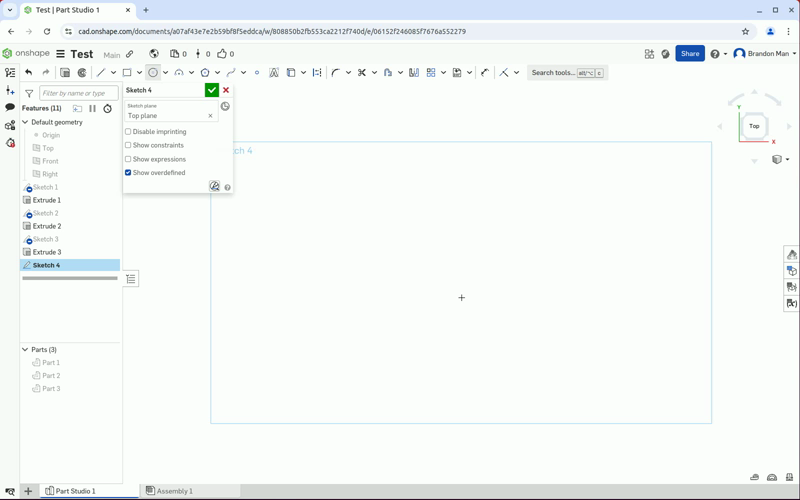
key_up(shift)
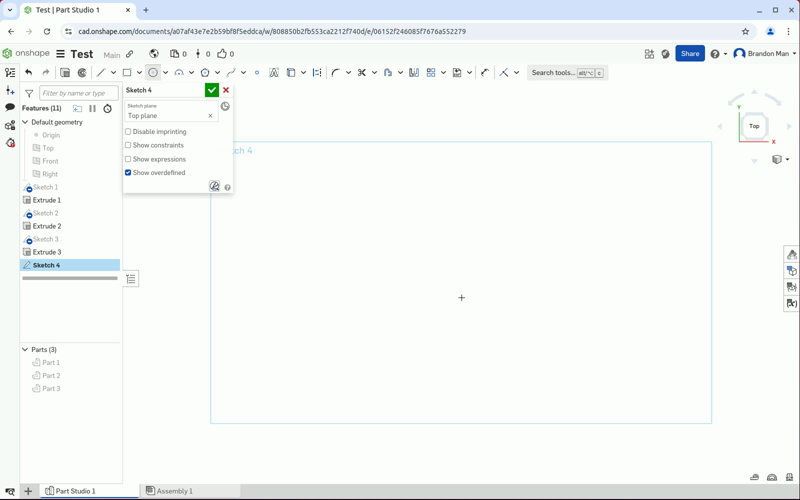
mouse_move(479, 297)
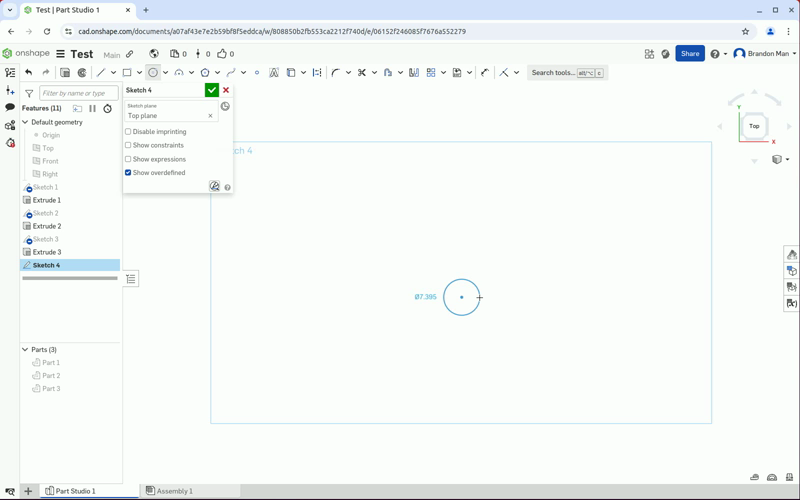
click(479, 297)
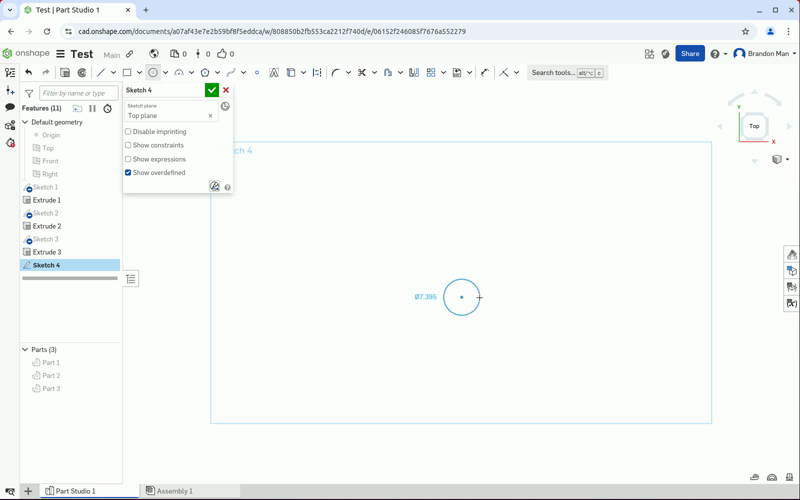
key(esc)
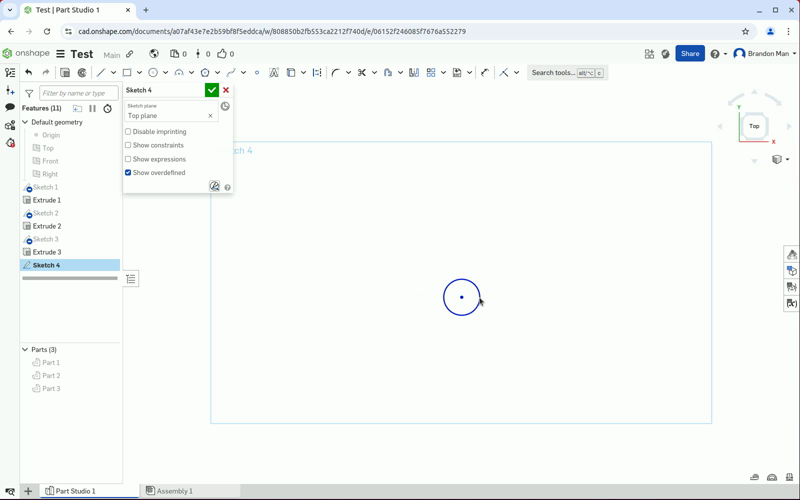
mouse_move(465, 291)
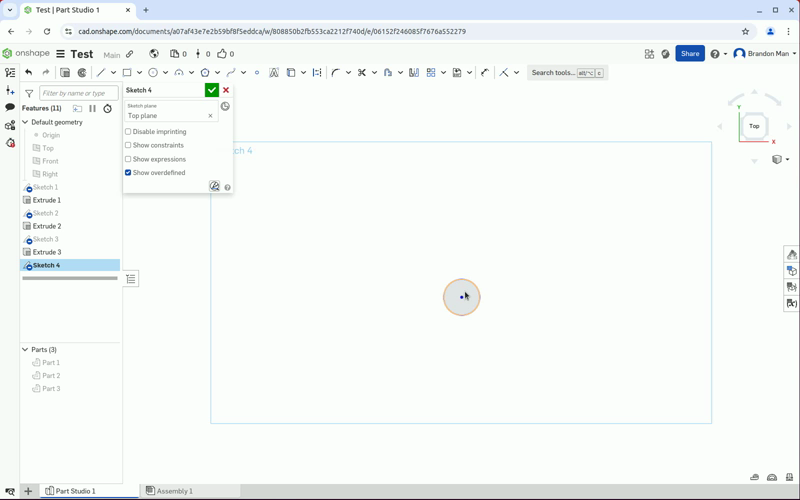
scroll(6)
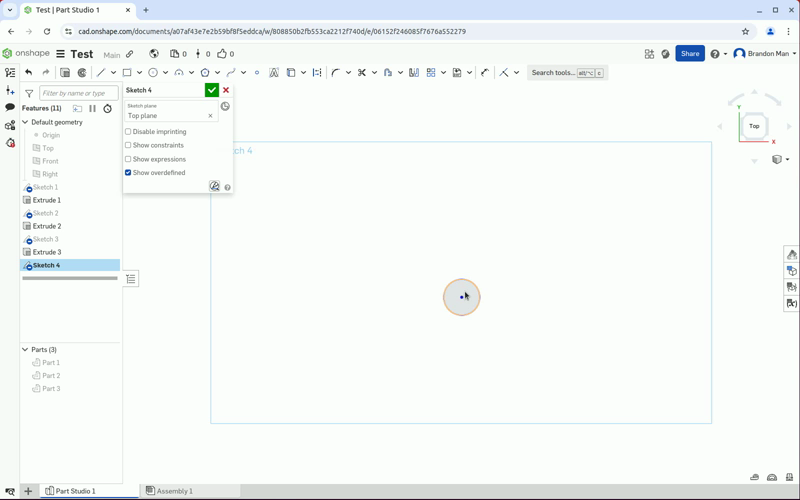
scroll(6)
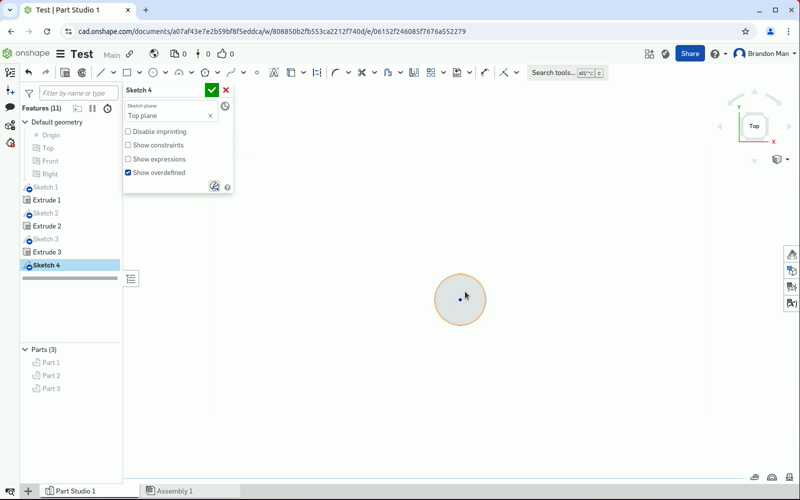
scroll(6)
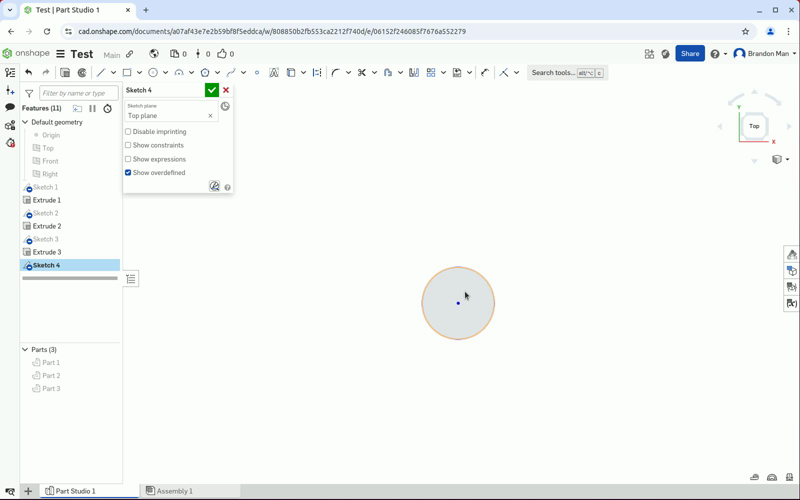
scroll(6)
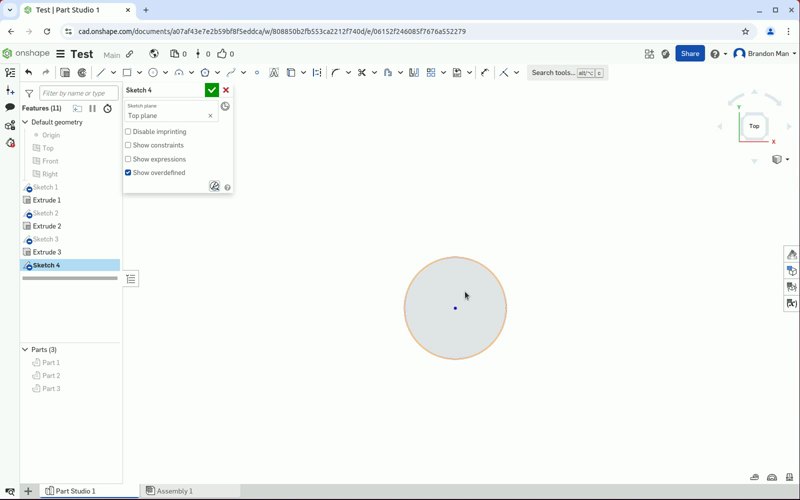
scroll(6)
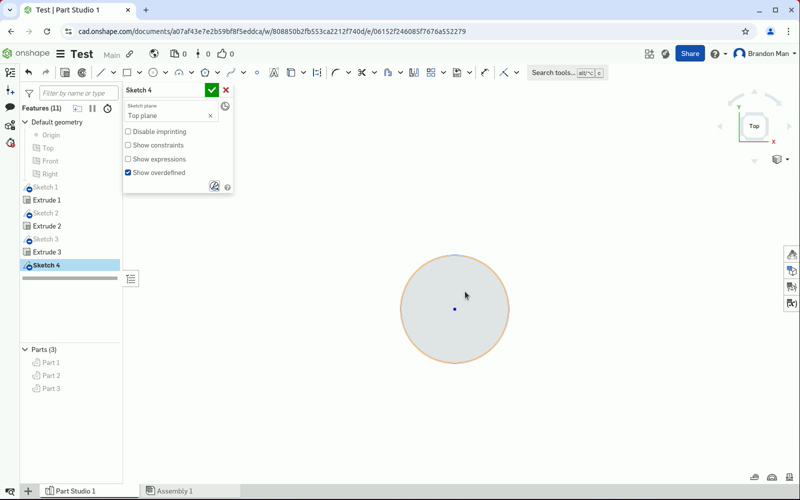
scroll(6)
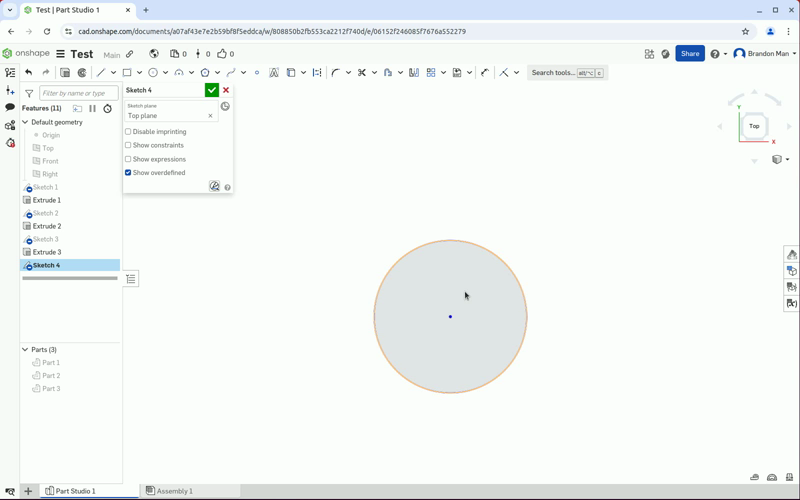
scroll(6)
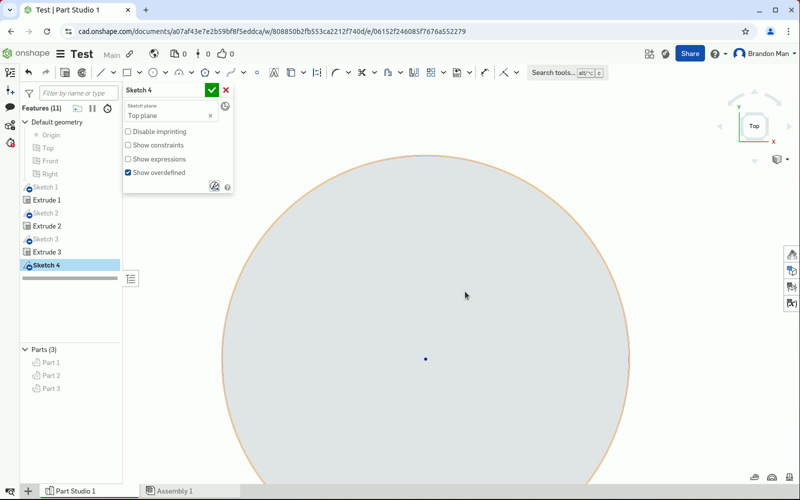
click(465, 291)
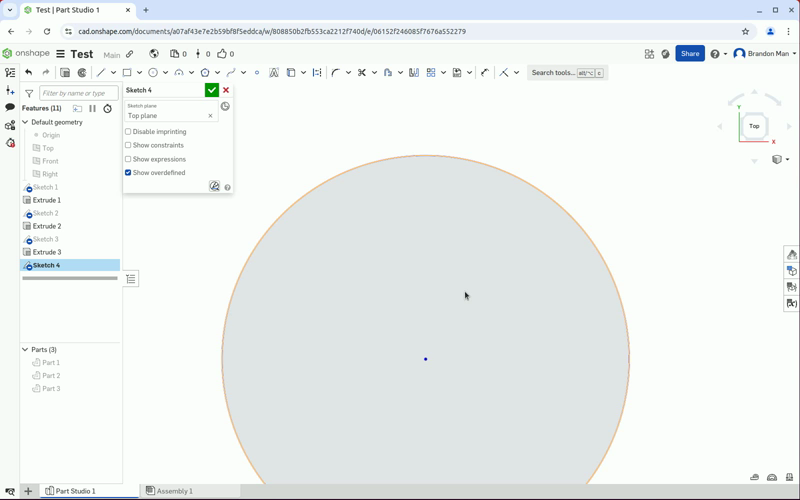
scroll(-6)
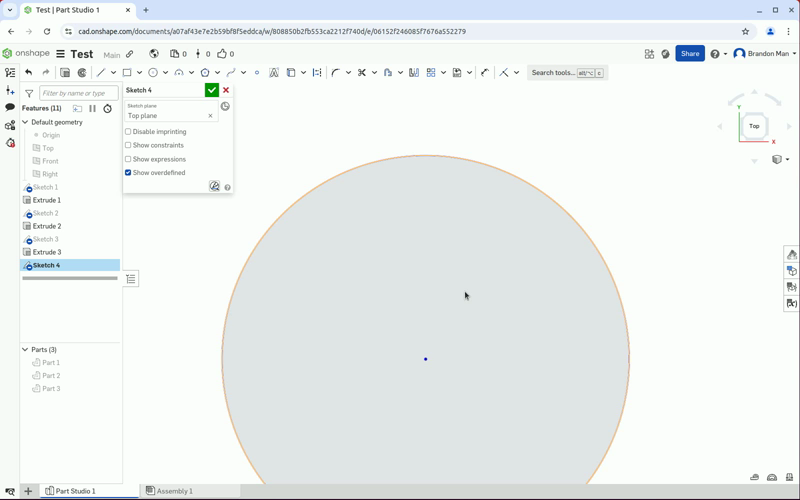
scroll(-6)
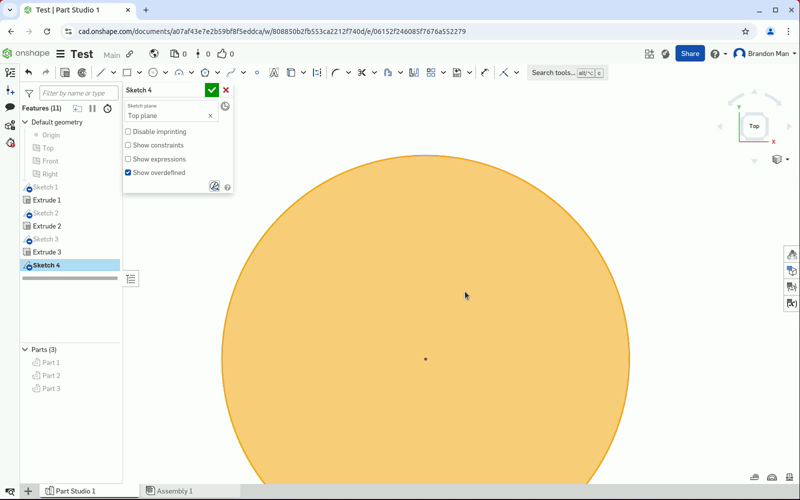
scroll(-6)
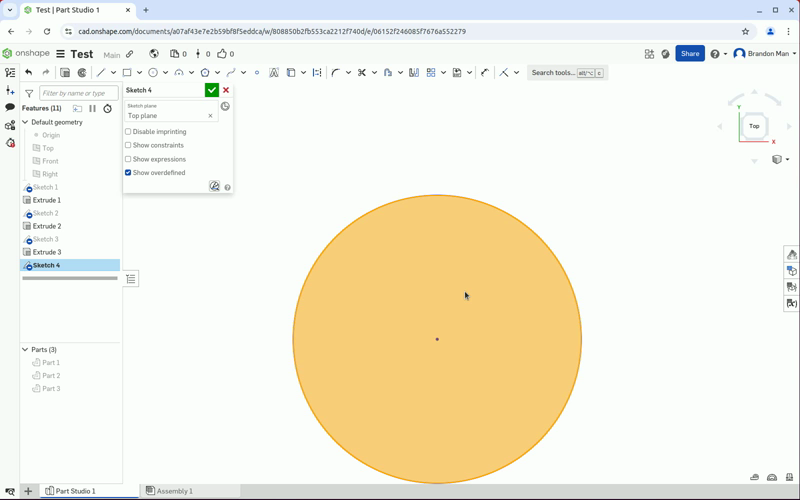
scroll(-6)
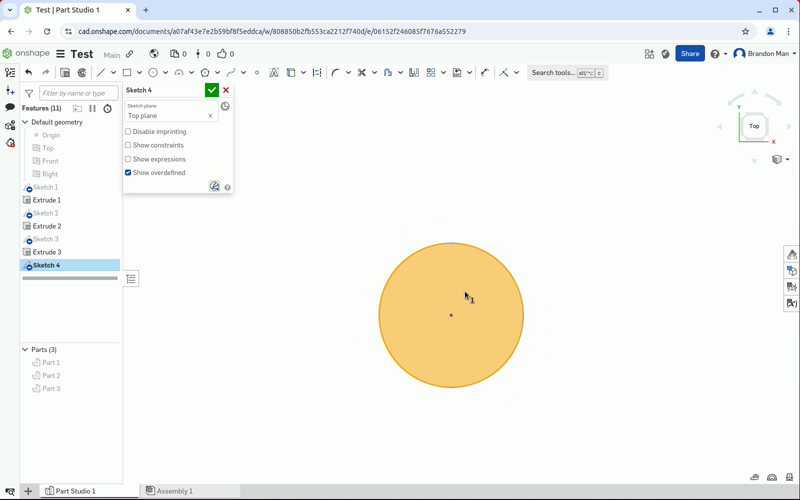
scroll(-6)
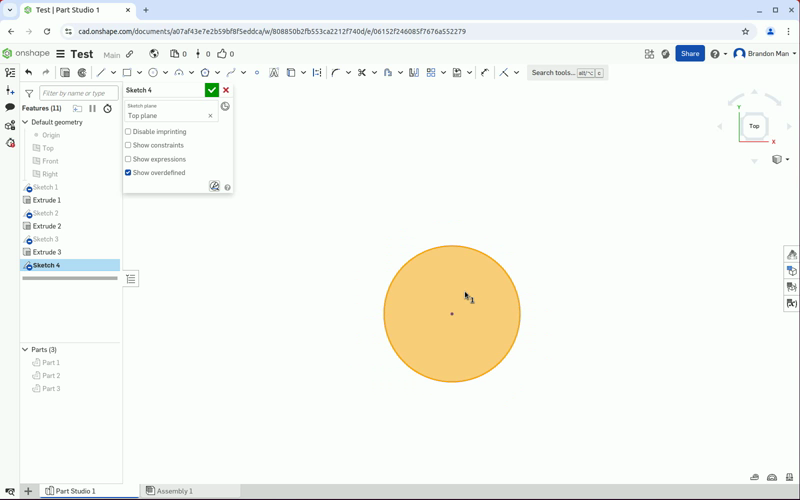
scroll(-6)
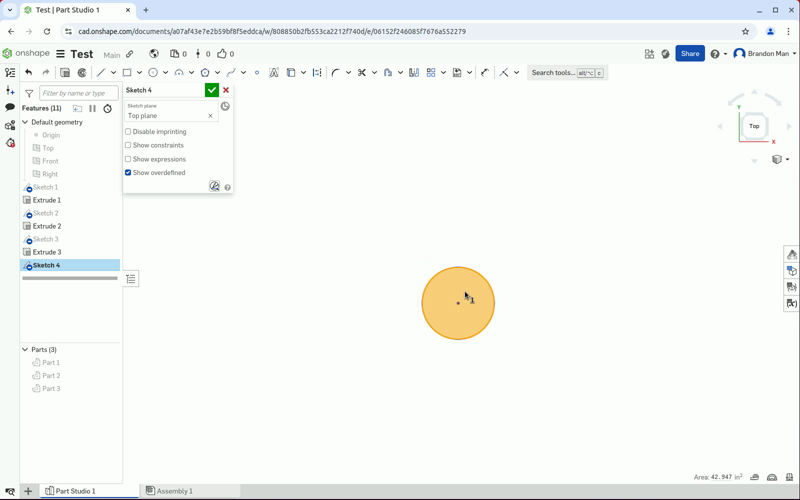
scroll(-6)
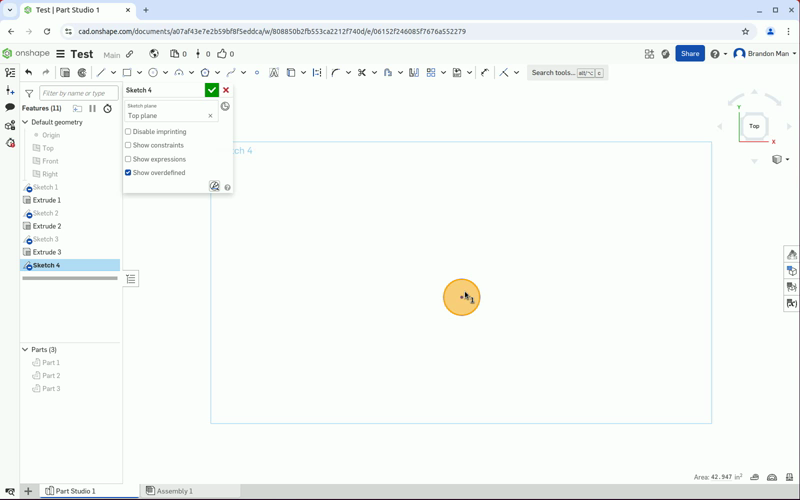
mouse_move(73, 352)
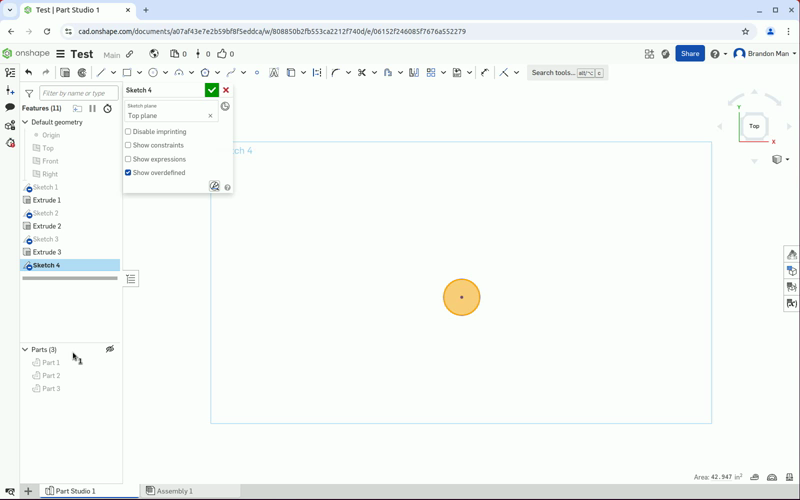
key(shift+y)
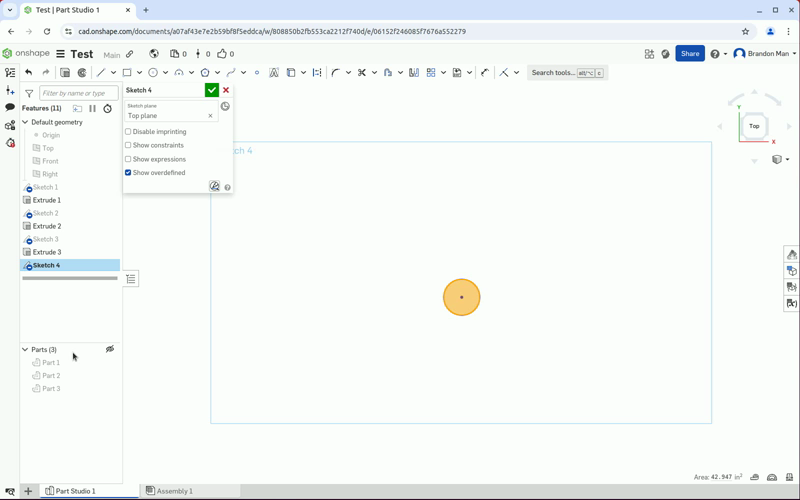
key(shift+e)
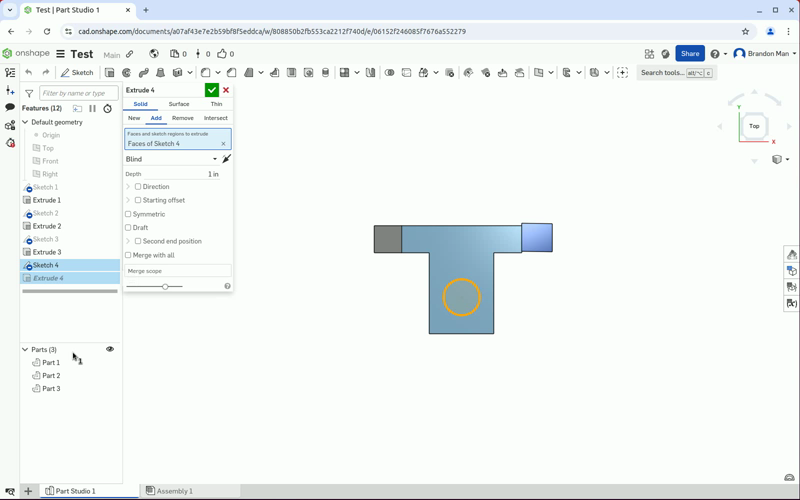
mouse_move(143, 106)
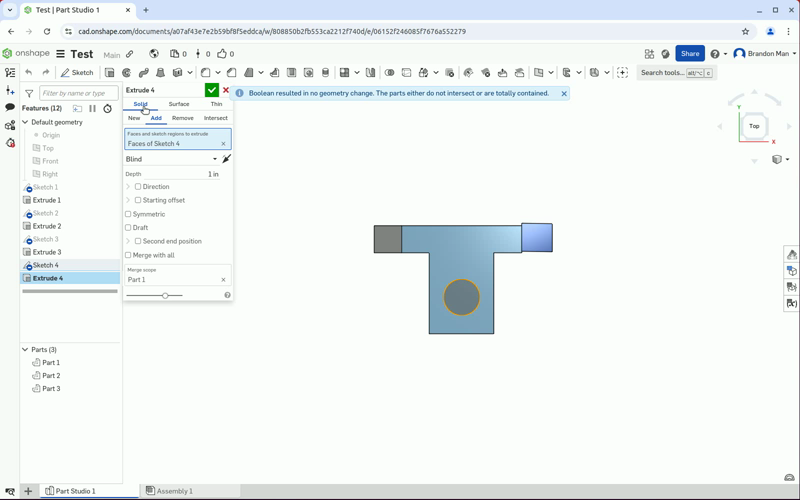
click(143, 106)
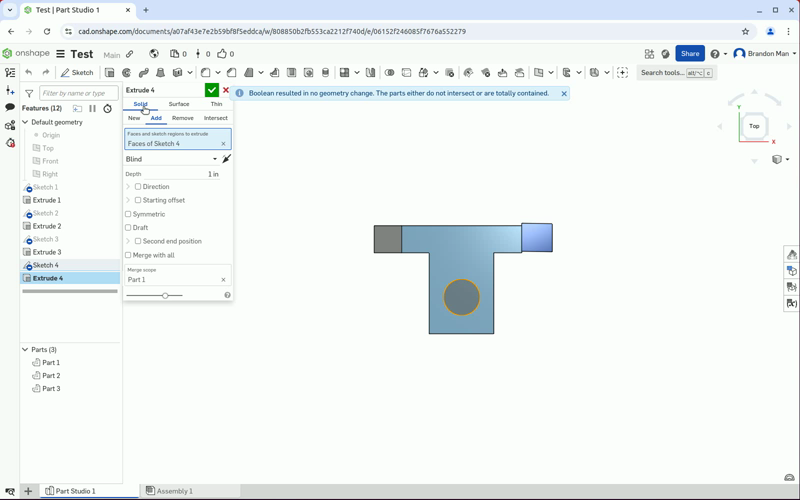
mouse_move(186, 120)
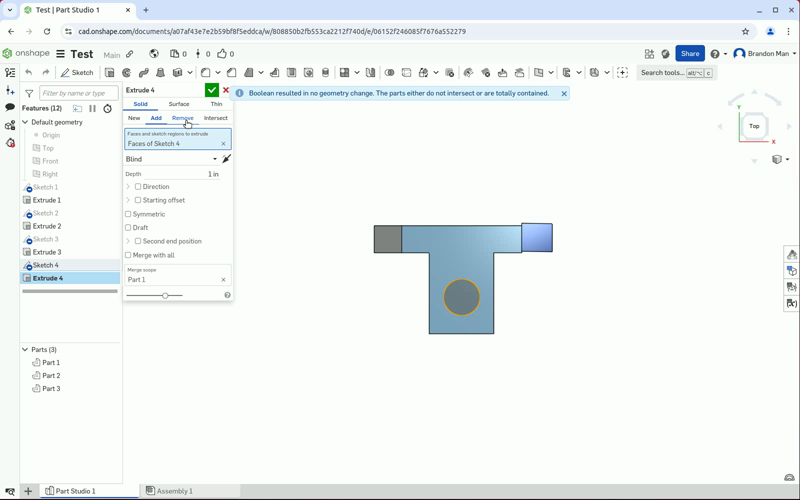
click(186, 120)
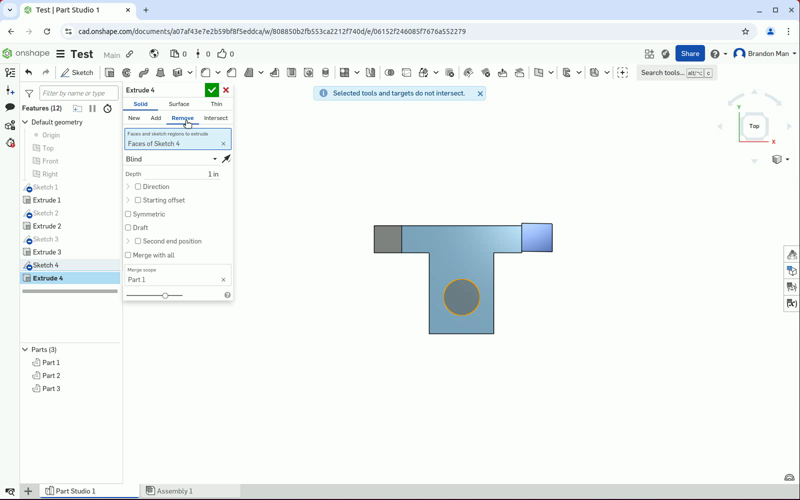
key(tab, 4)
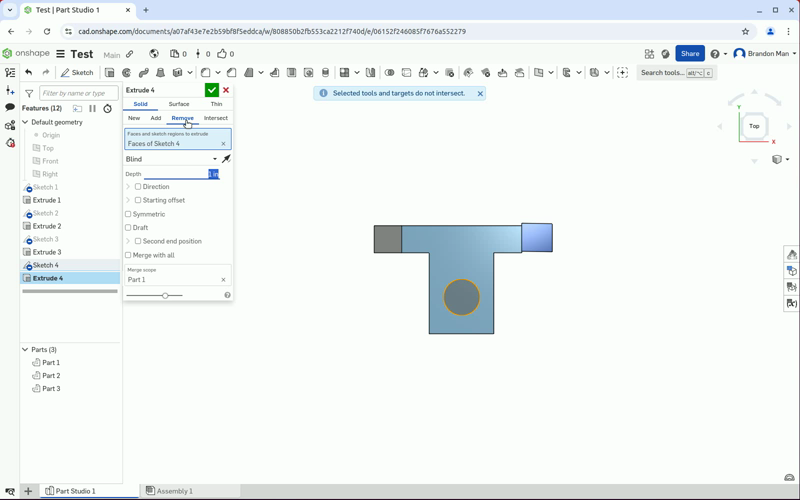
text(-13.961)
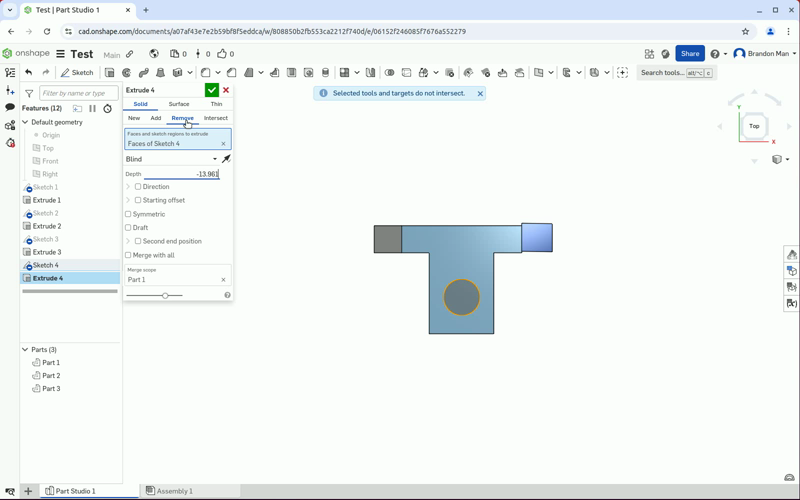
key(tab, 6)
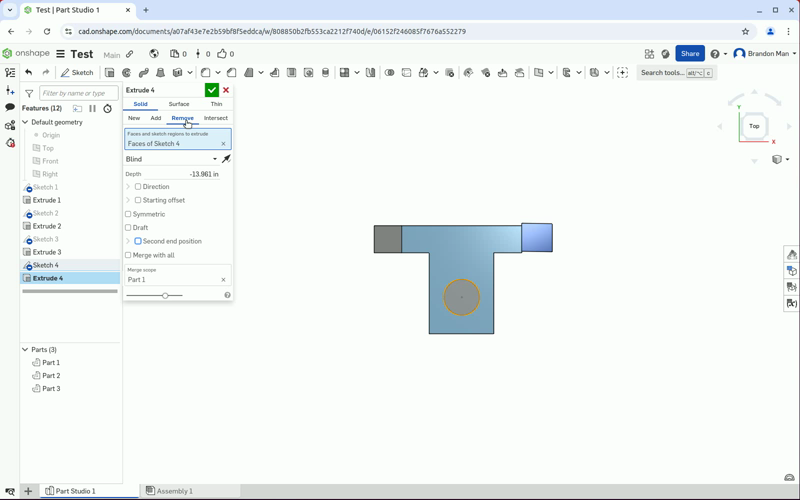
key(space)
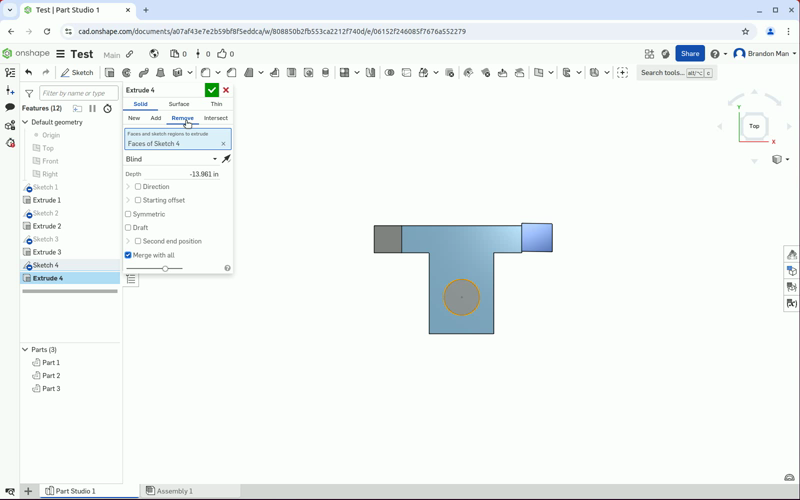
key(enter)
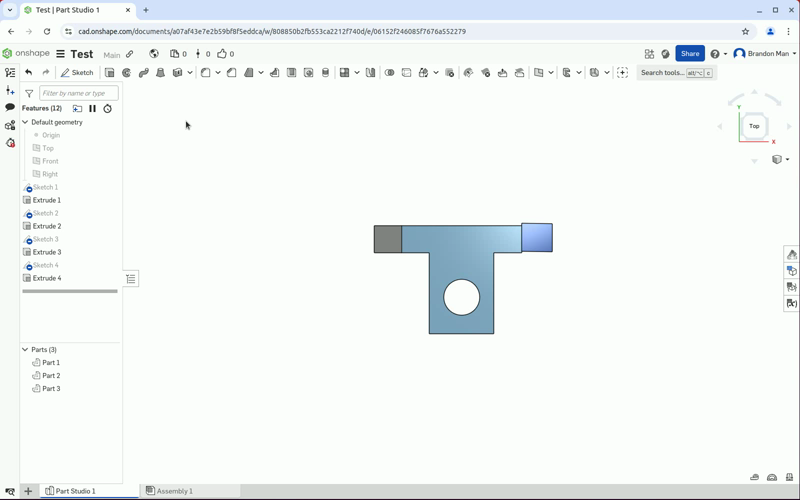
key(shift+h)
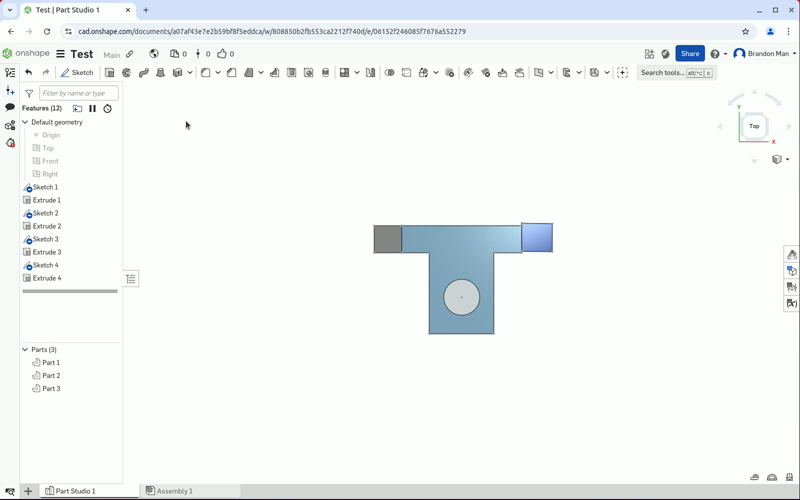
key(shift+h)
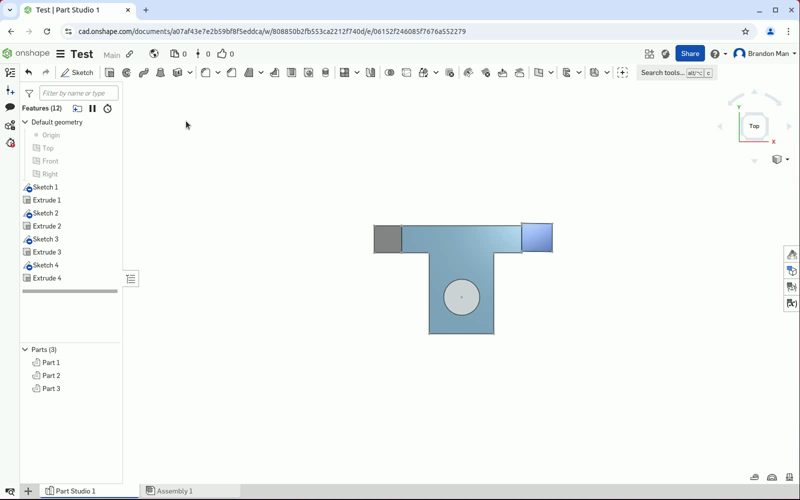
key(shift+7)
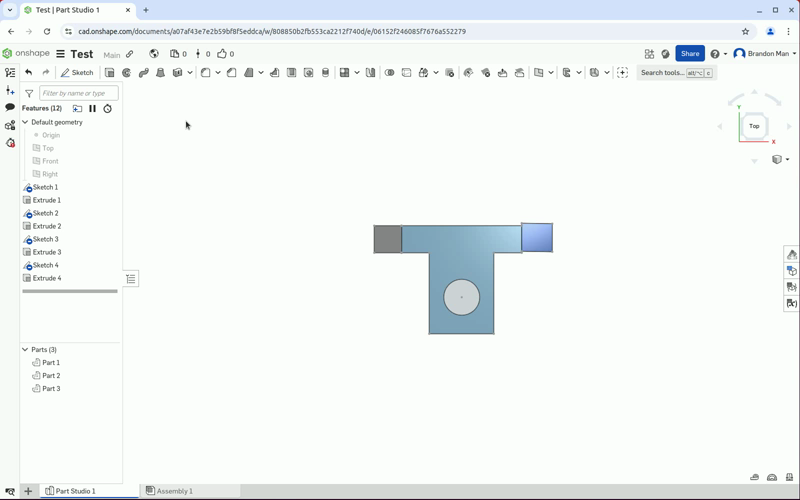
key(up, 3)
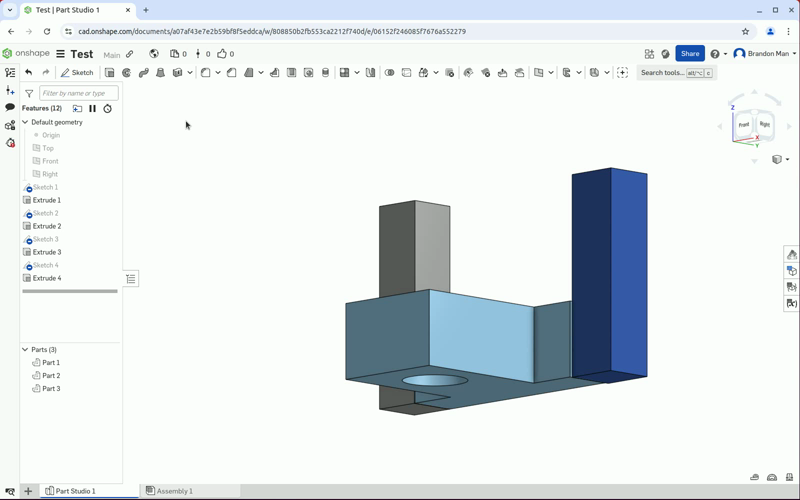
key(left, 3)
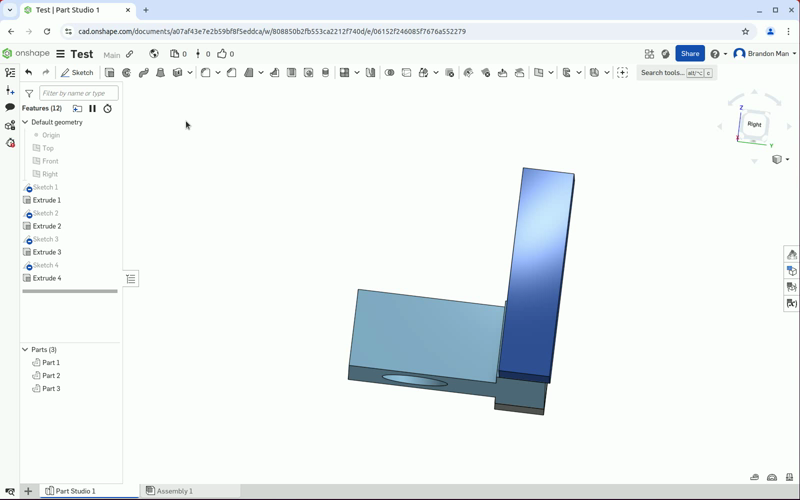
key(right, 3)
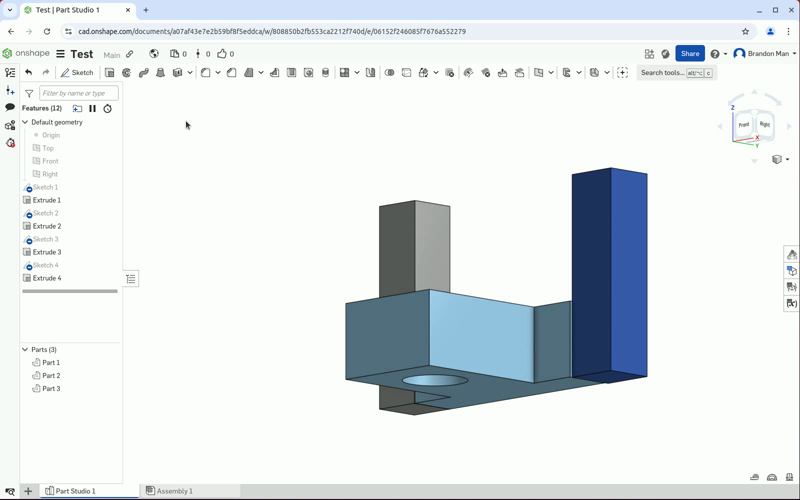
key(down, 3)
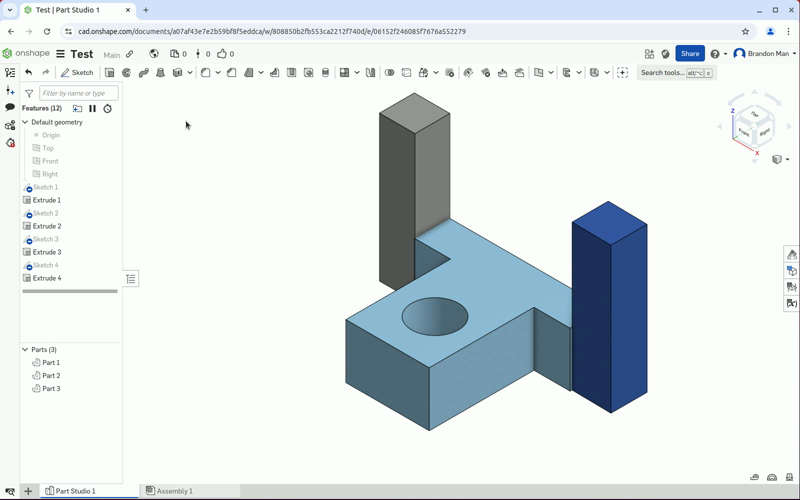
mouse_move(73, 189)
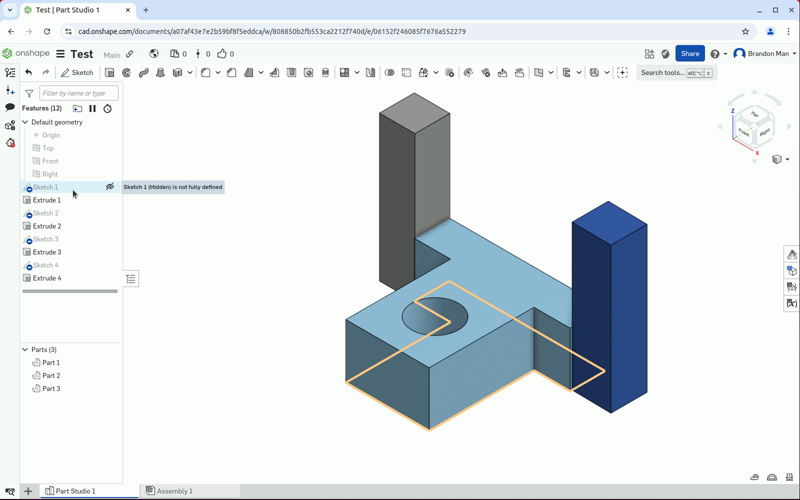
click(73, 189)